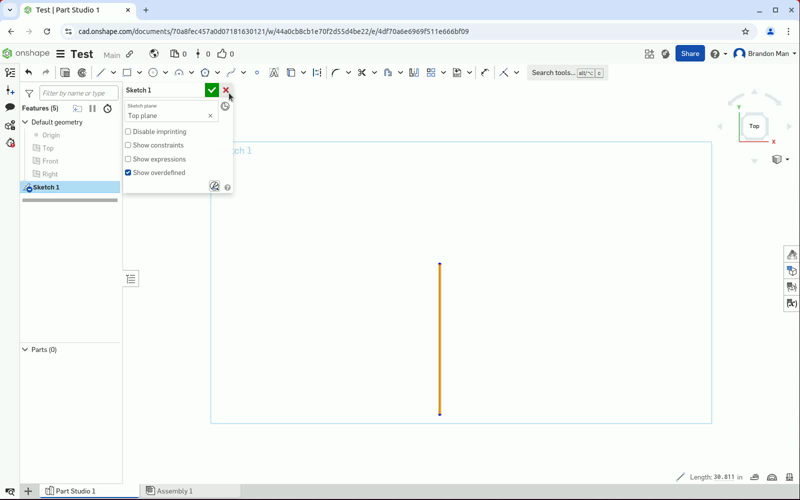
key(shift+h)
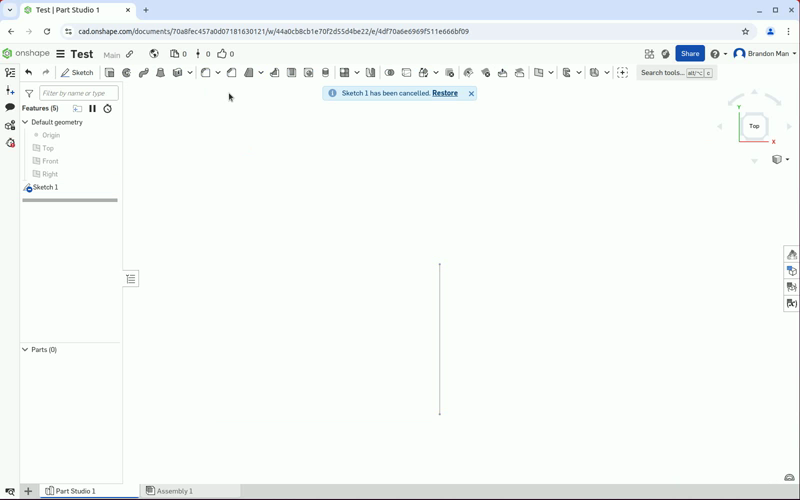
key(shift+s)
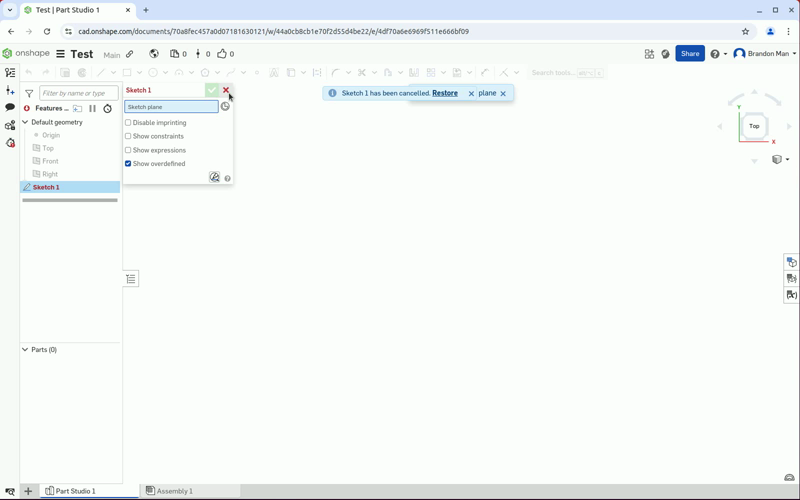
mouse_move(73, 150)
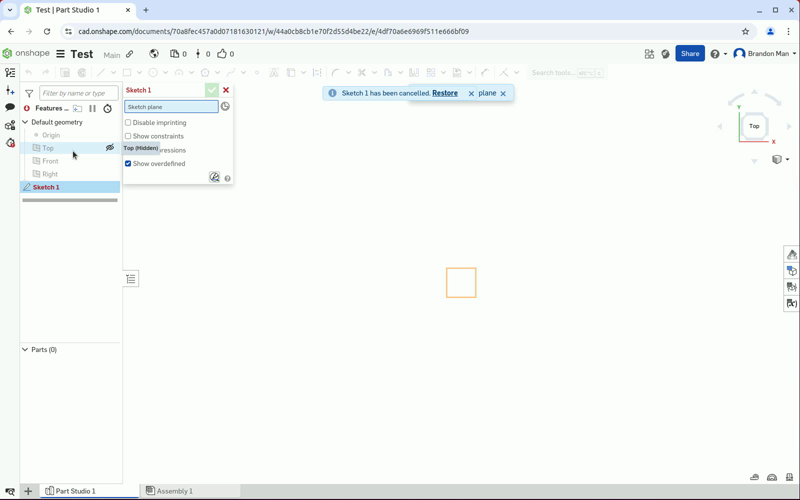
click(73, 150)
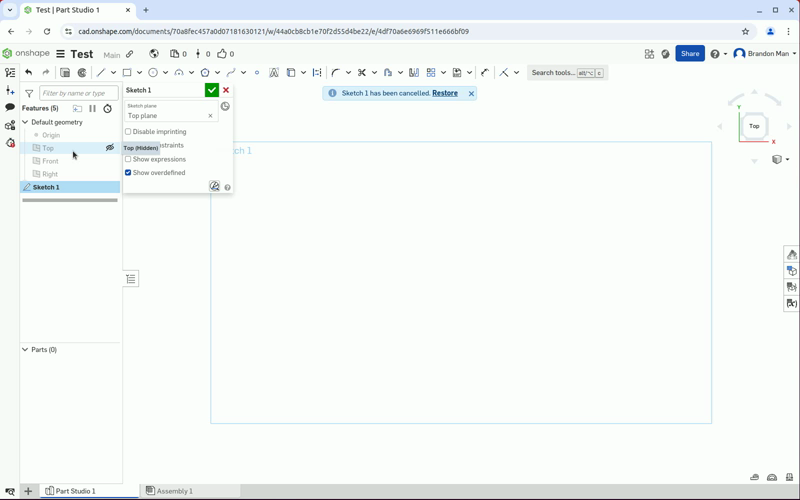
mouse_move(73, 352)
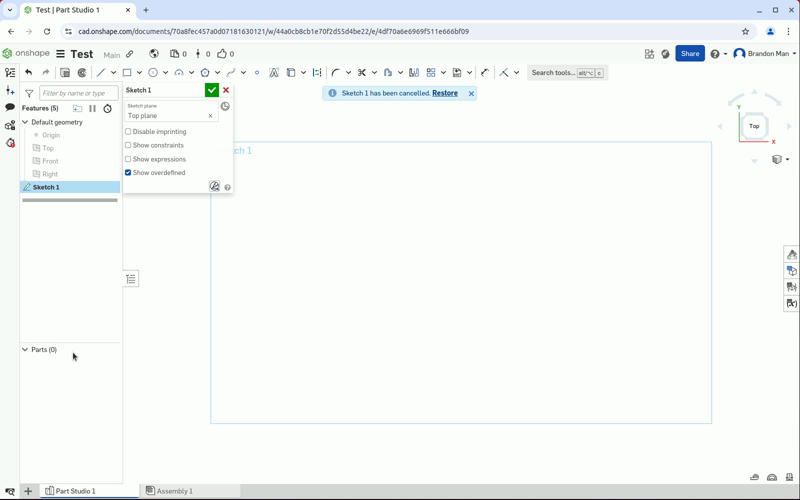
key(y)
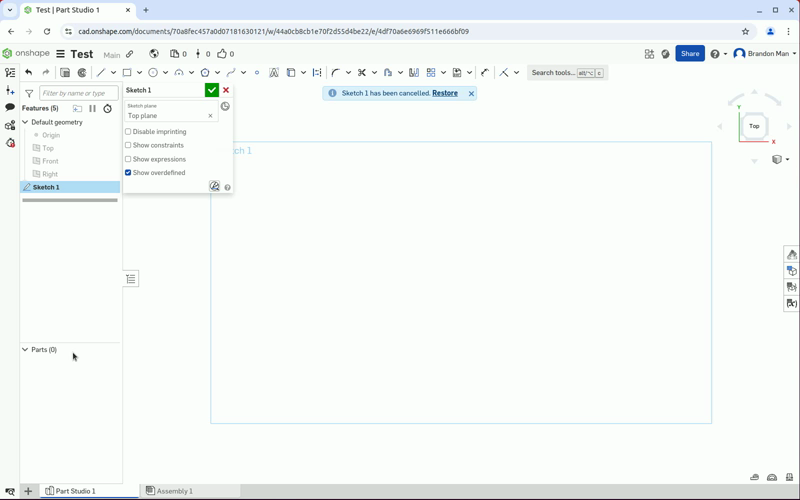
key(l)
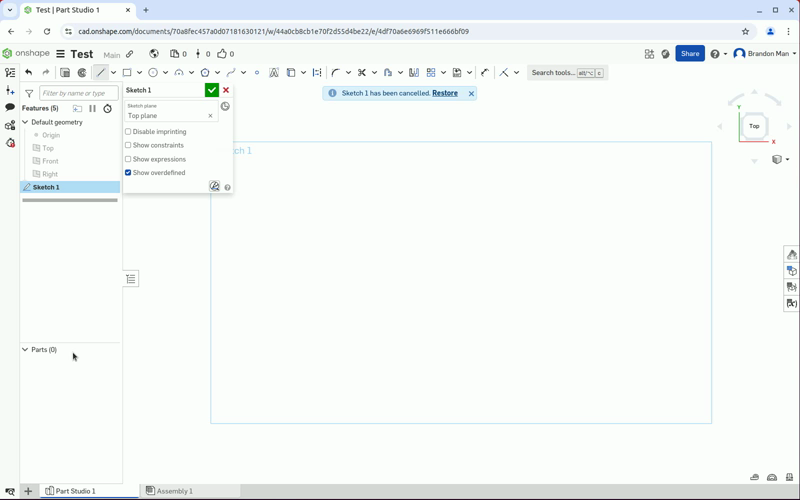
key_down(shift)
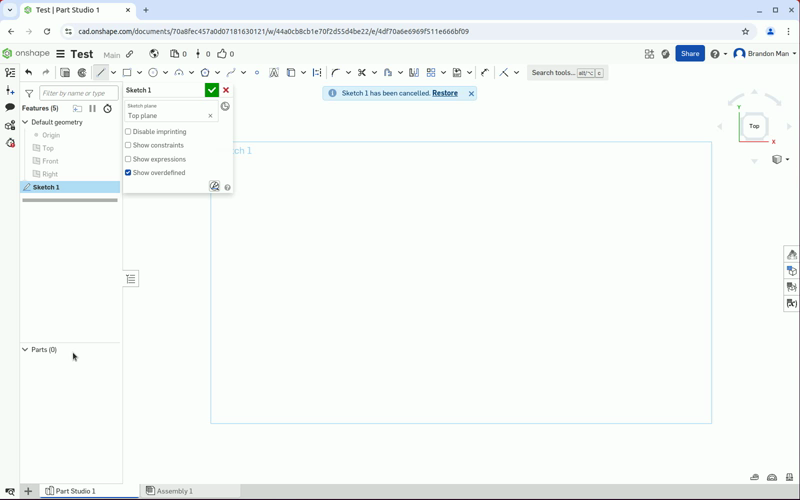
mouse_move(460, 373)
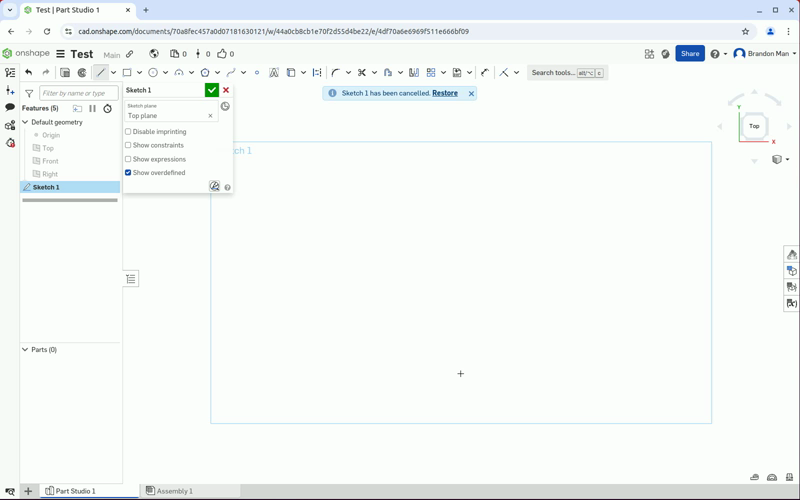
click(460, 373)
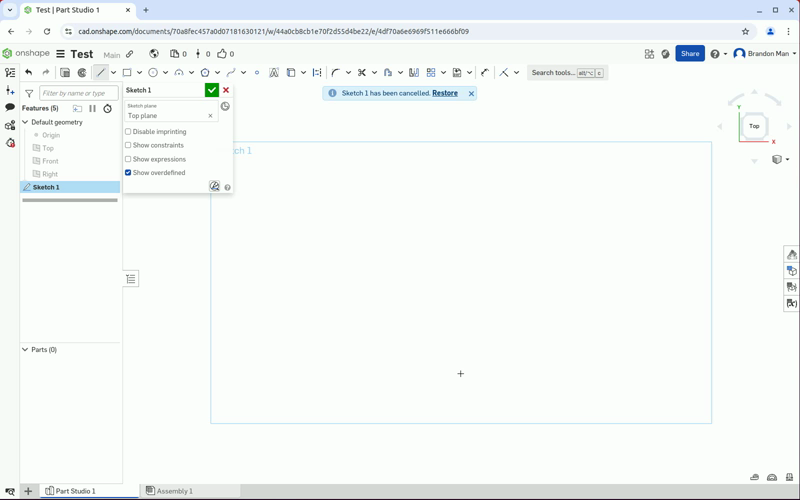
key_up(shift)
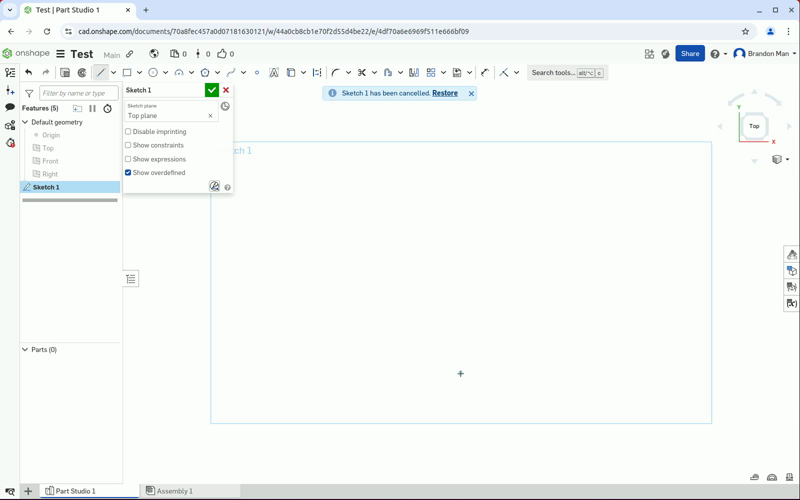
key_down(shift)
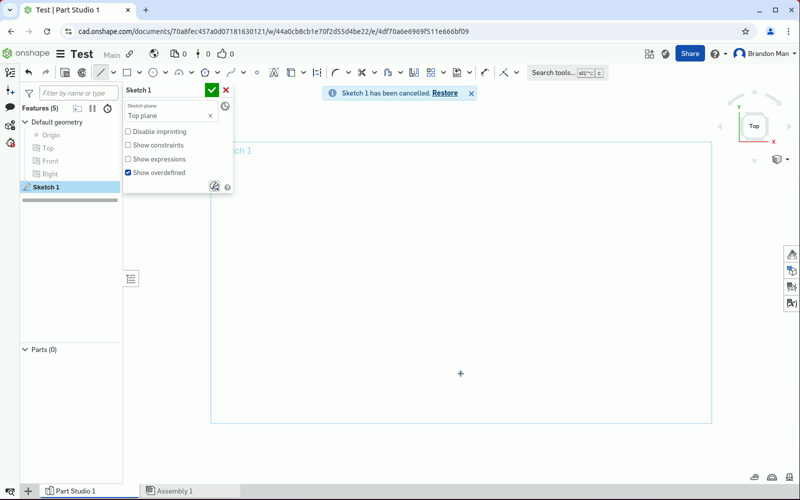
mouse_move(490, 373)
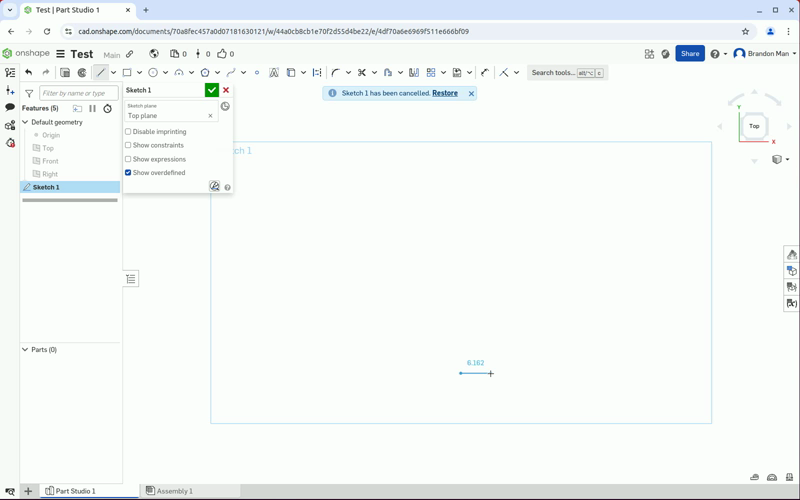
mouse_move(506, 373)
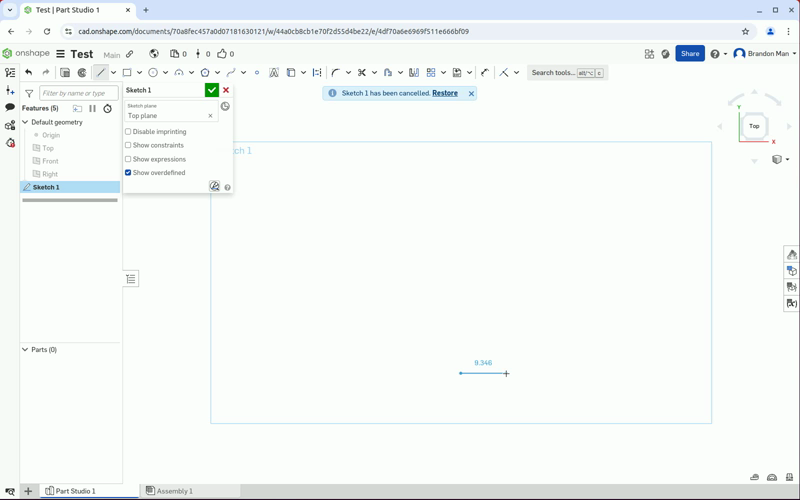
click(506, 373)
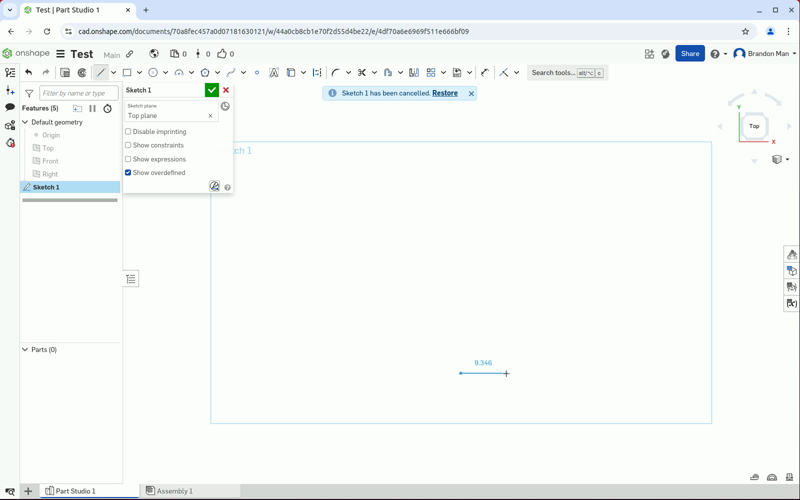
key_up(shift)
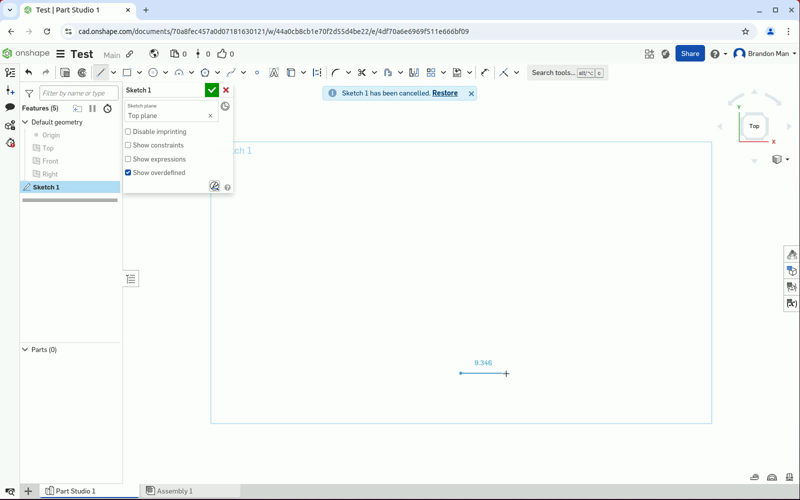
key_down(shift)
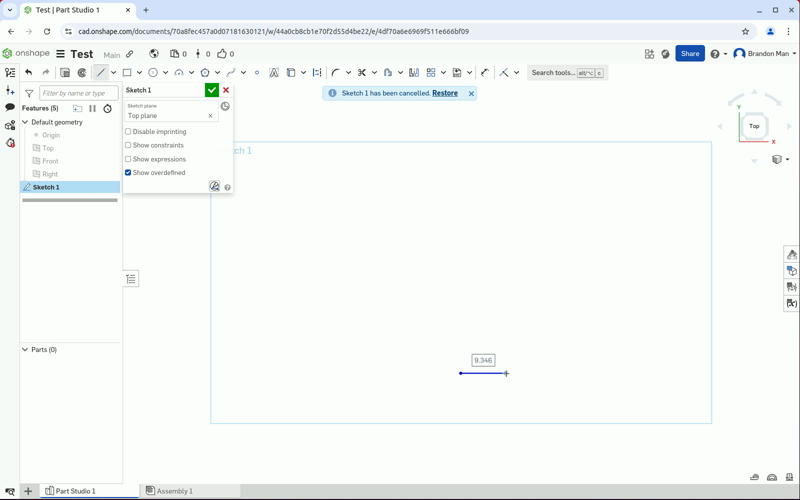
mouse_move(506, 282)
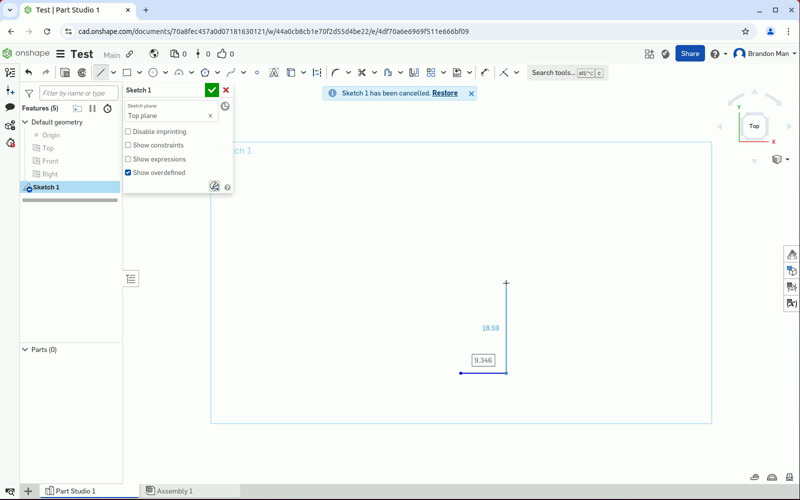
click(506, 282)
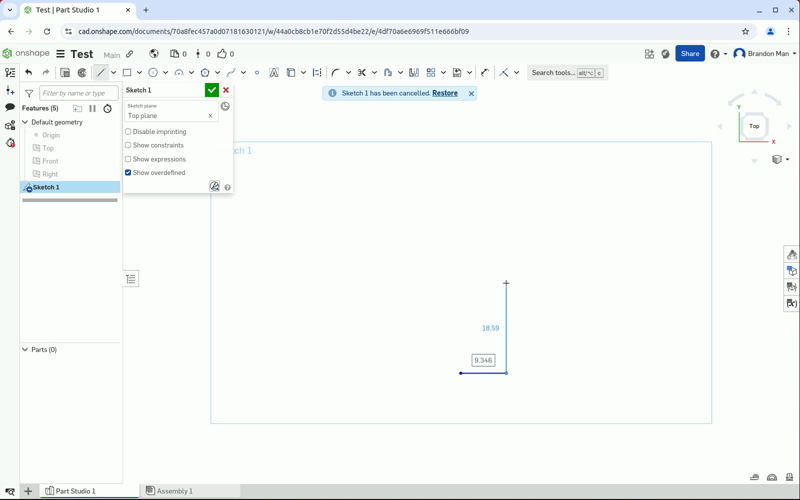
key_up(shift)
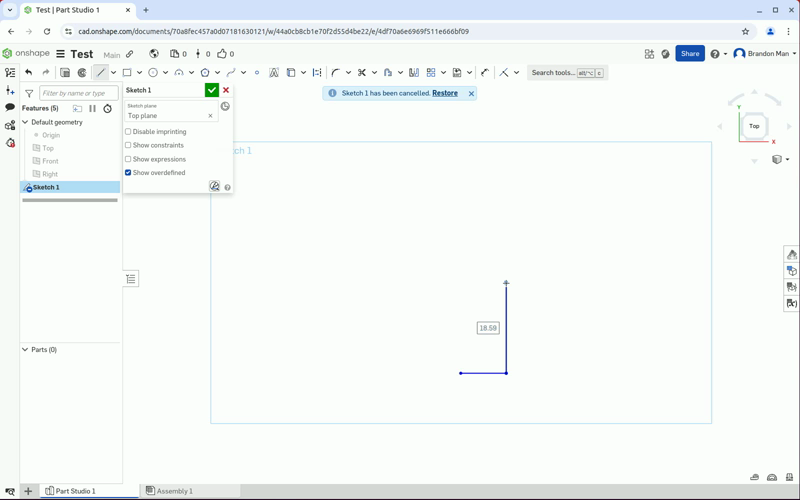
key_down(shift)
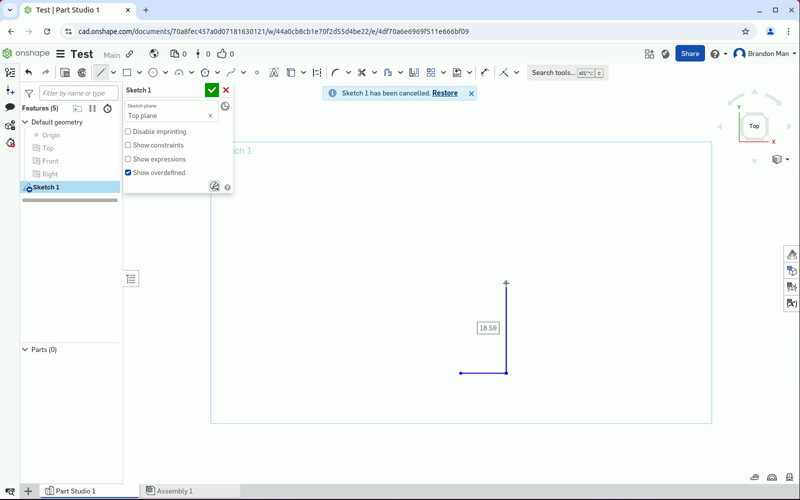
mouse_move(536, 282)
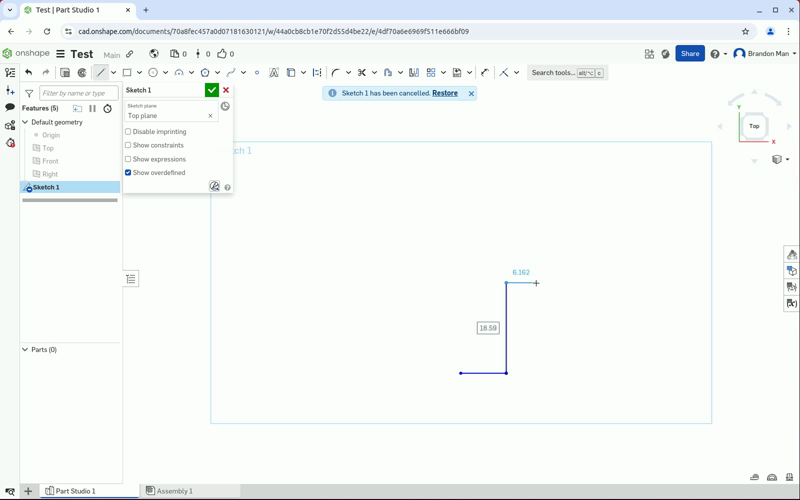
mouse_move(460, 282)
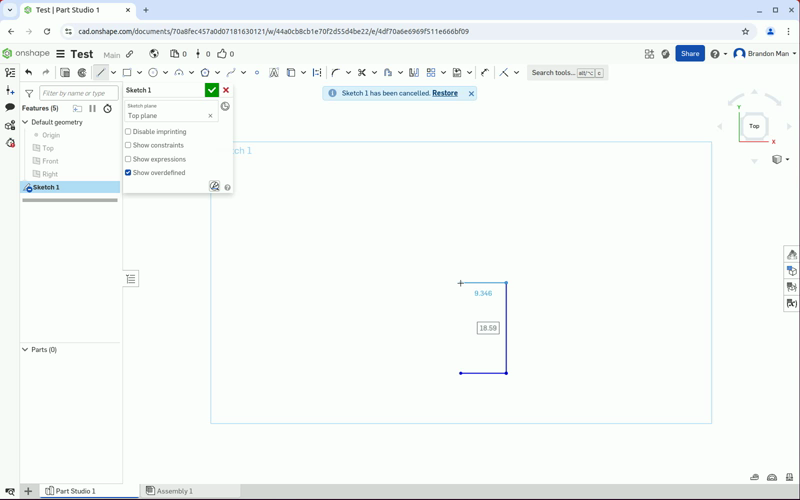
click(460, 282)
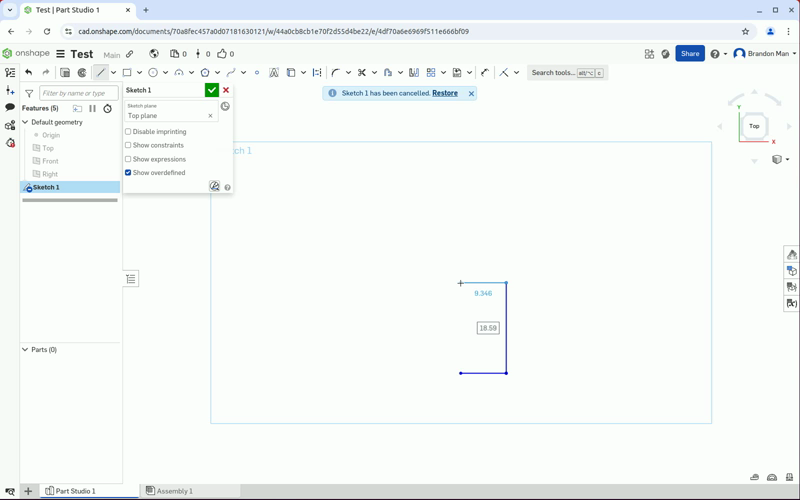
key_up(shift)
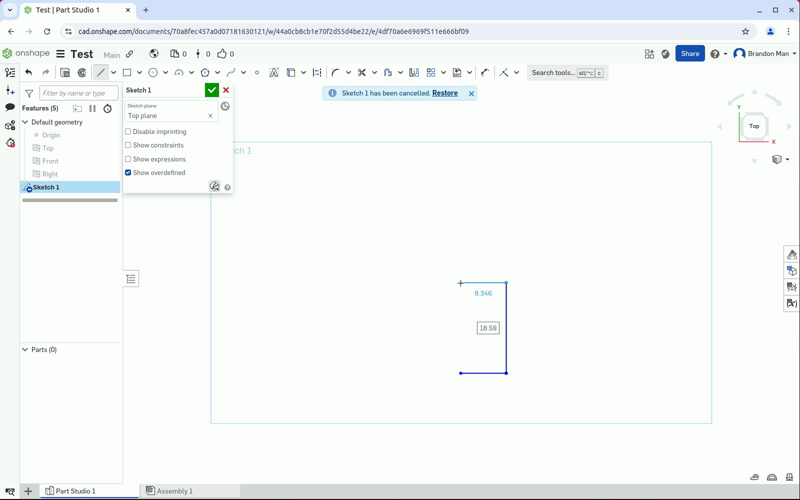
key_down(shift)
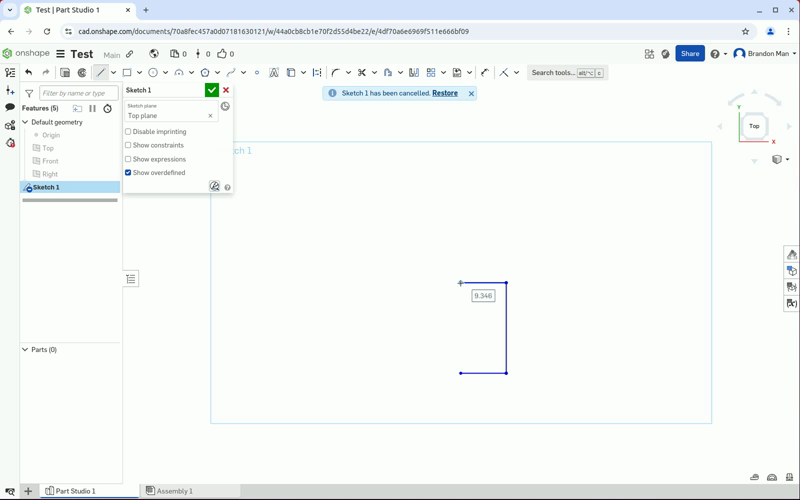
mouse_move(460, 373)
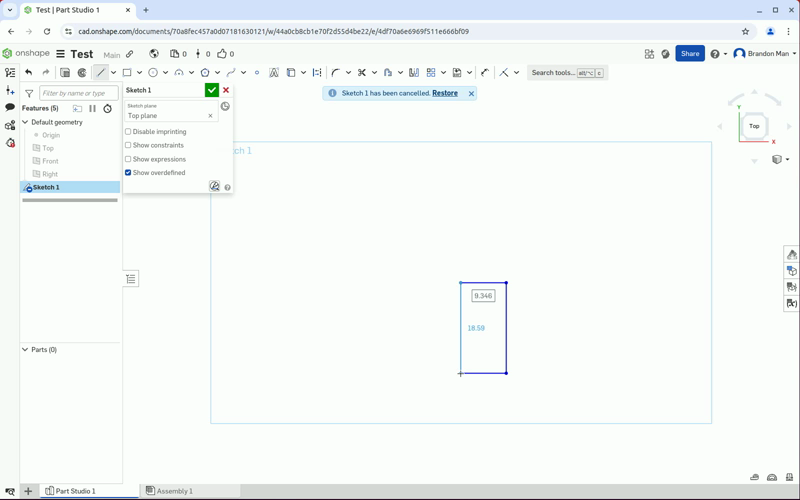
key_up(shift)
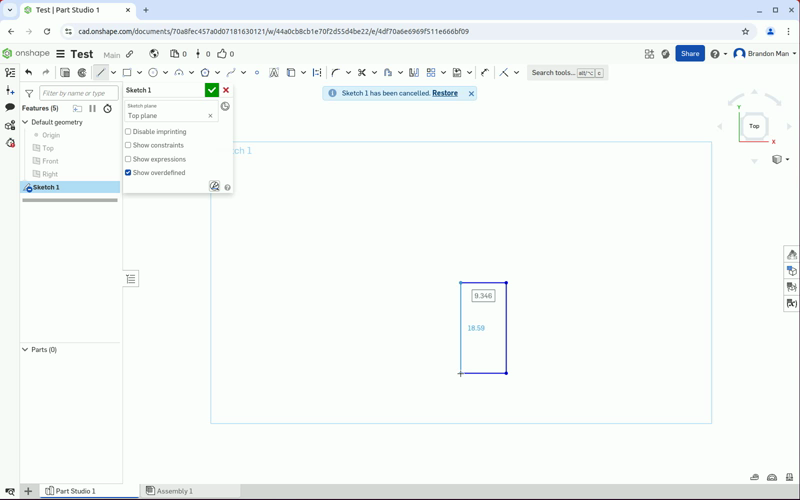
click(460, 373)
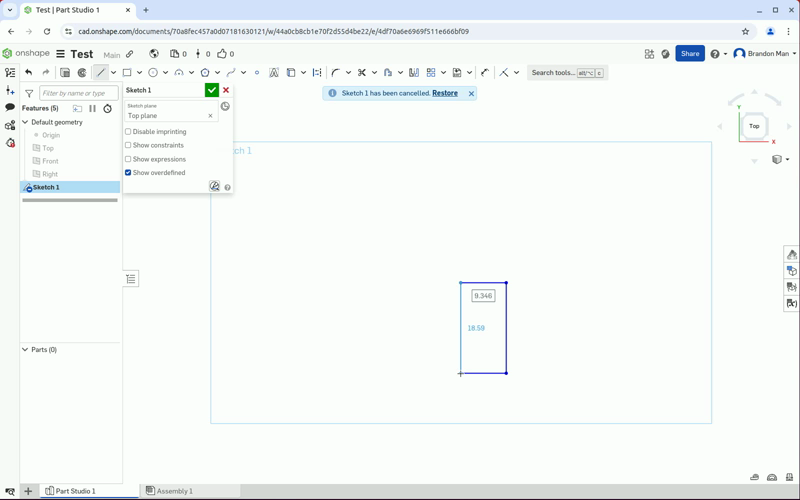
key(esc)
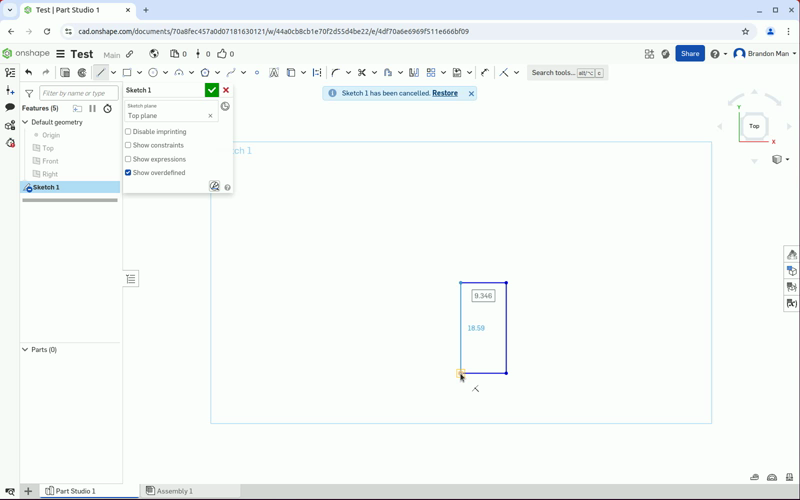
key(a)
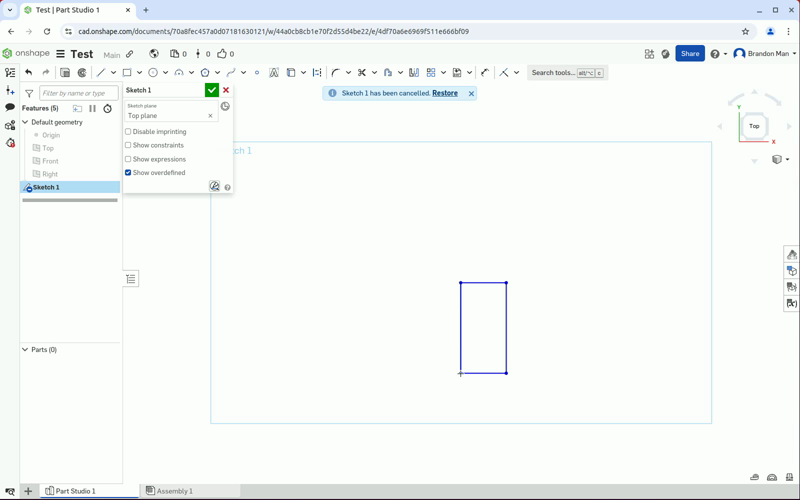
key_down(shift)
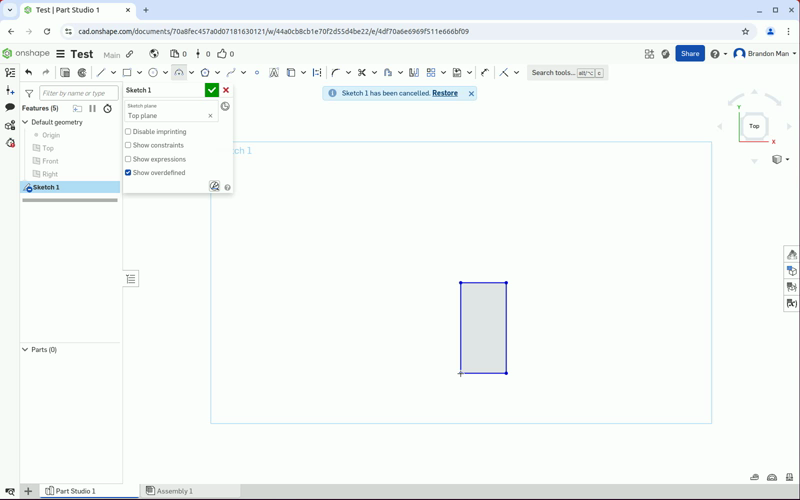
mouse_move(472, 350)
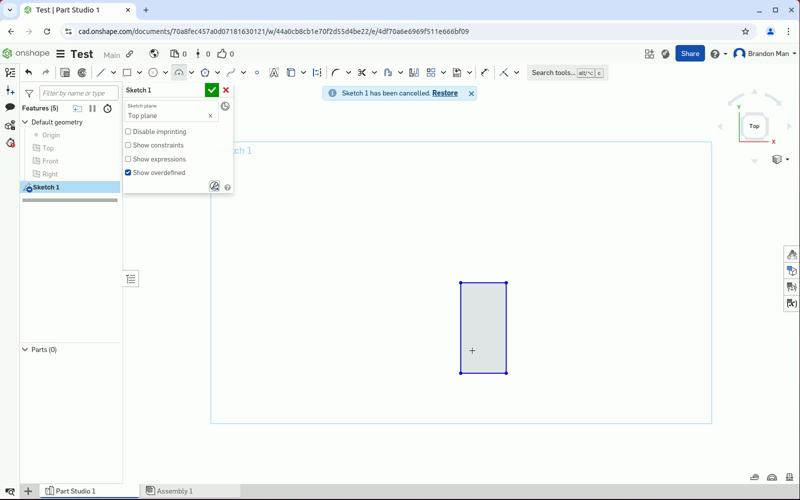
click(472, 350)
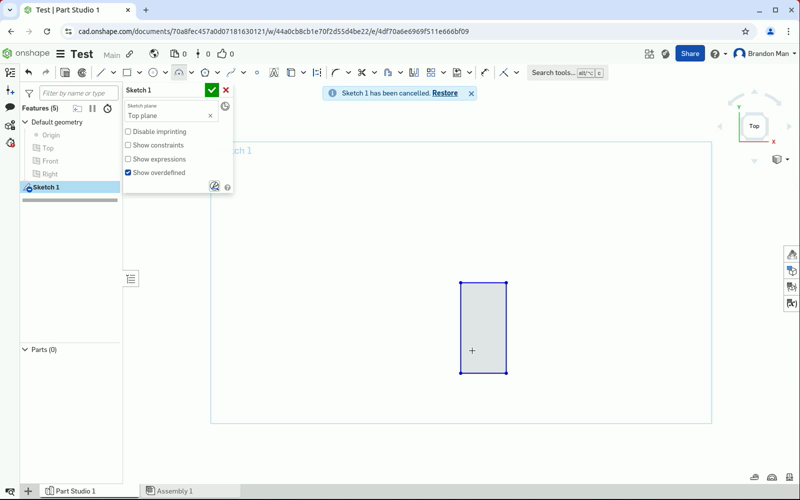
key_up(shift)
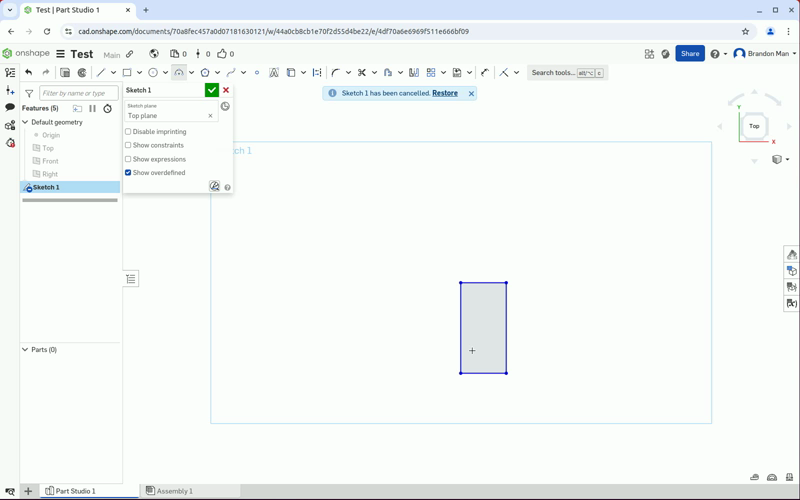
key_down(shift)
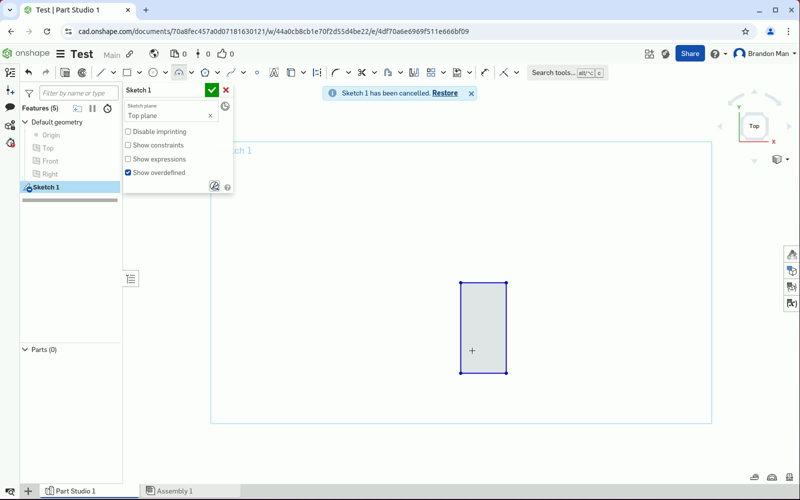
mouse_move(495, 350)
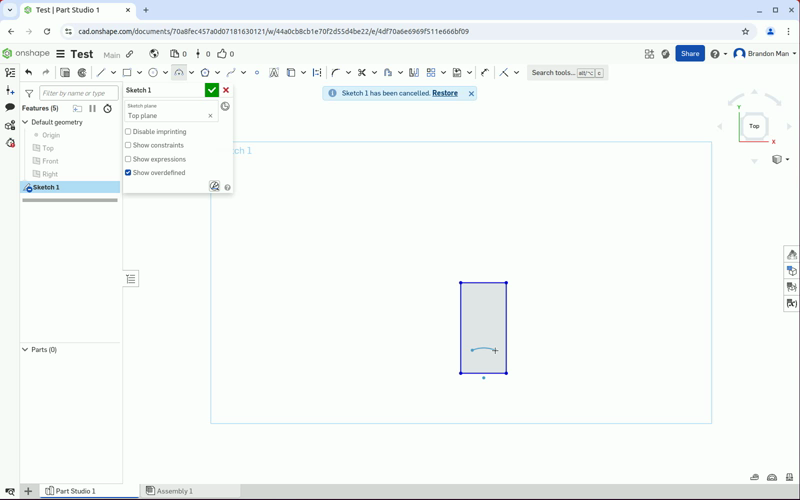
click(495, 350)
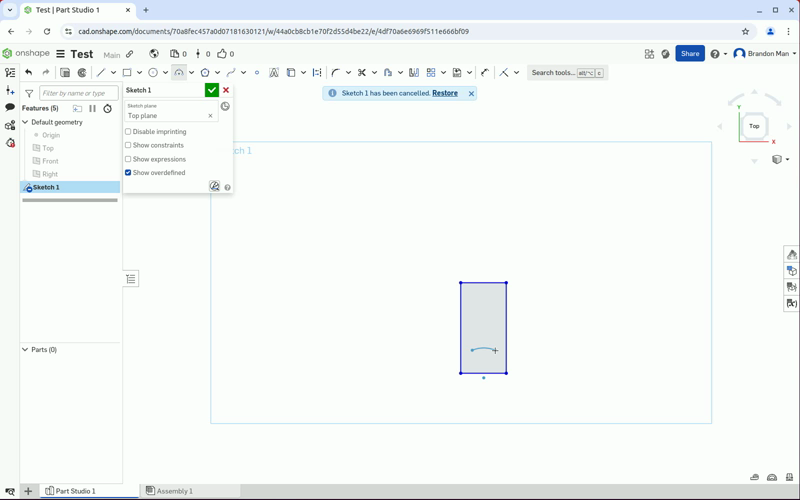
mouse_move(483, 361)
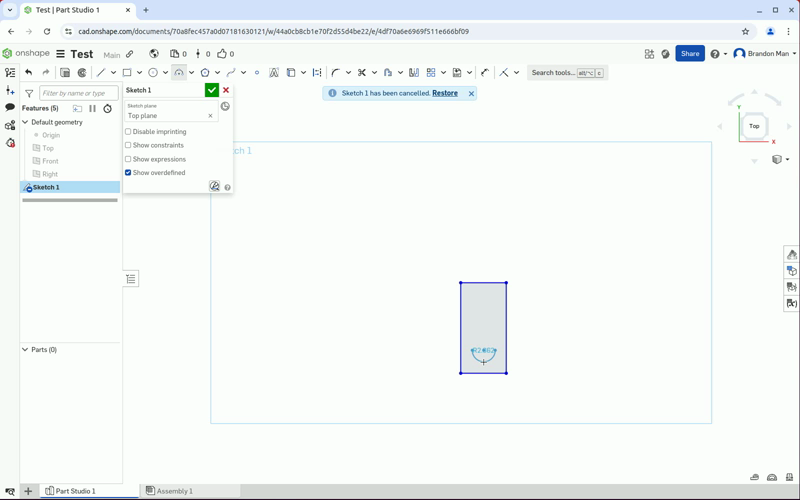
click(483, 361)
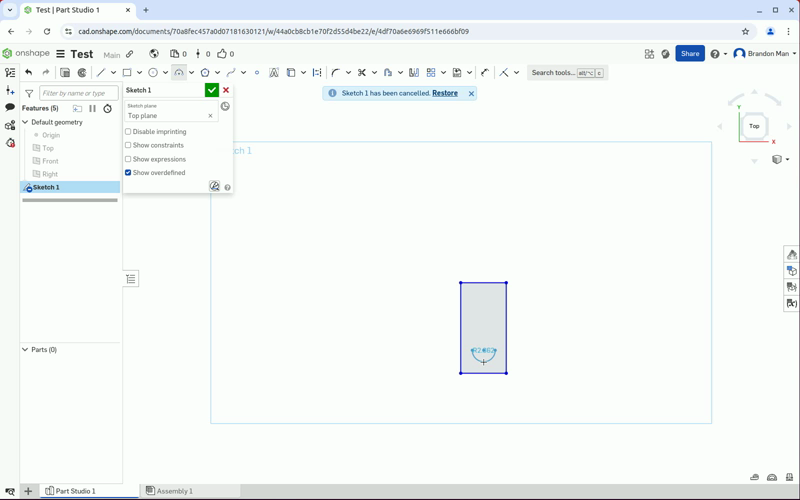
key_up(shift)
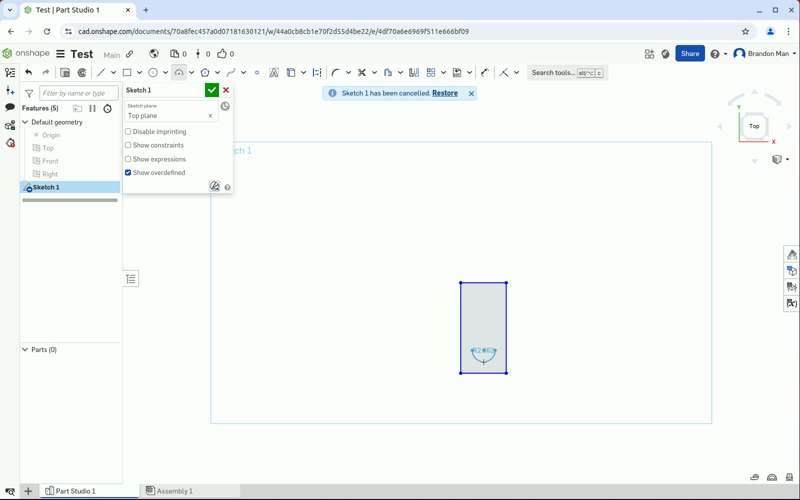
key(esc)
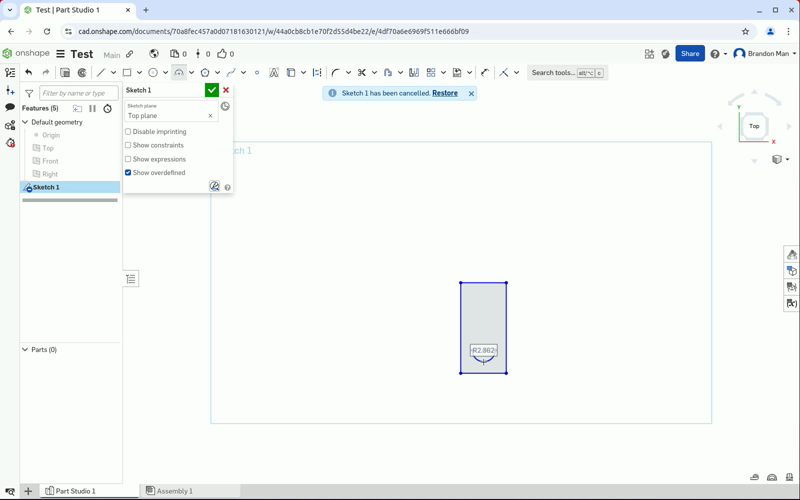
key(l)
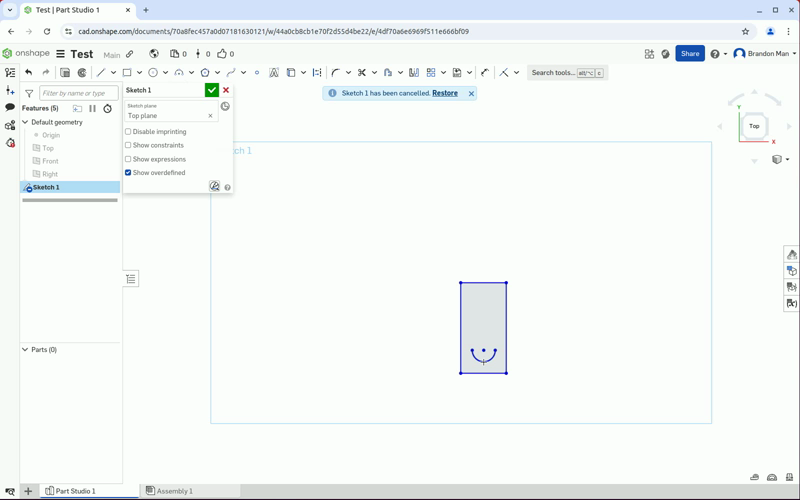
mouse_move(495, 350)
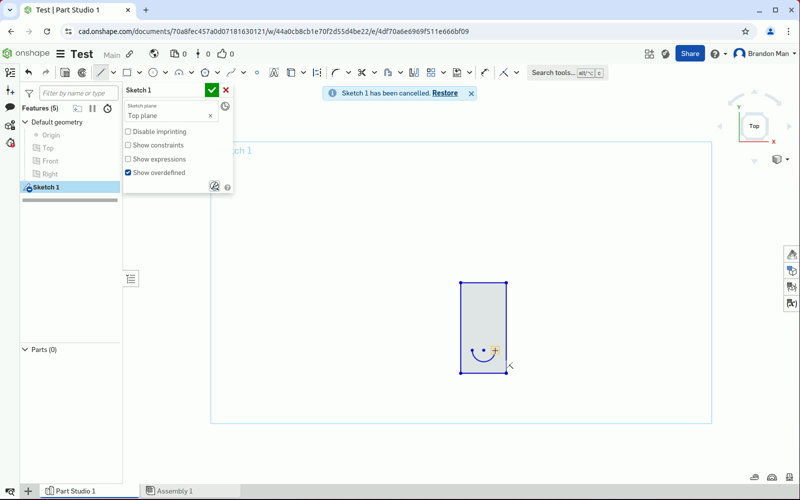
click(495, 350)
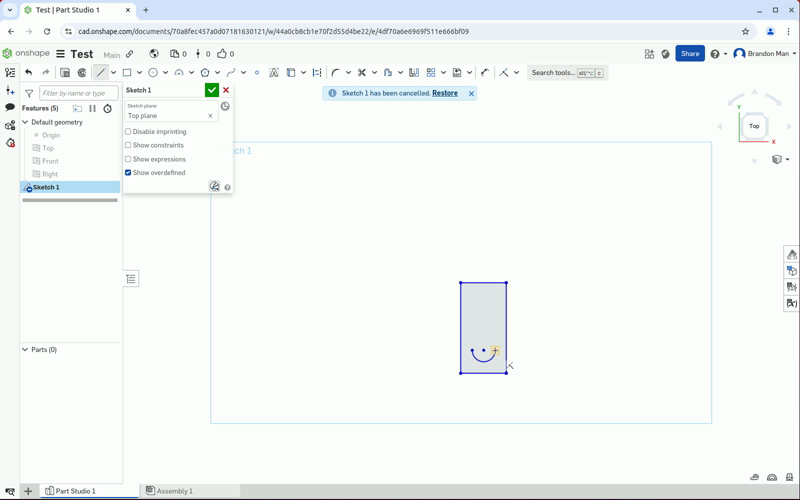
key_down(shift)
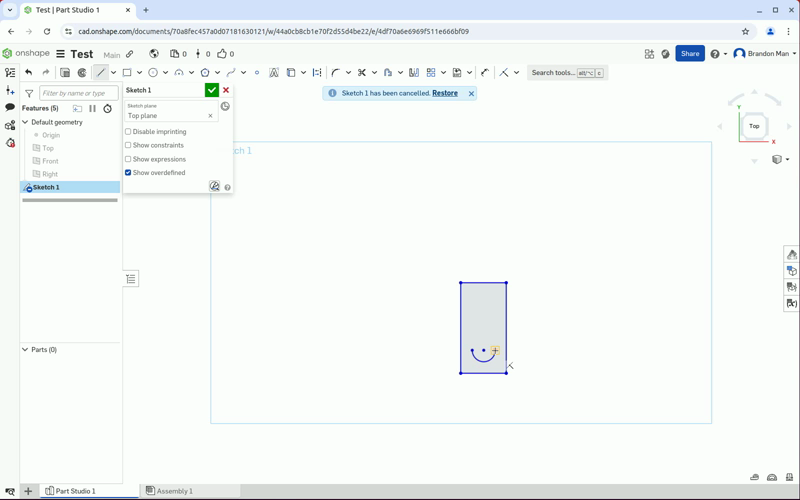
mouse_move(525, 350)
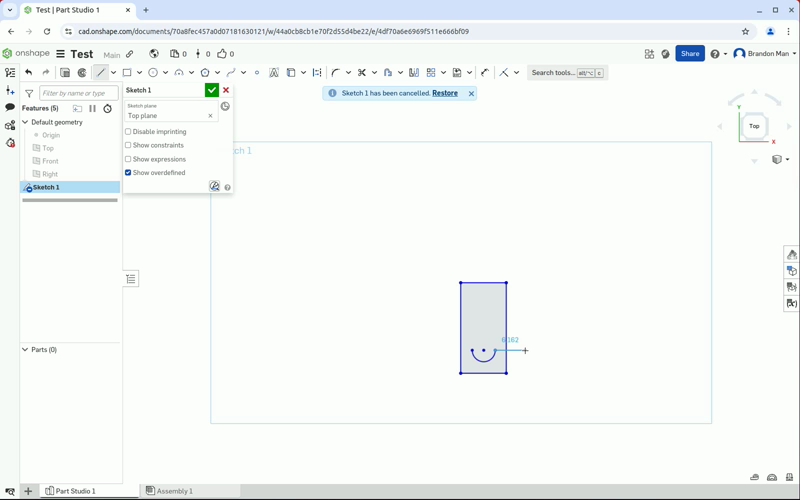
mouse_move(495, 305)
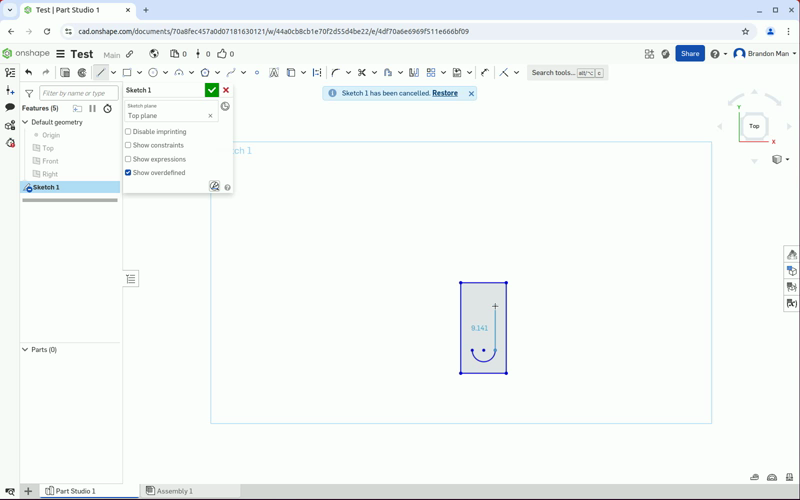
click(495, 305)
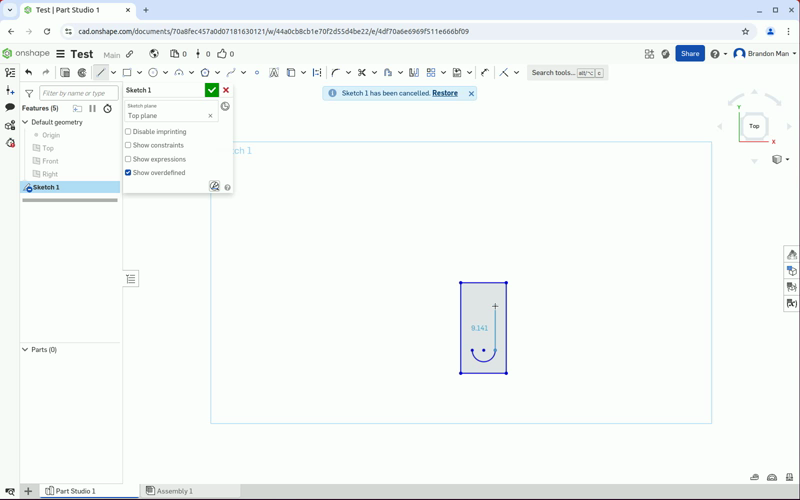
key_up(shift)
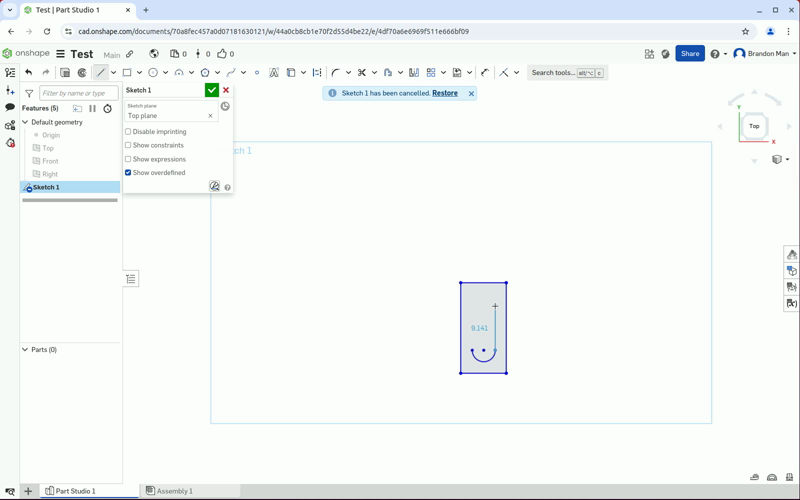
key(esc)
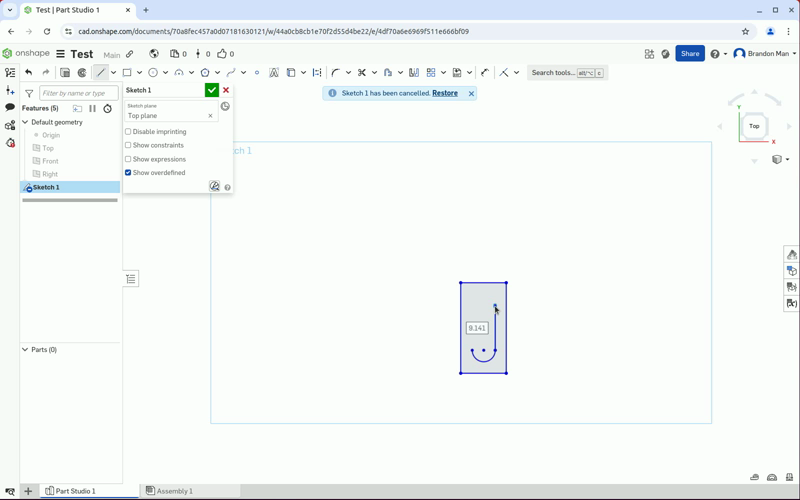
key(a)
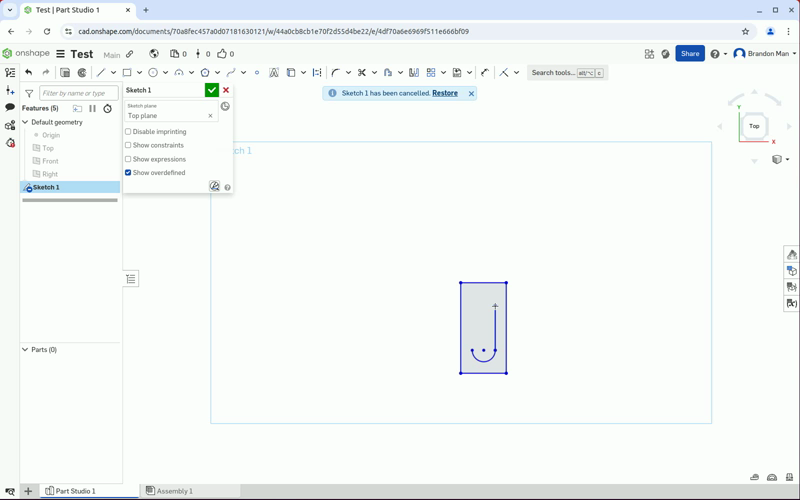
mouse_move(495, 305)
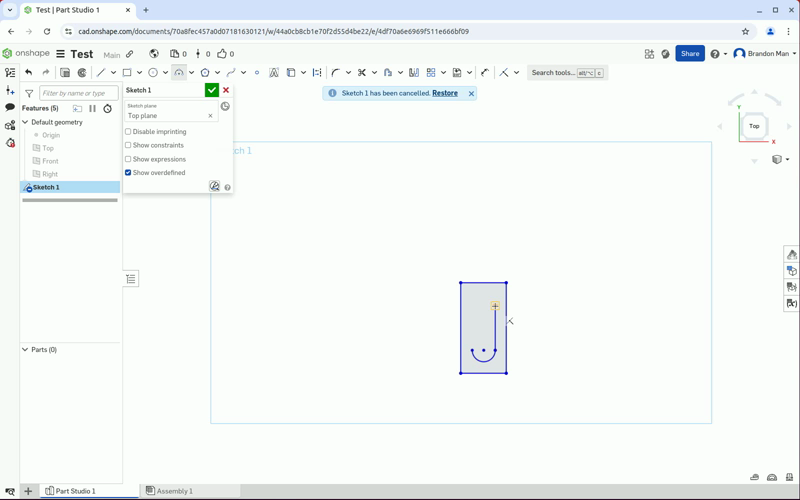
click(495, 305)
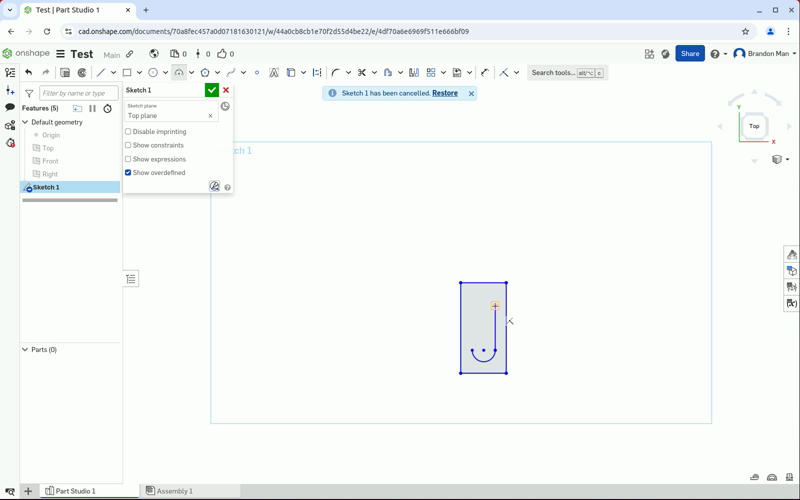
key_down(shift)
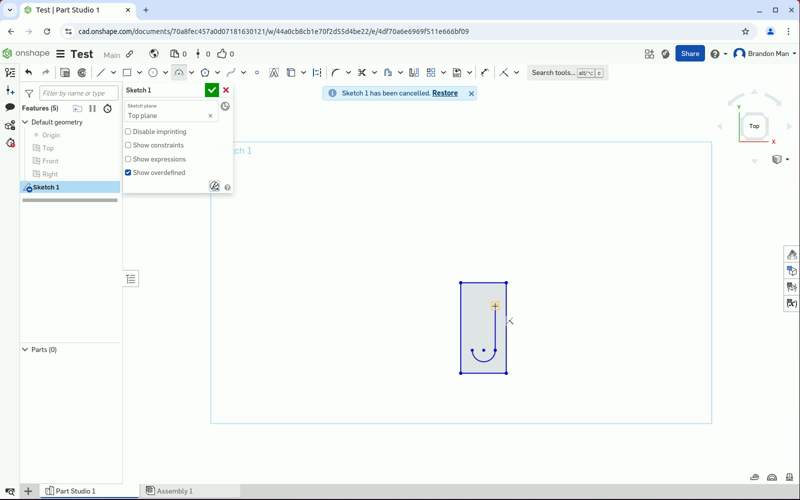
mouse_move(472, 305)
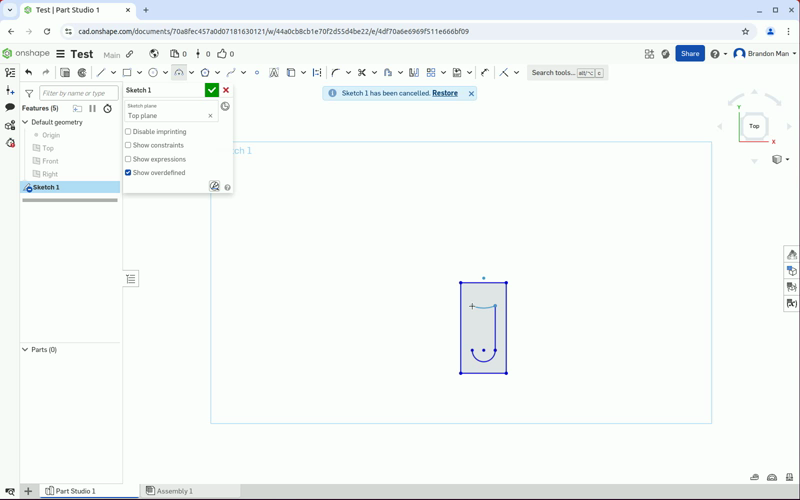
click(472, 305)
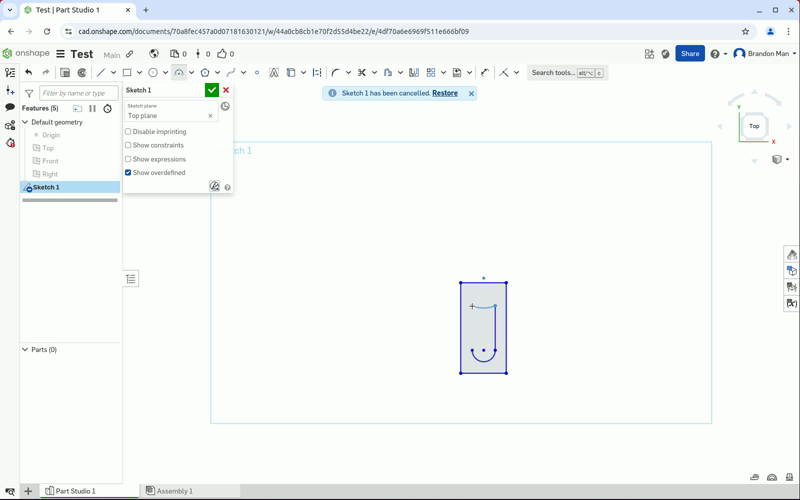
mouse_move(483, 294)
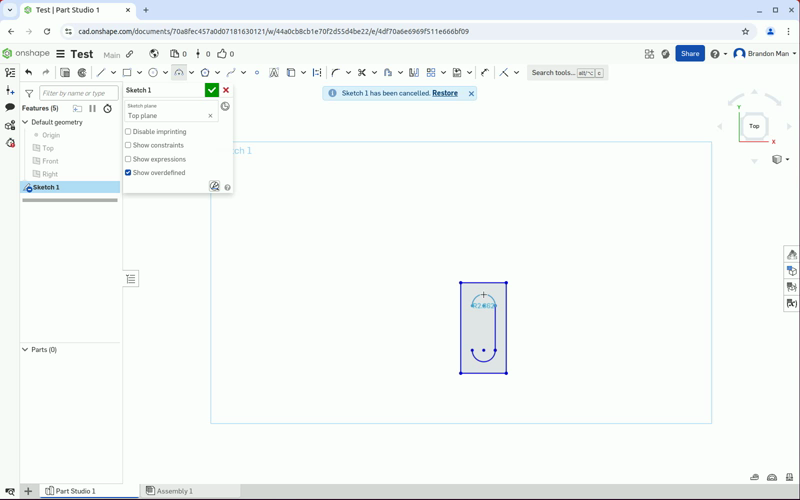
click(483, 294)
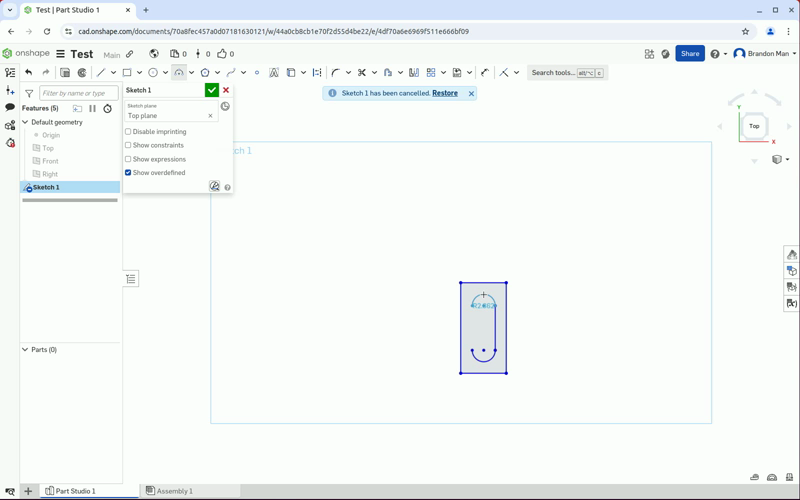
key_up(shift)
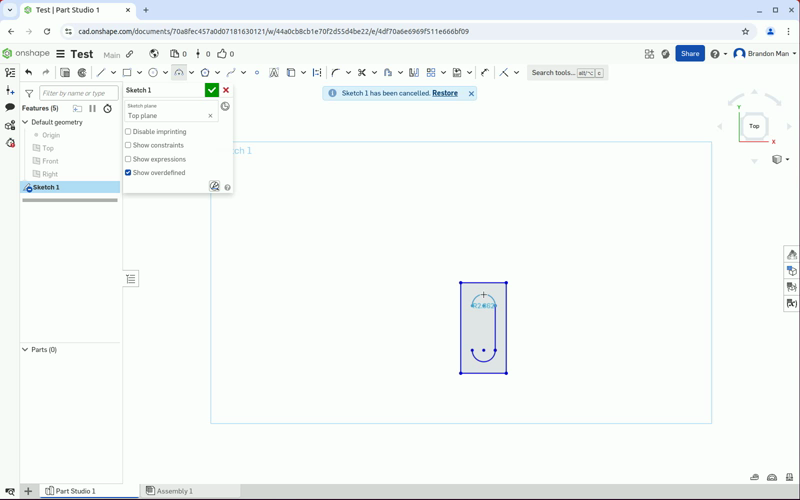
key(esc)
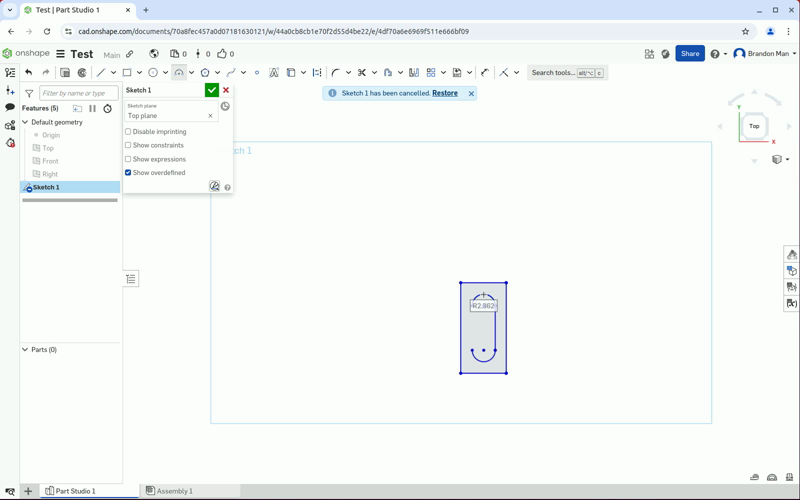
key(l)
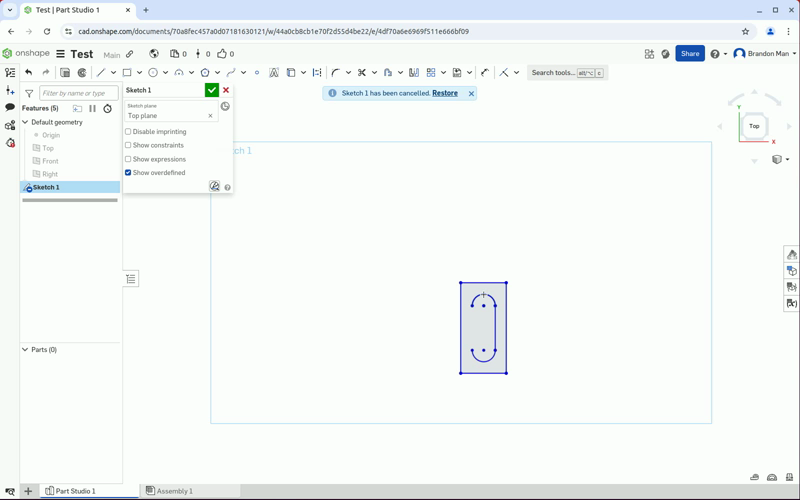
mouse_move(472, 305)
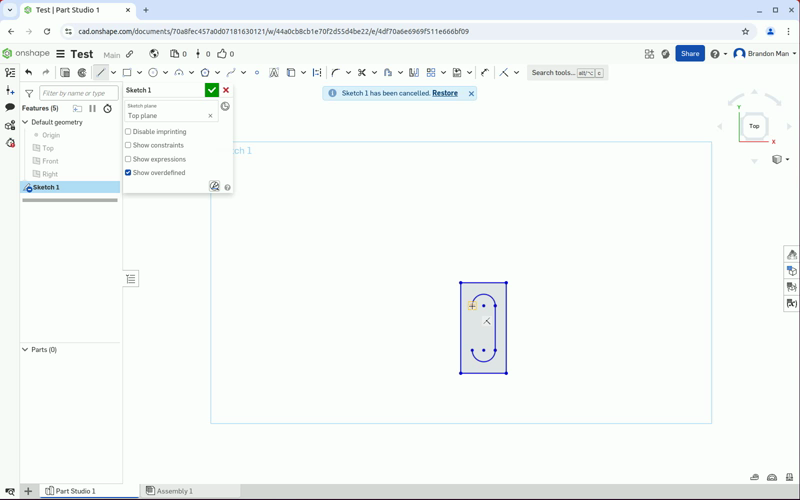
click(472, 305)
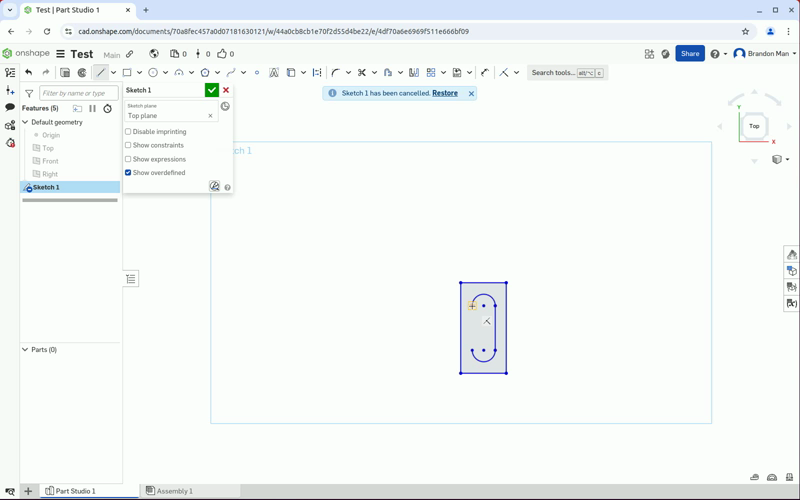
mouse_move(502, 305)
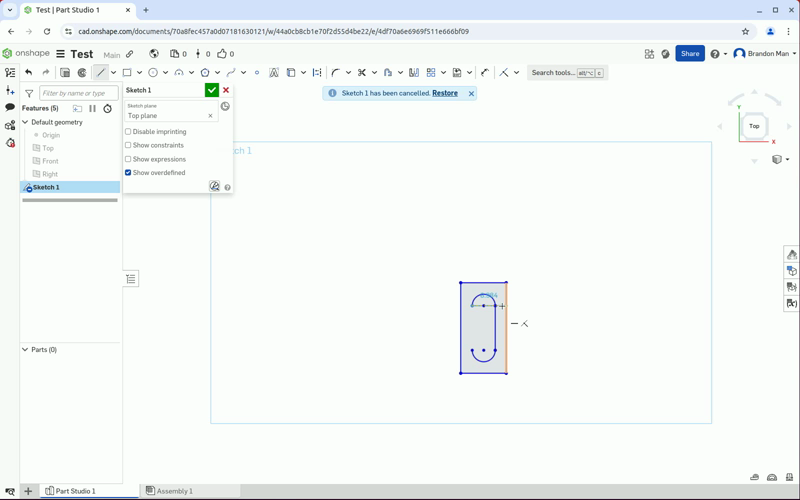
key_down(shift)
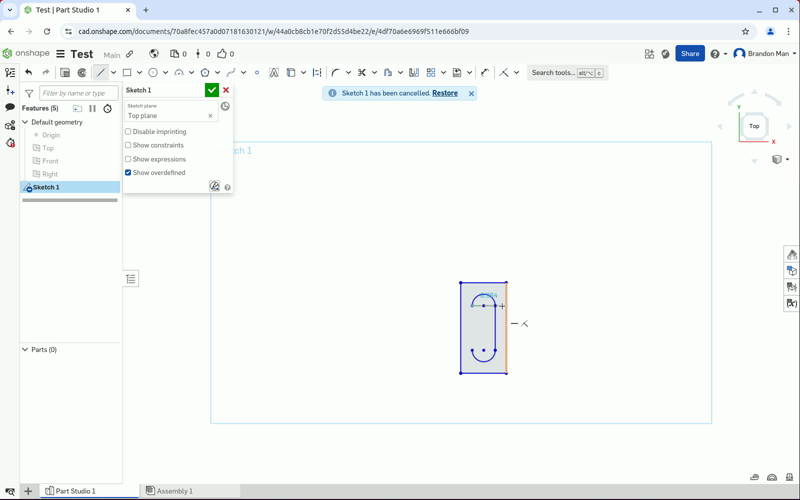
mouse_move(472, 350)
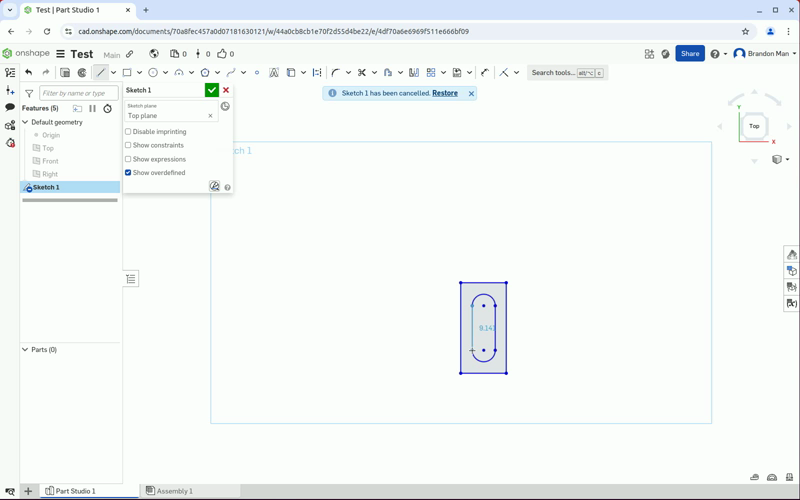
key_up(shift)
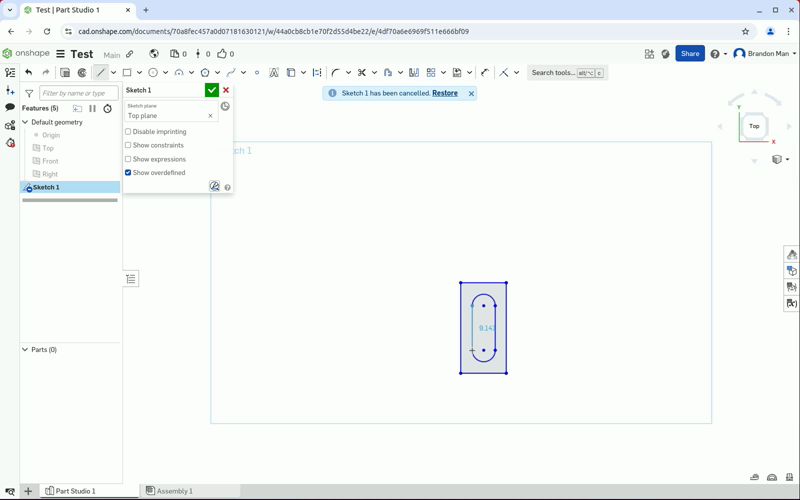
click(472, 350)
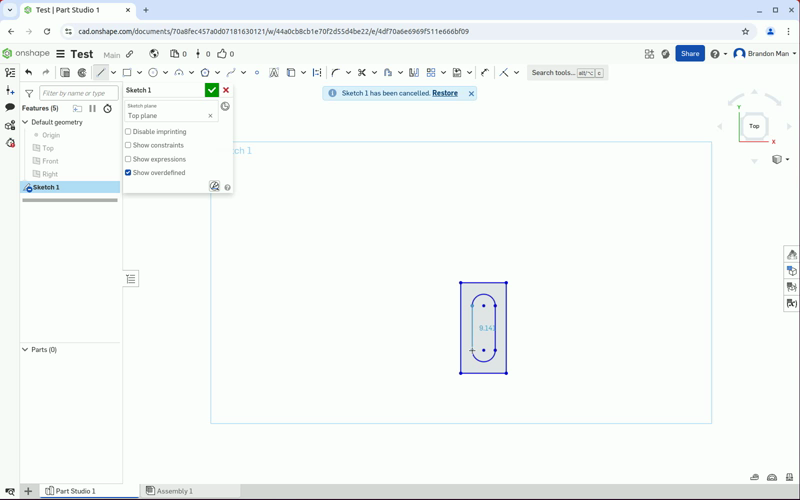
key(esc)
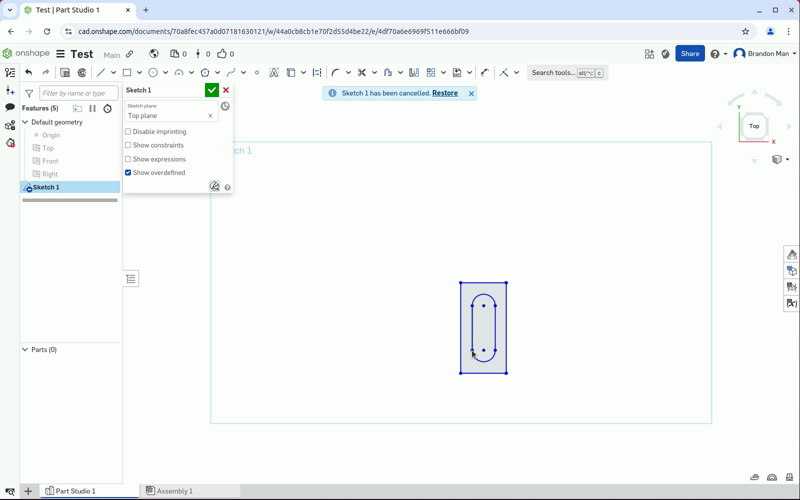
mouse_move(462, 342)
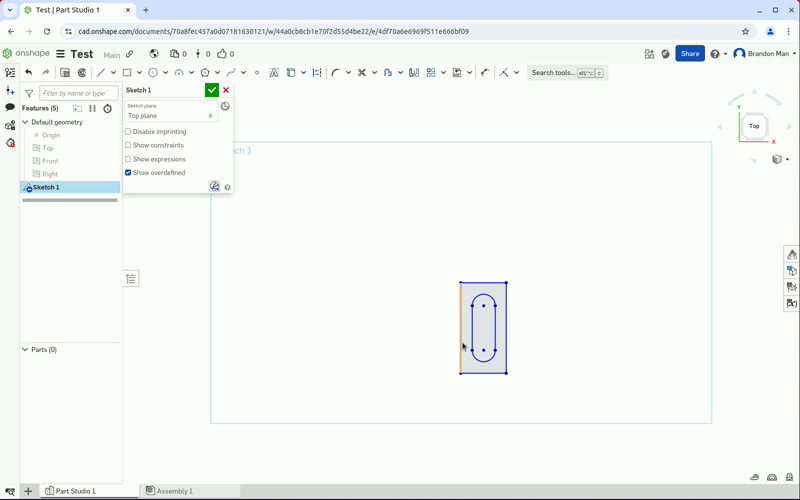
click(462, 342)
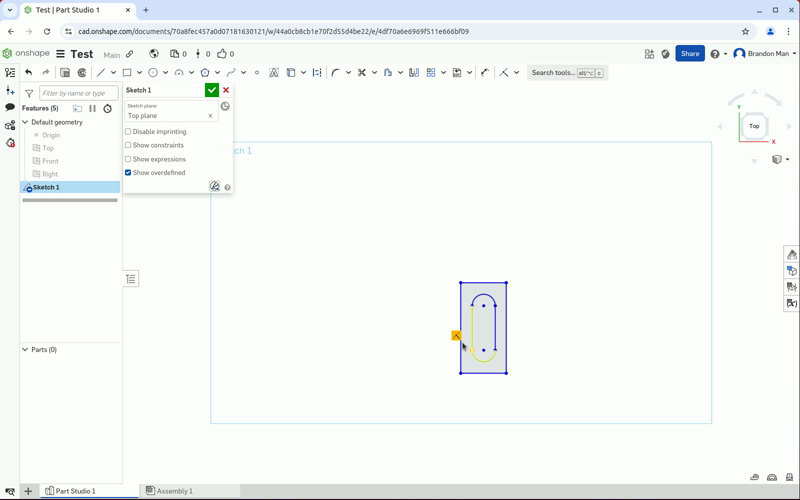
mouse_move(73, 352)
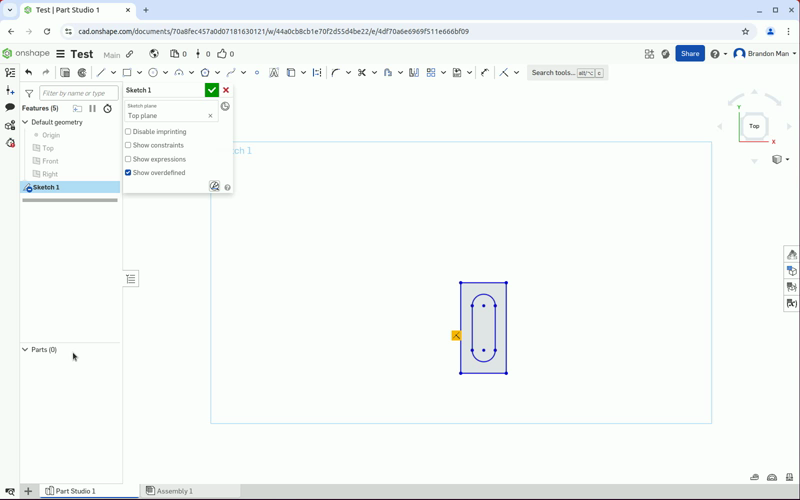
key(shift+y)
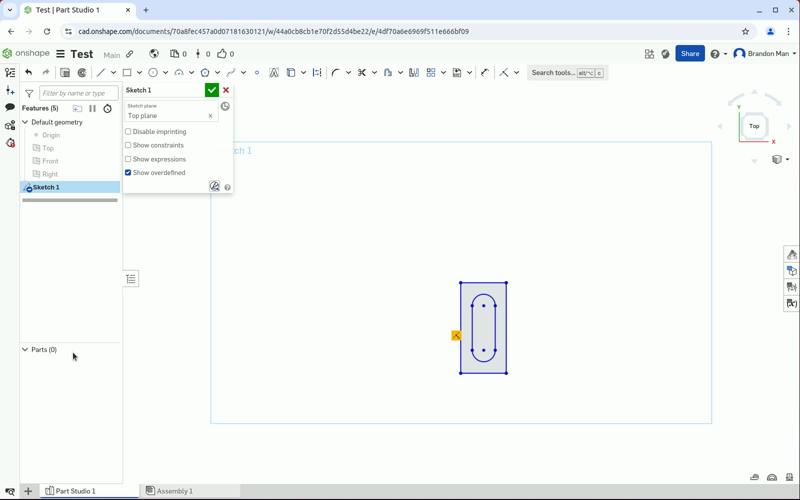
key(shift+e)
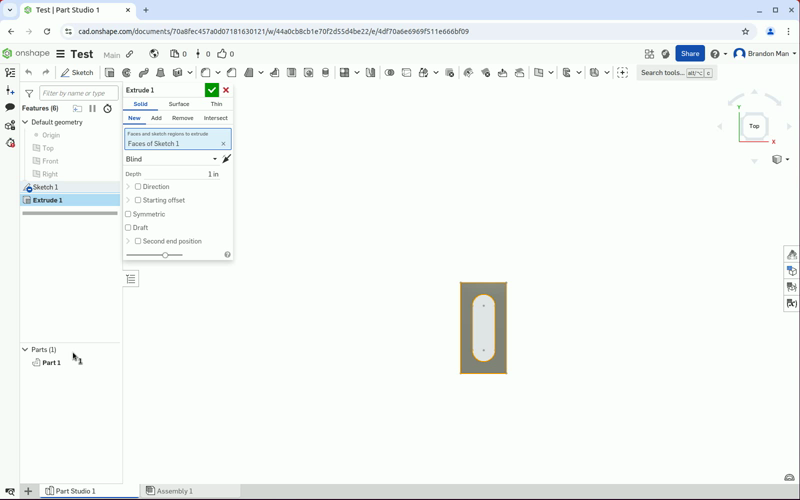
mouse_move(143, 106)
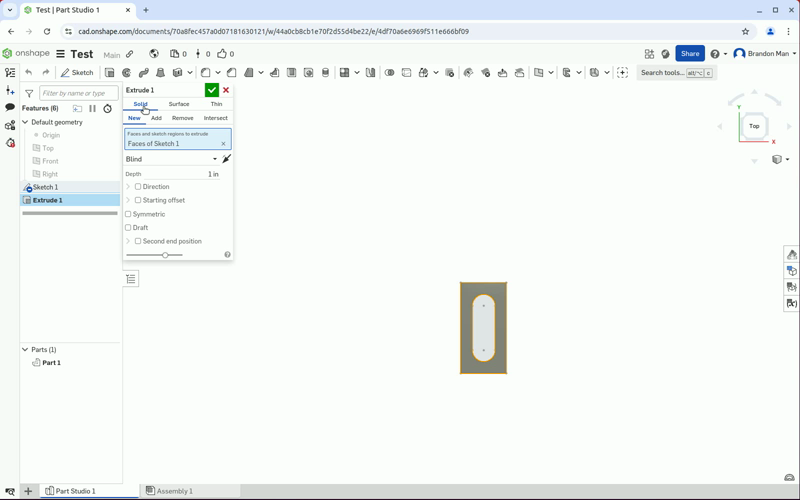
click(143, 106)
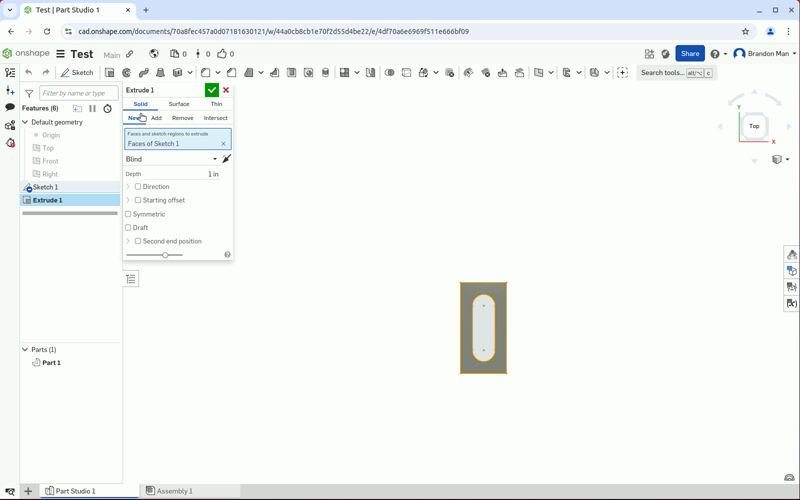
mouse_move(137, 120)
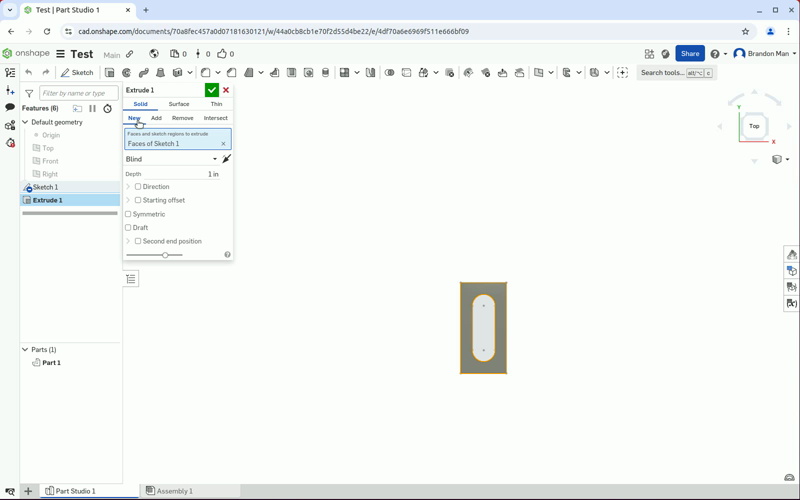
click(137, 120)
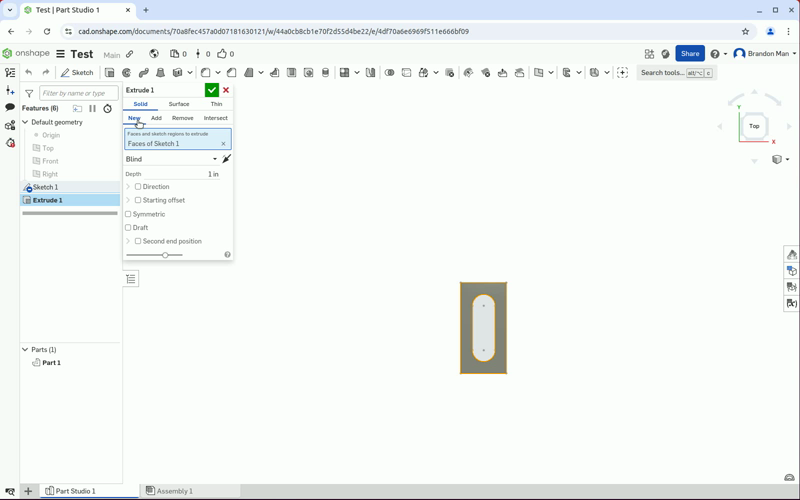
key(tab, 4)
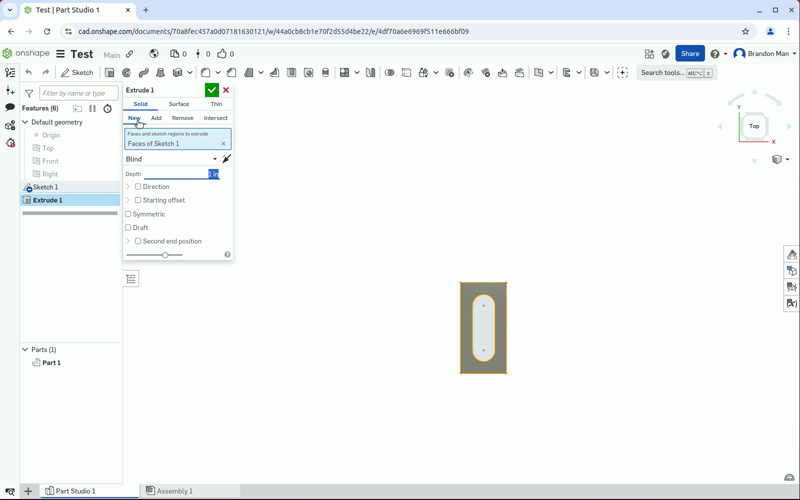
text(4.574)
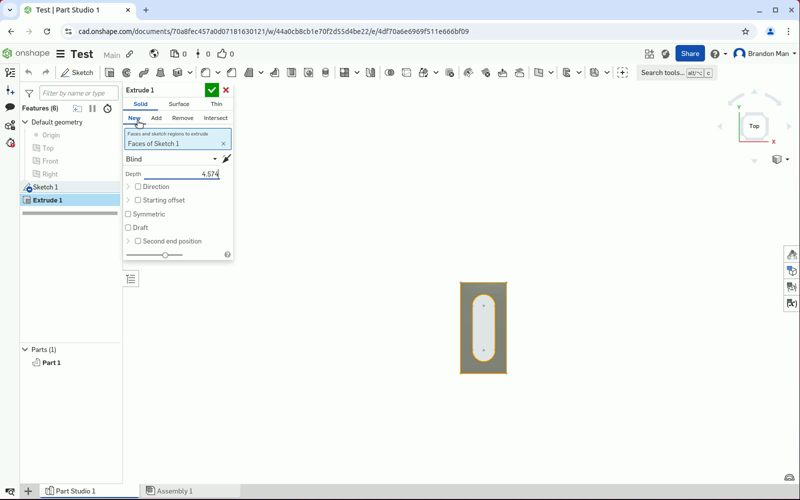
key(enter)
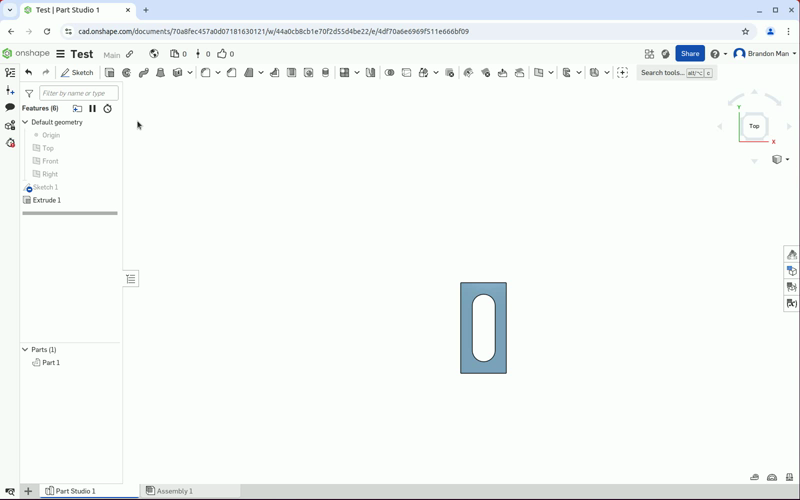
key(shift+h)
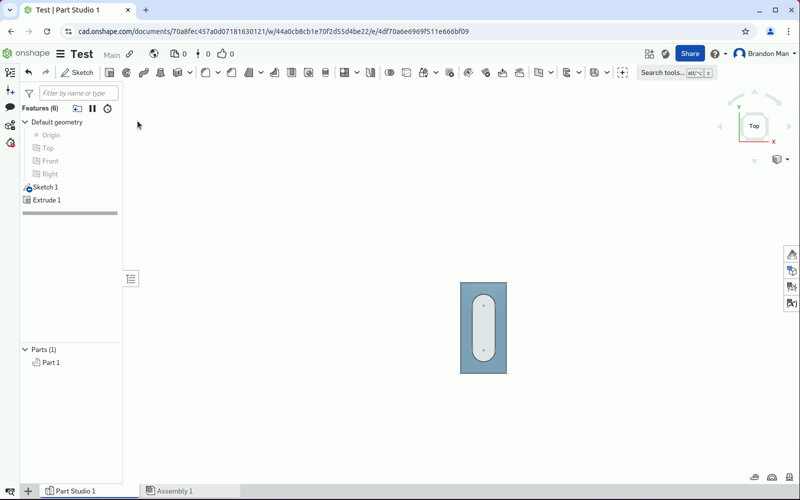
key(shift+h)
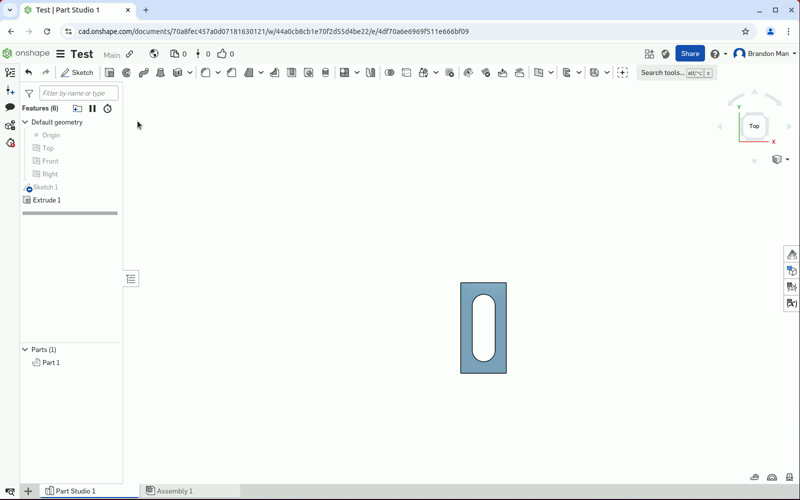
mouse_move(73, 189)
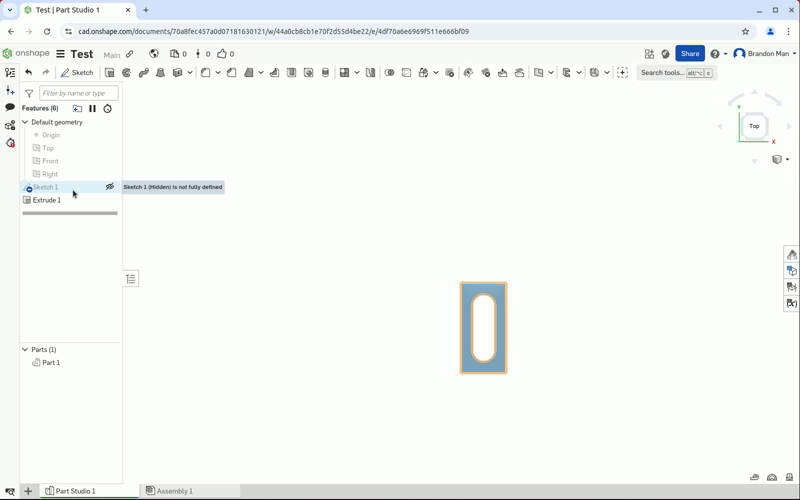
click(73, 189)
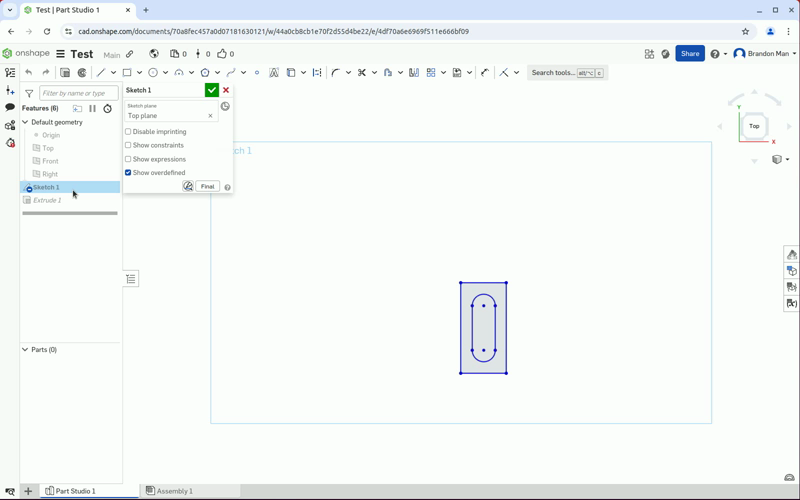
mouse_move(229, 92)
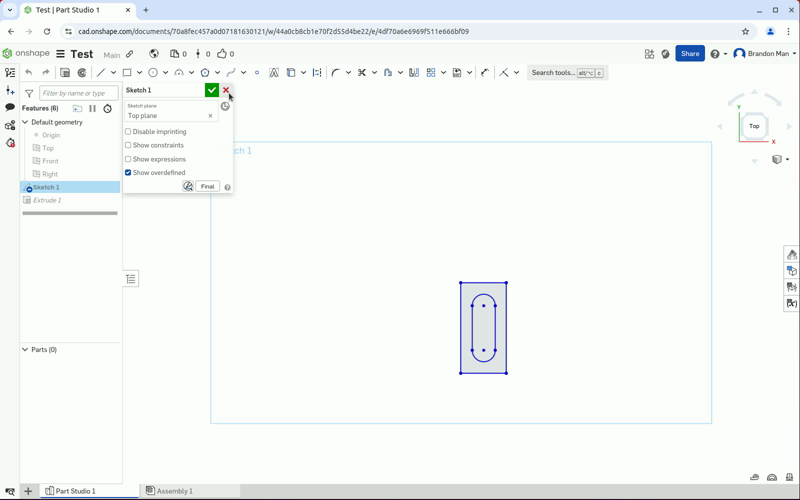
click(229, 92)
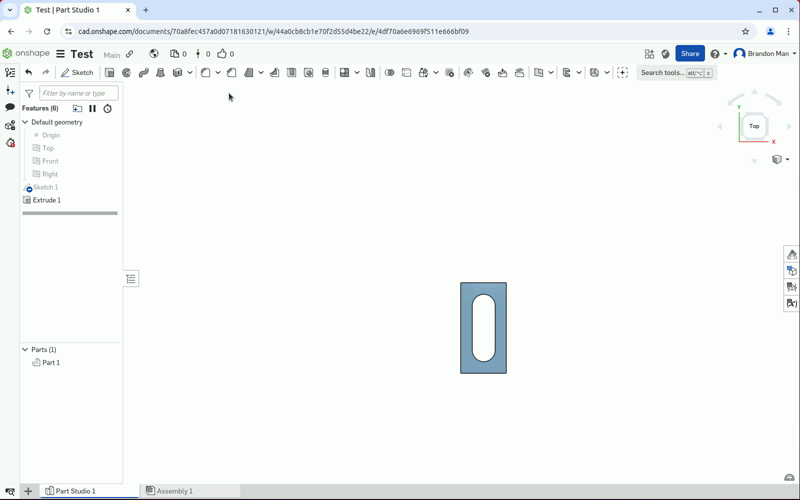
mouse_move(73, 352)
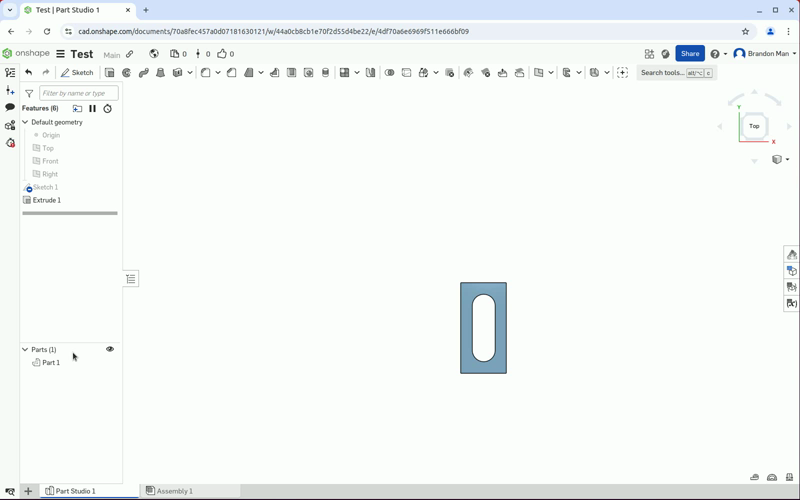
key(y)
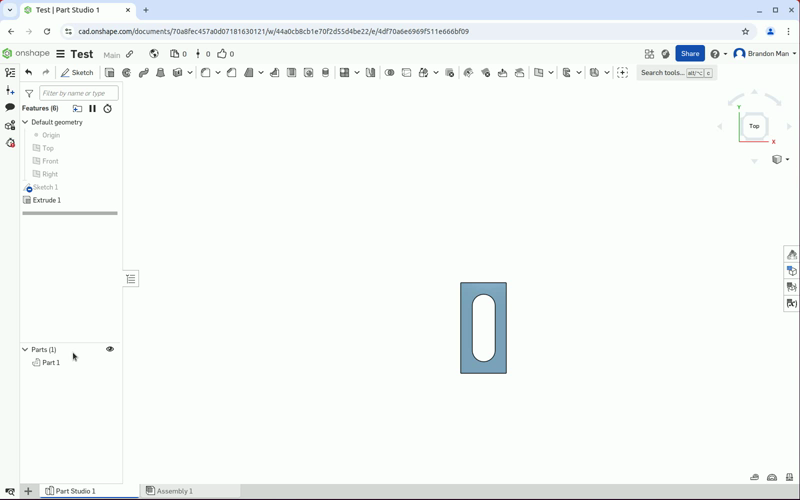
key(shift+p)
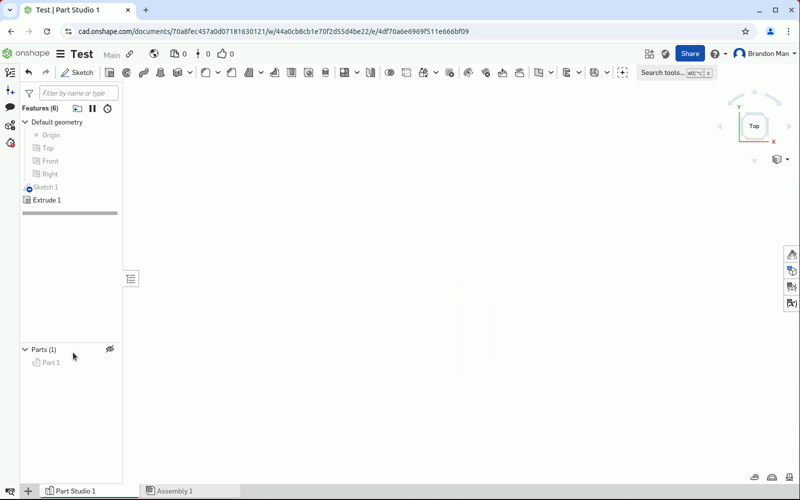
key(space)
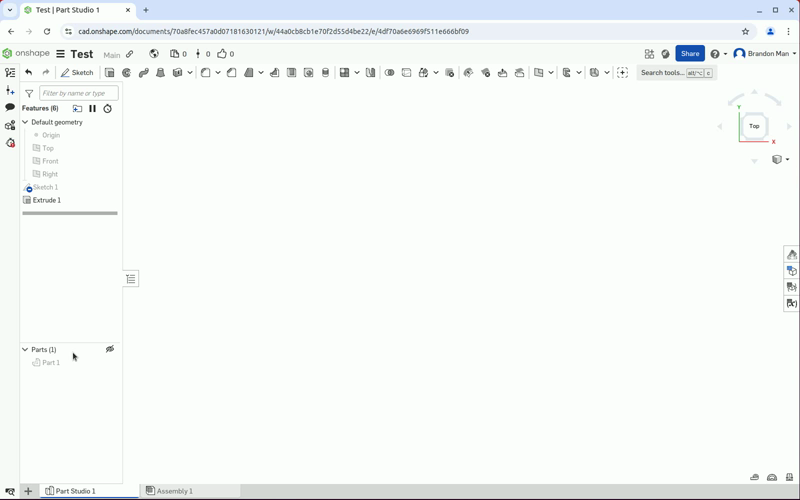
key_down(shift)
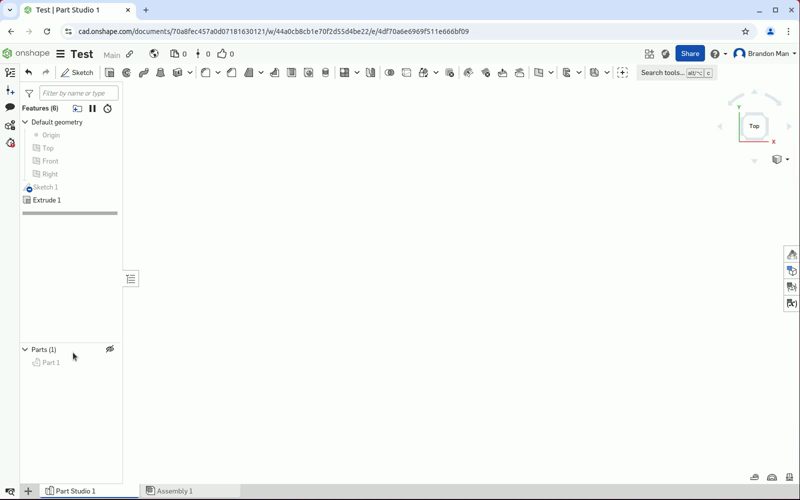
key(up)
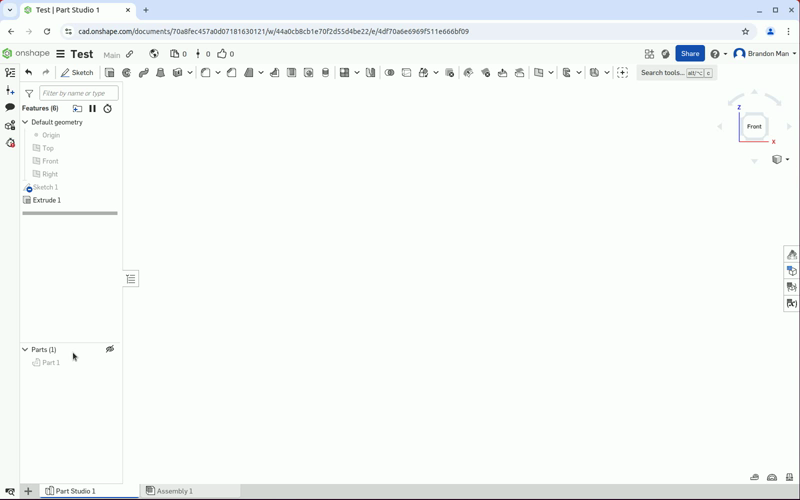
key_up(shift)
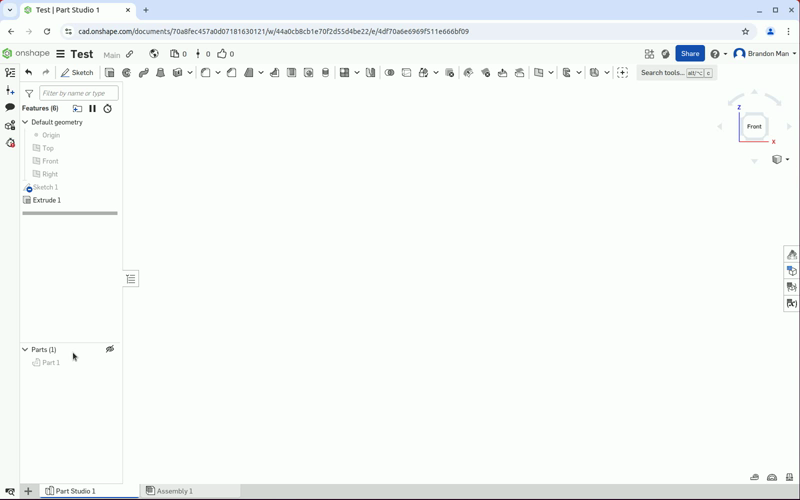
key(space)
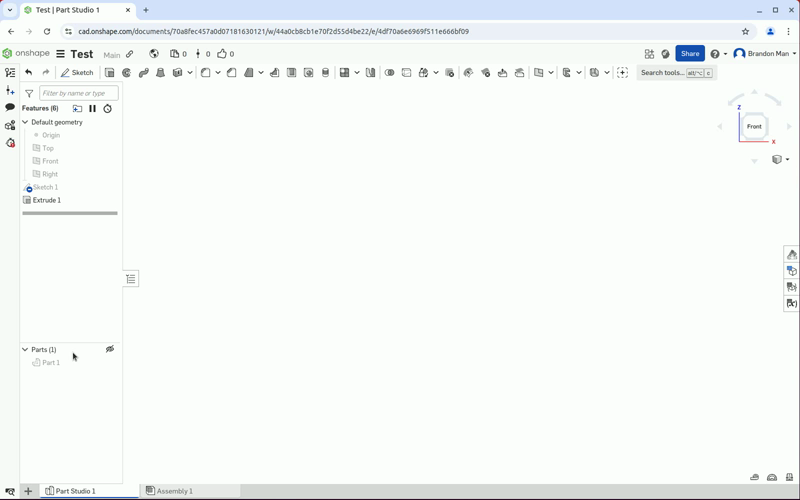
key_down(shift)
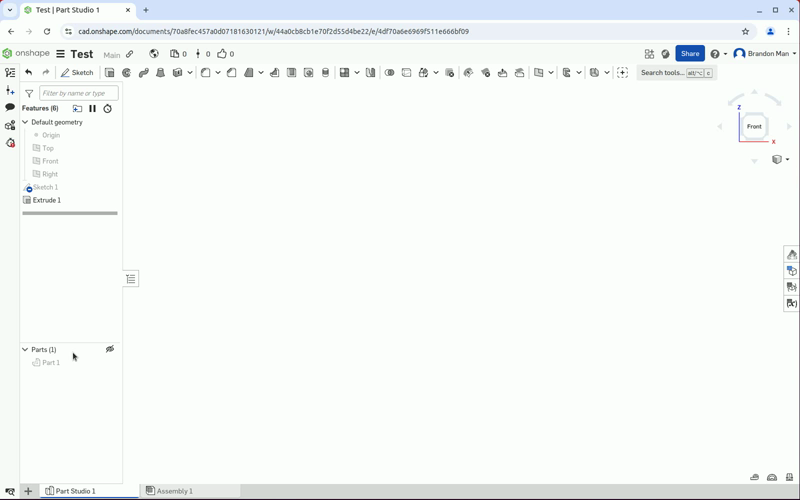
key(left)
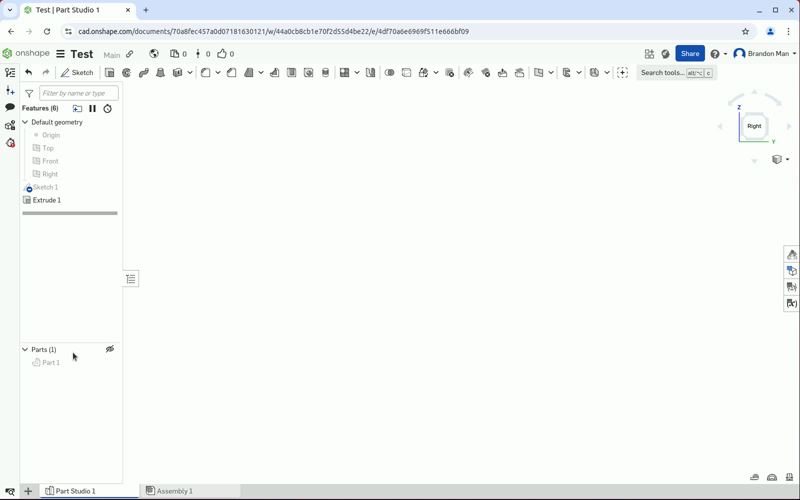
key_up(shift)
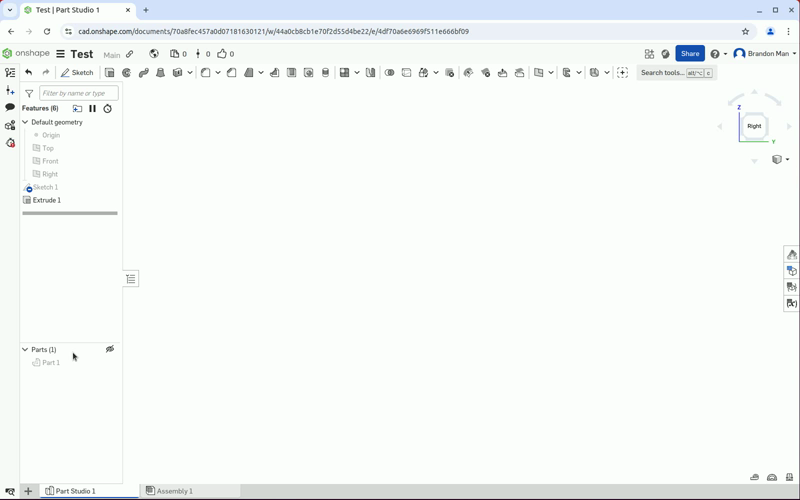
mouse_move(73, 352)
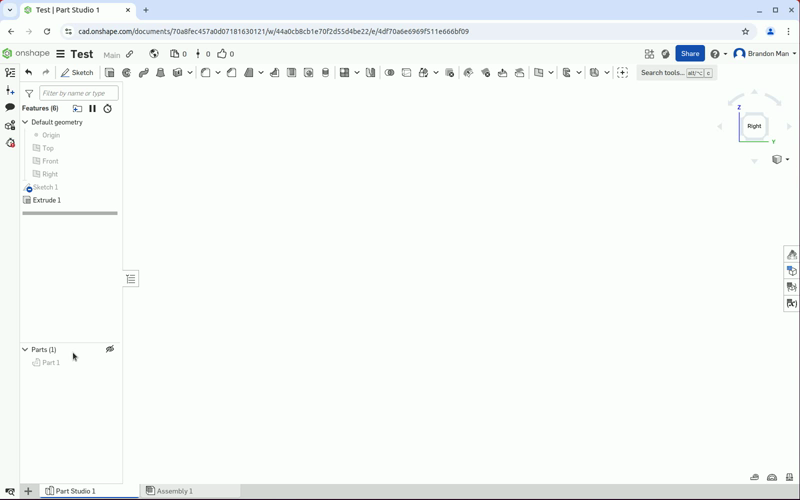
key(shift+y)
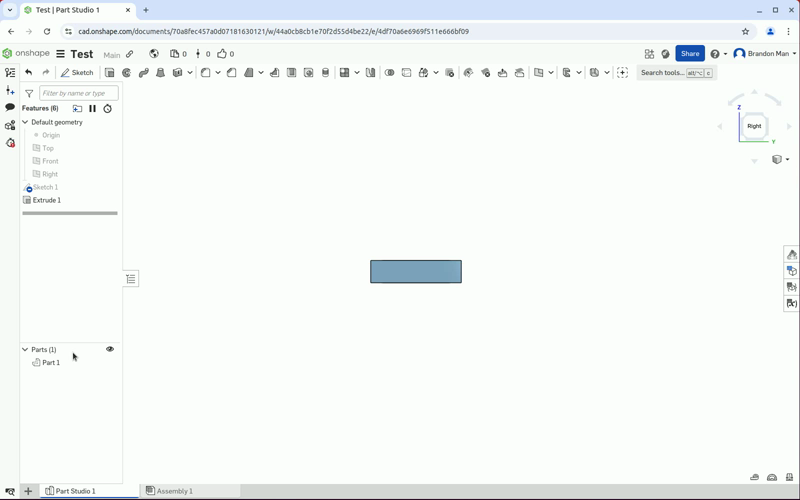
mouse_move(541, 75)
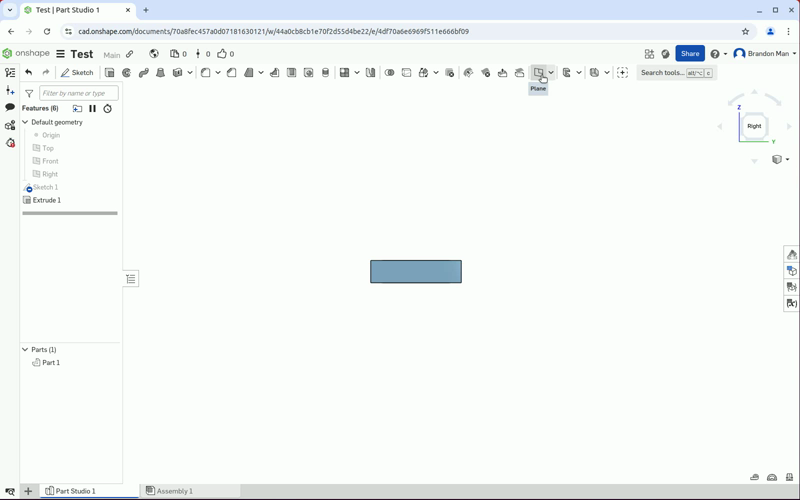
click(541, 75)
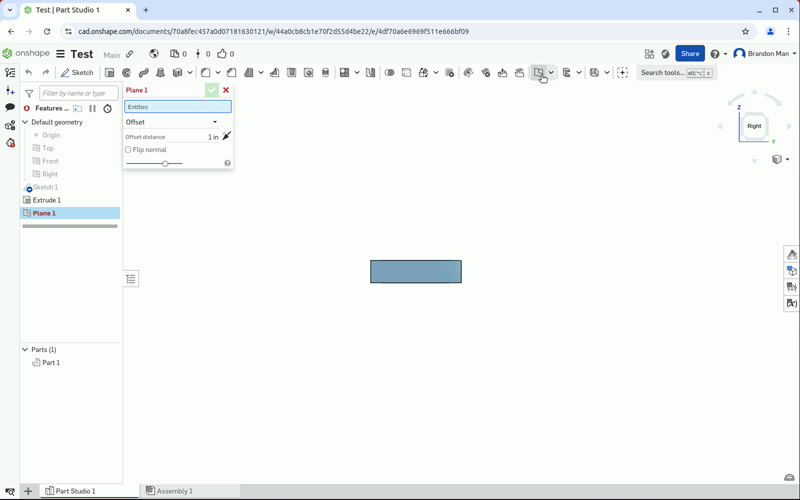
mouse_move(73, 176)
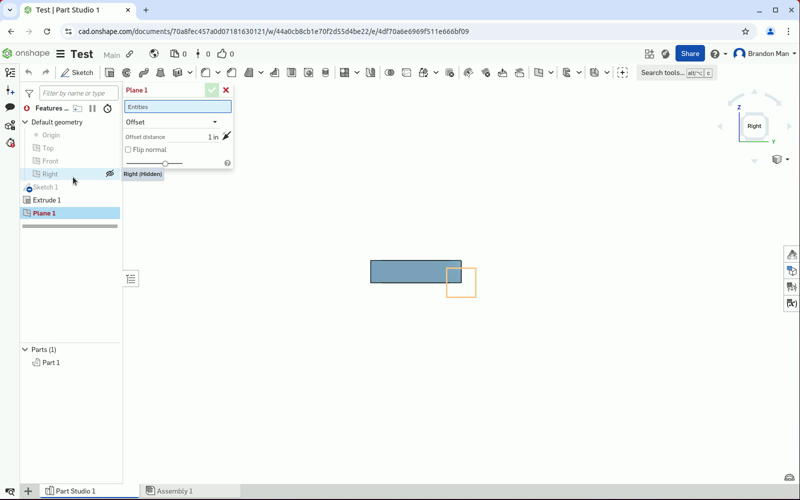
click(73, 176)
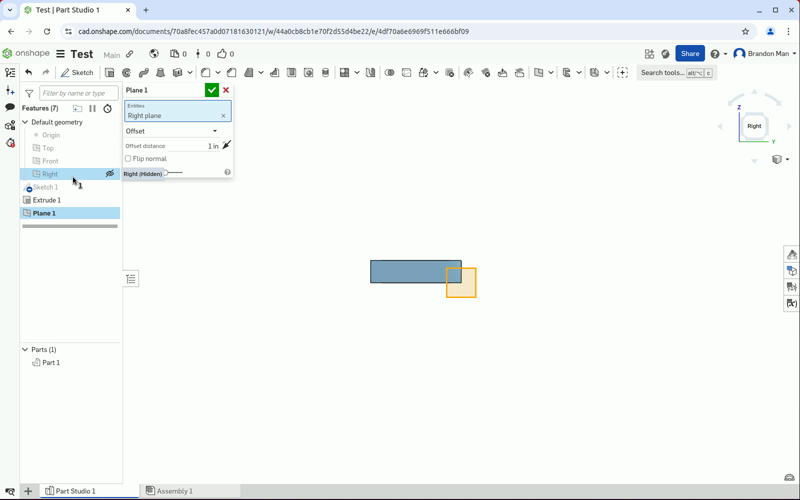
key(tab, 2)
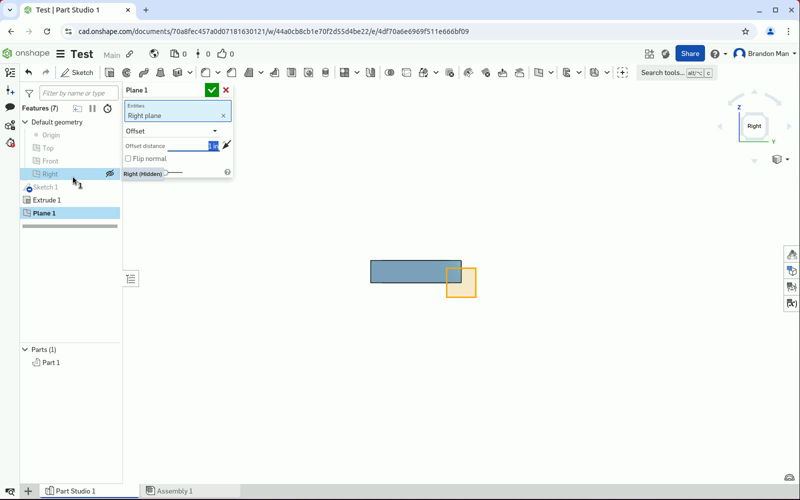
text(9.151)
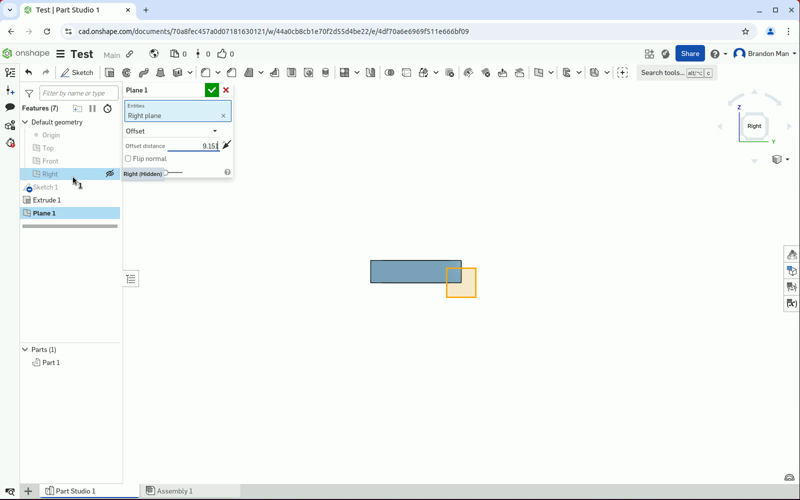
key(enter, 2)
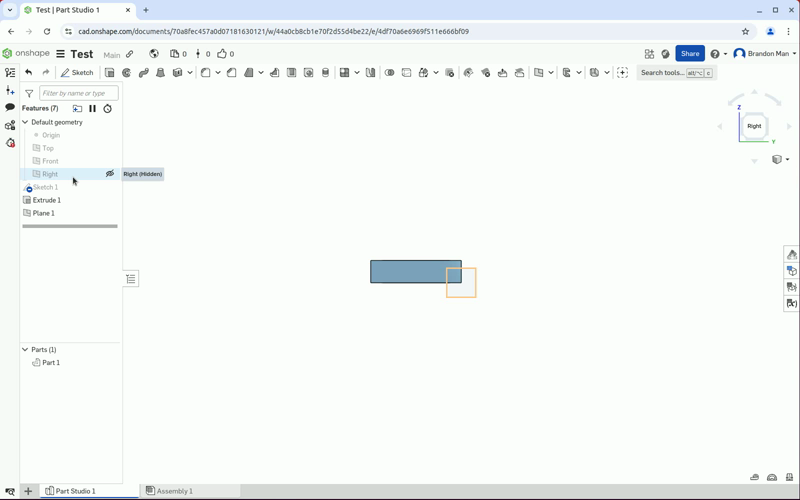
key(shift+s)
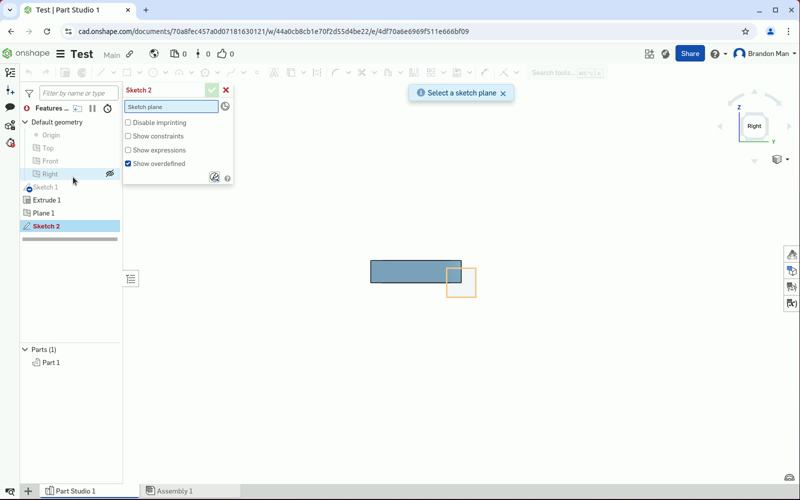
mouse_move(73, 215)
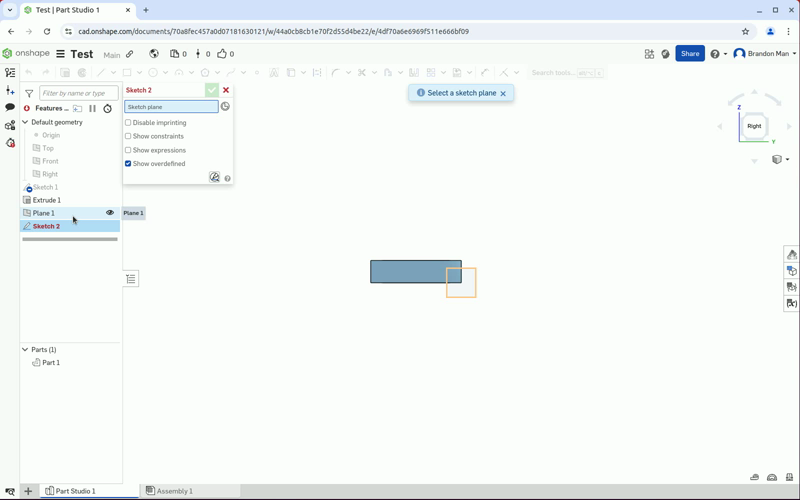
click(73, 215)
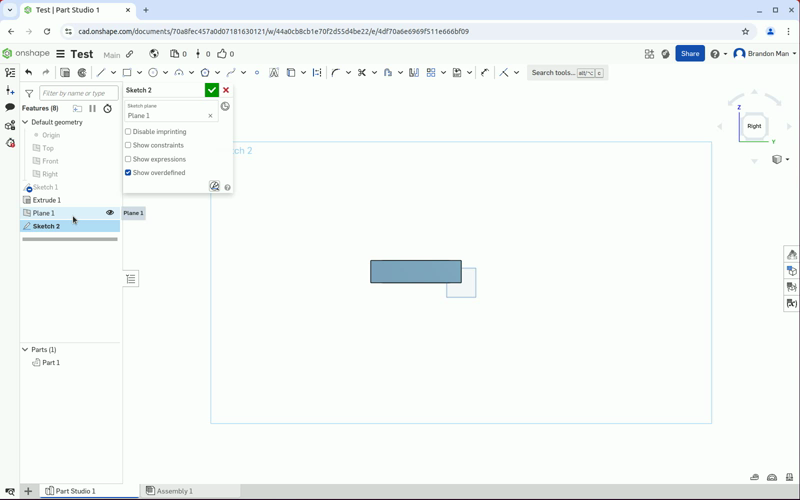
mouse_move(73, 352)
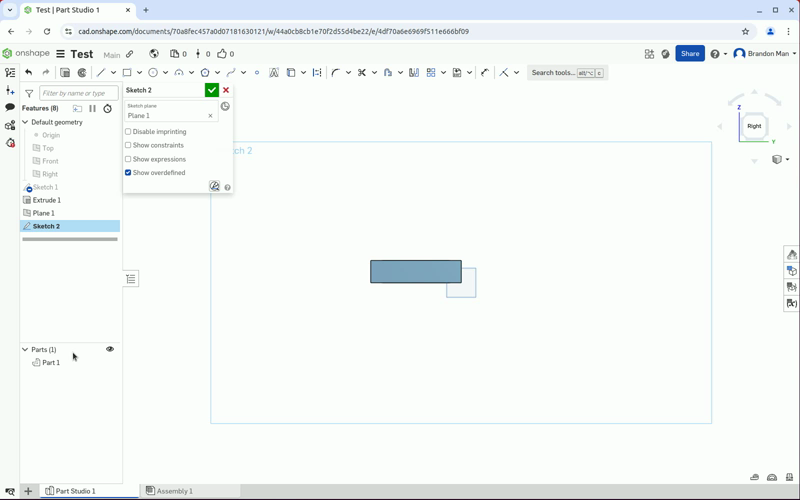
key(y)
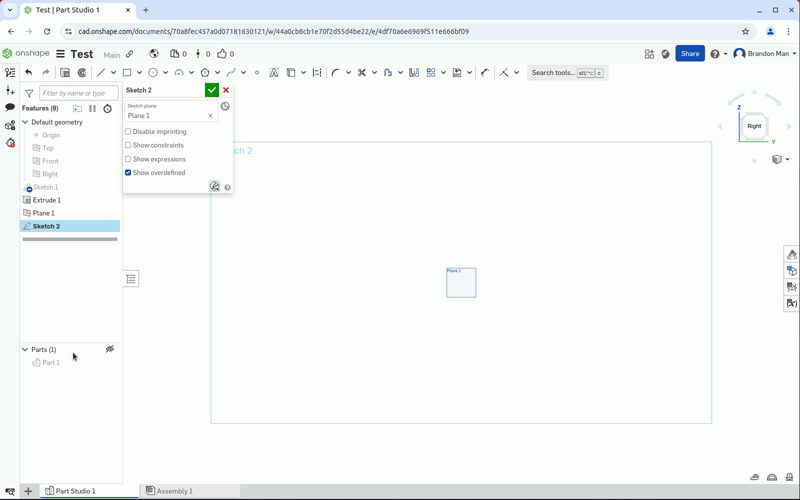
key(l)
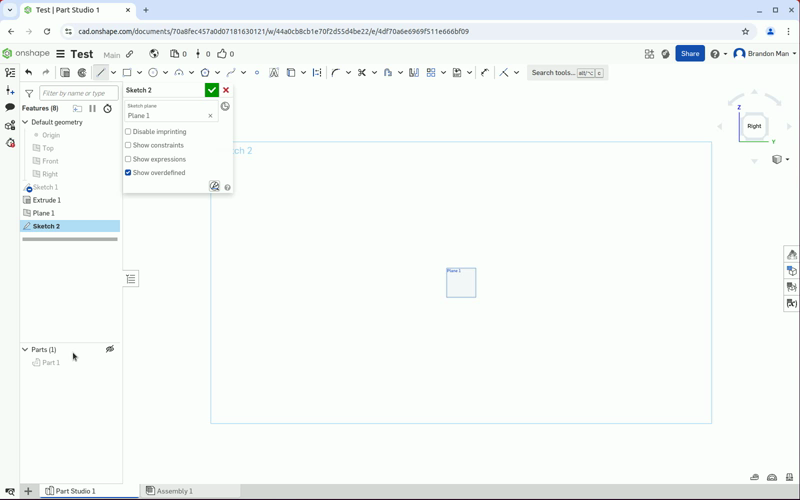
key_down(shift)
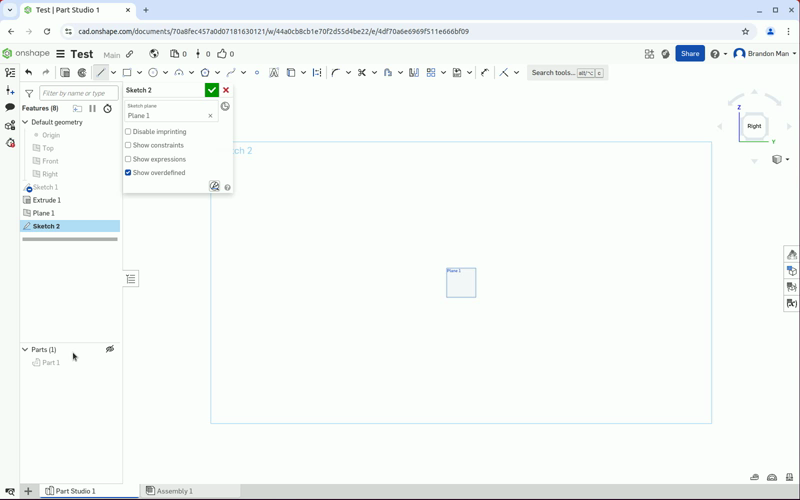
mouse_move(416, 260)
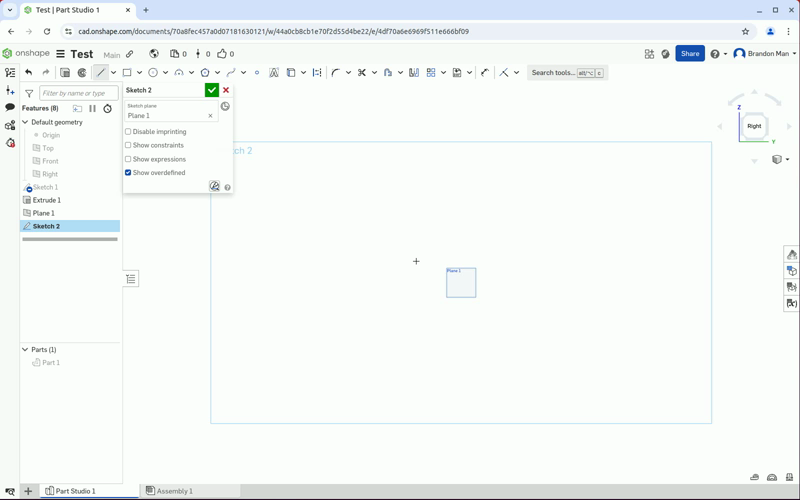
click(416, 260)
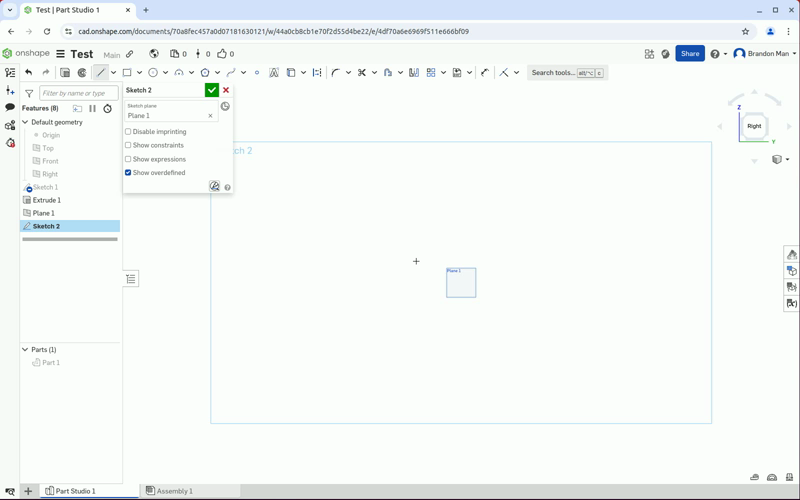
key_up(shift)
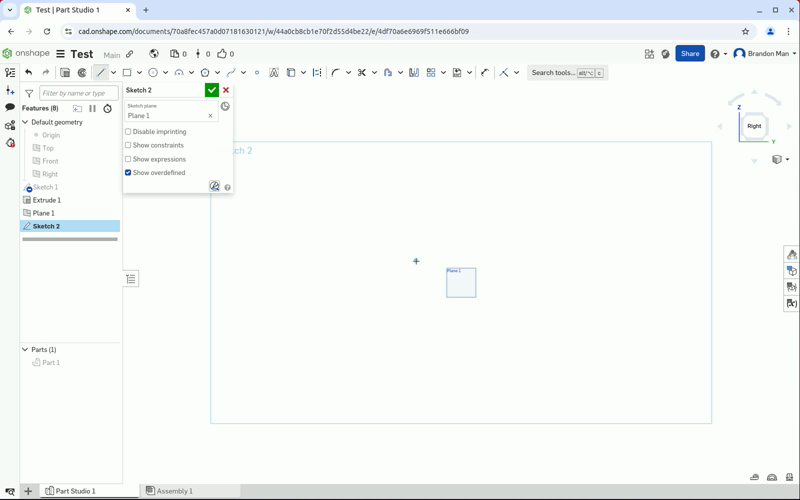
key_down(shift)
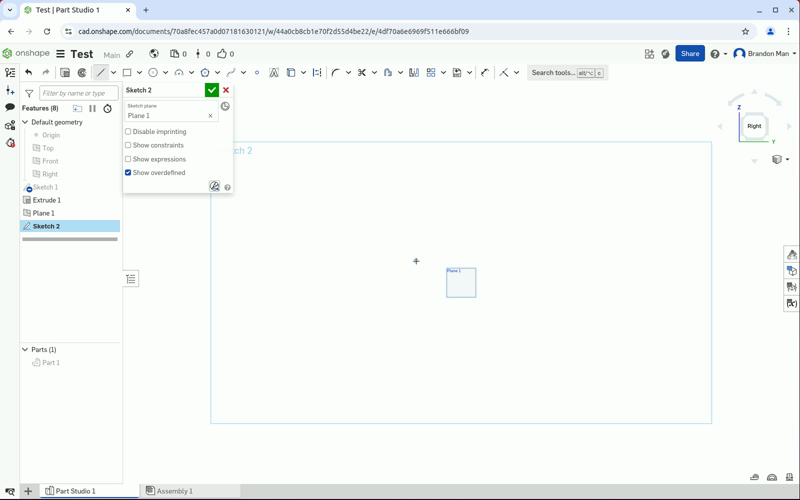
mouse_move(446, 260)
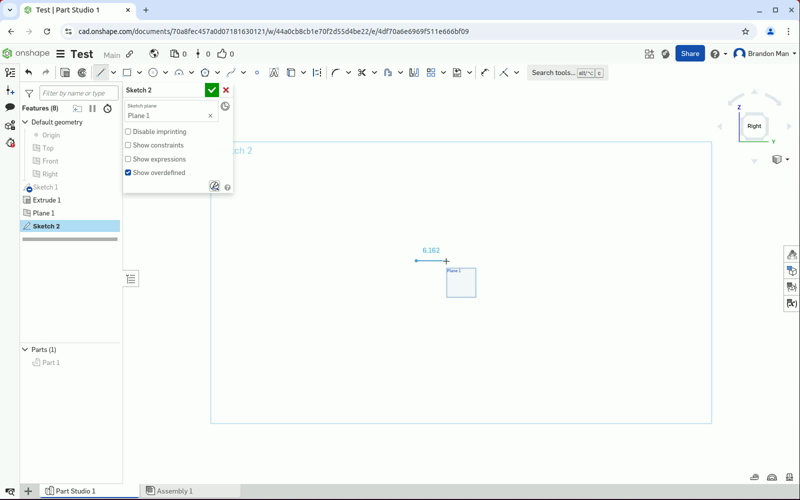
mouse_move(461, 260)
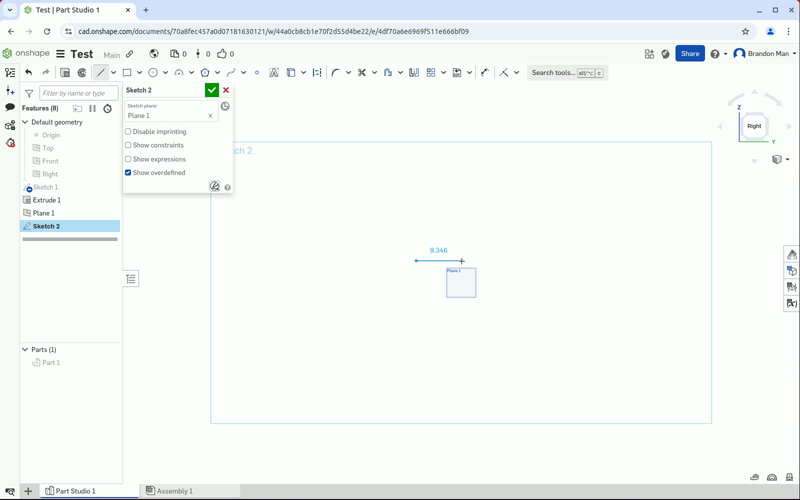
click(461, 260)
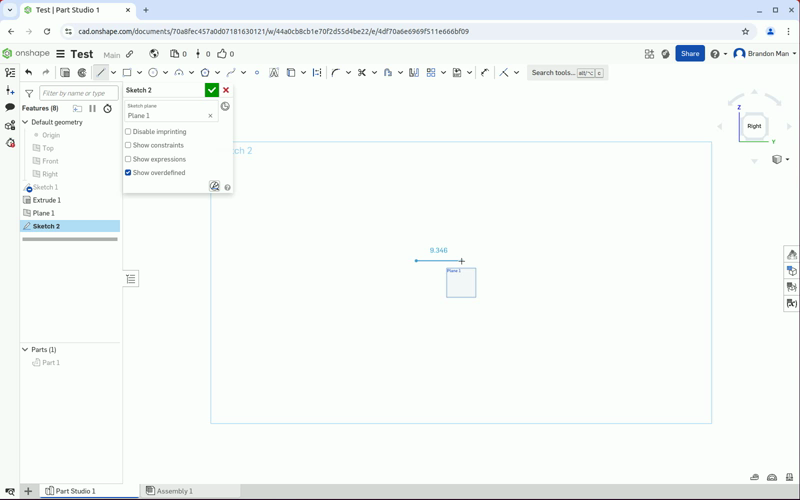
key_up(shift)
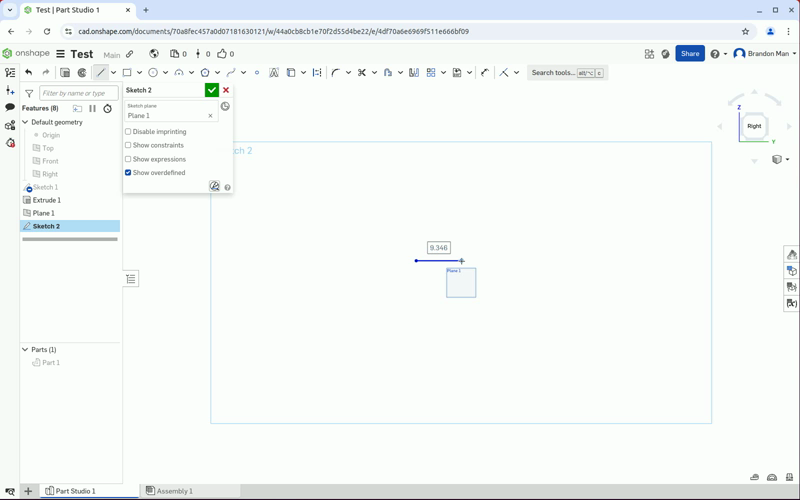
key_down(shift)
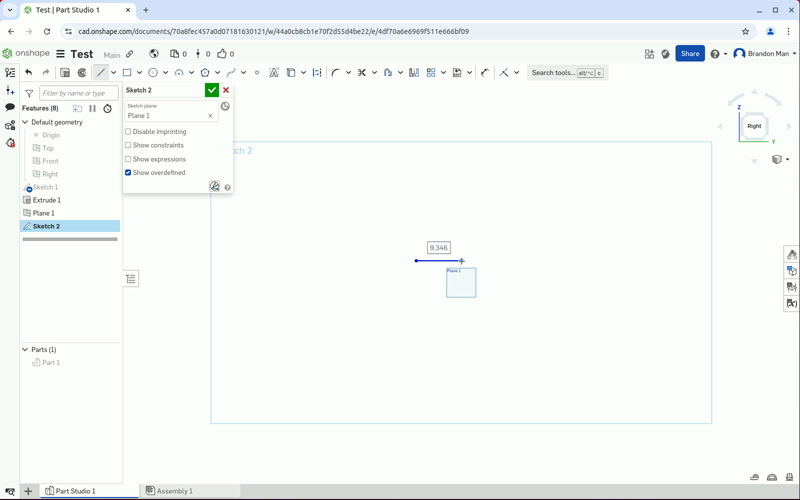
mouse_move(461, 192)
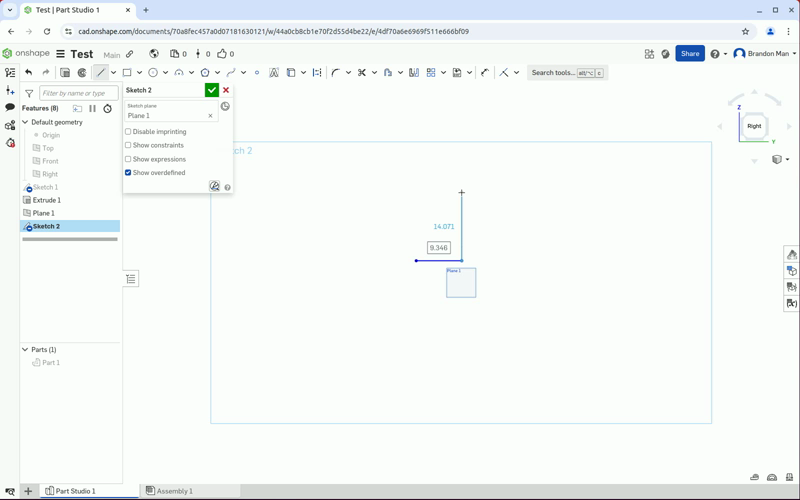
click(461, 192)
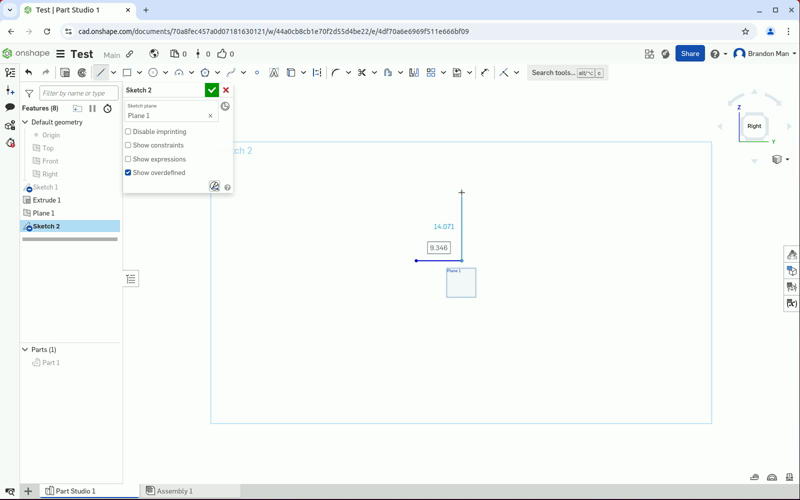
key_up(shift)
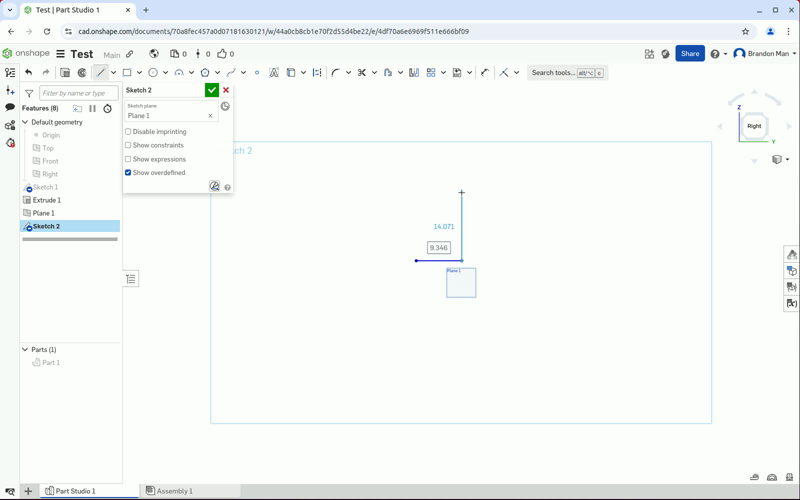
key_down(shift)
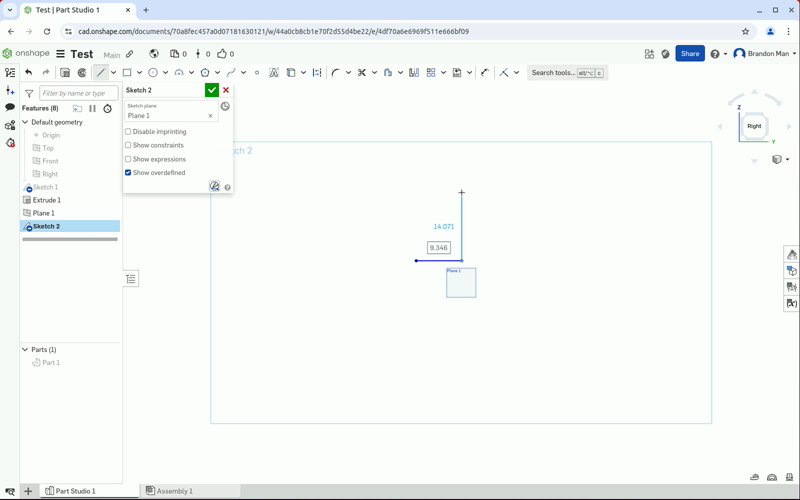
mouse_move(416, 237)
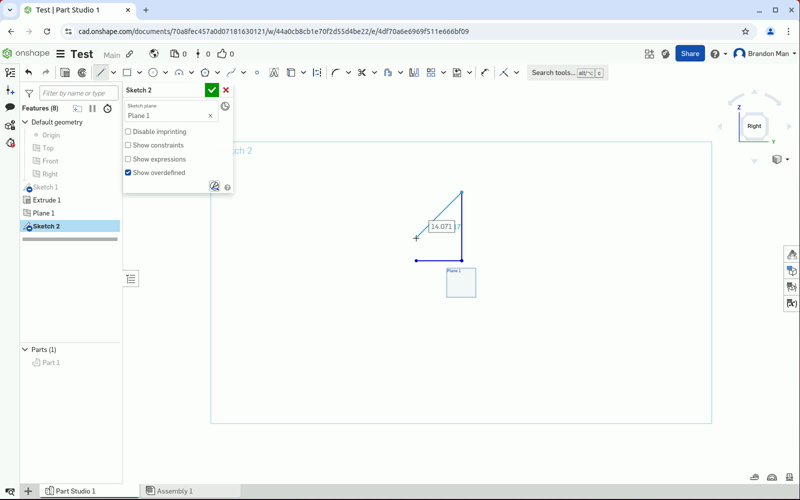
click(416, 237)
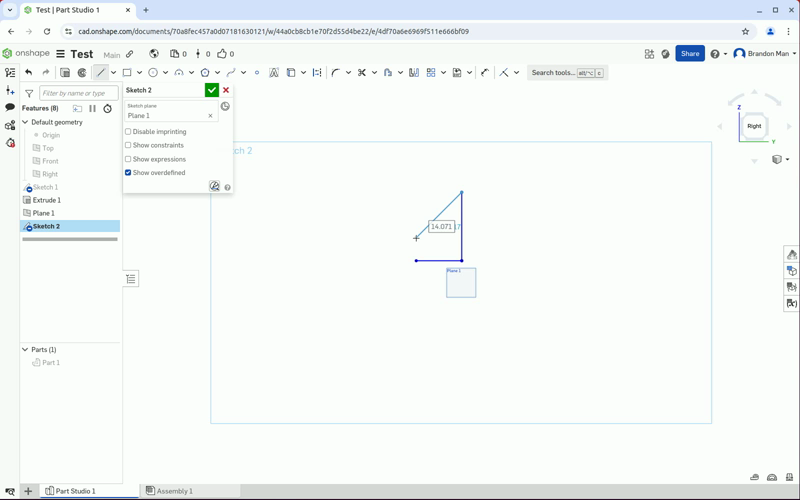
key_up(shift)
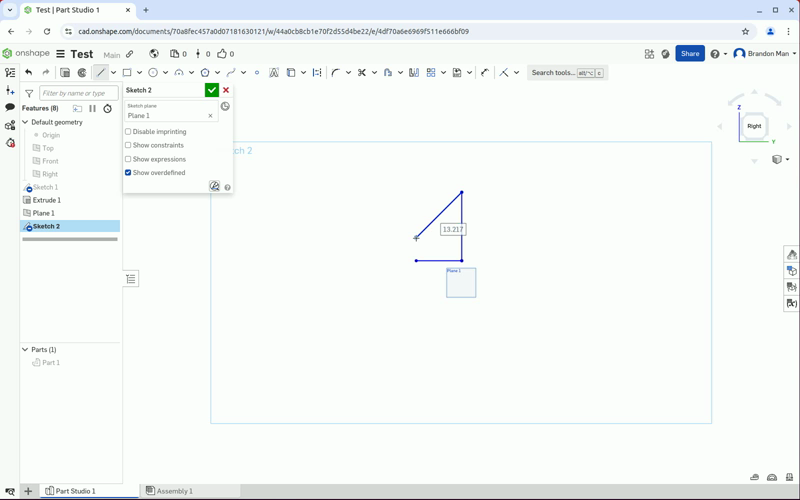
mouse_move(446, 237)
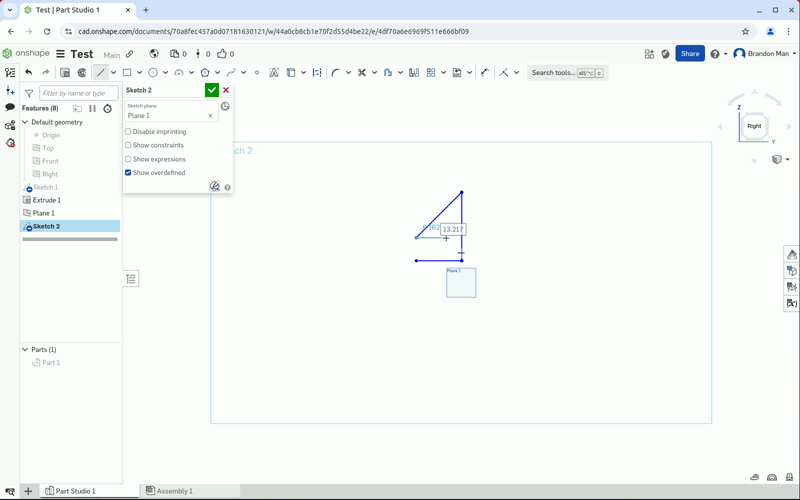
key_down(shift)
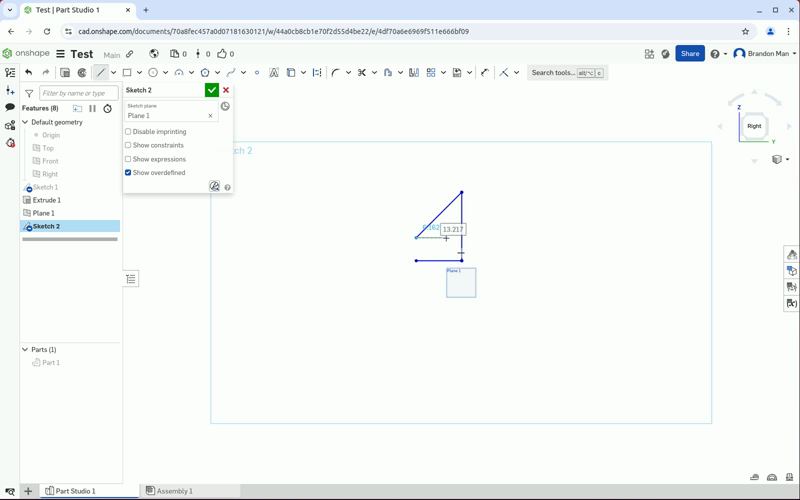
mouse_move(416, 260)
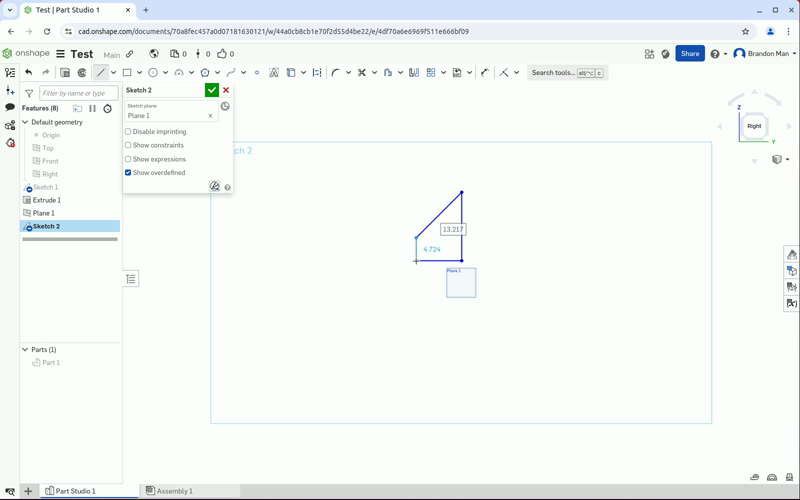
key_up(shift)
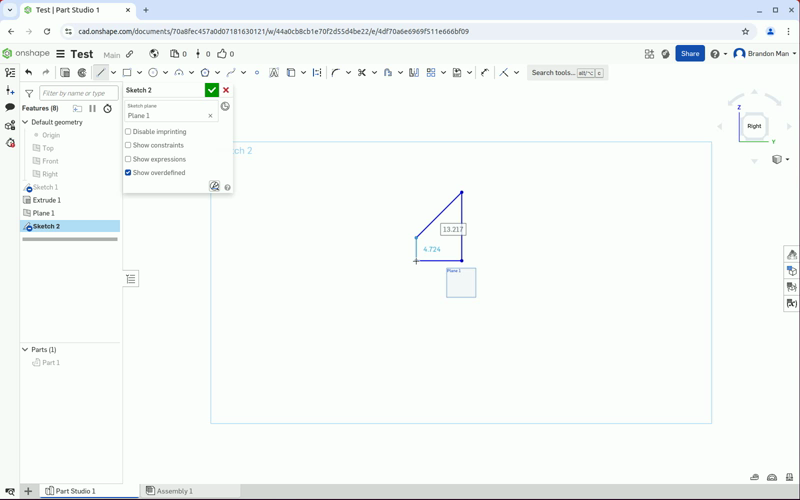
click(416, 260)
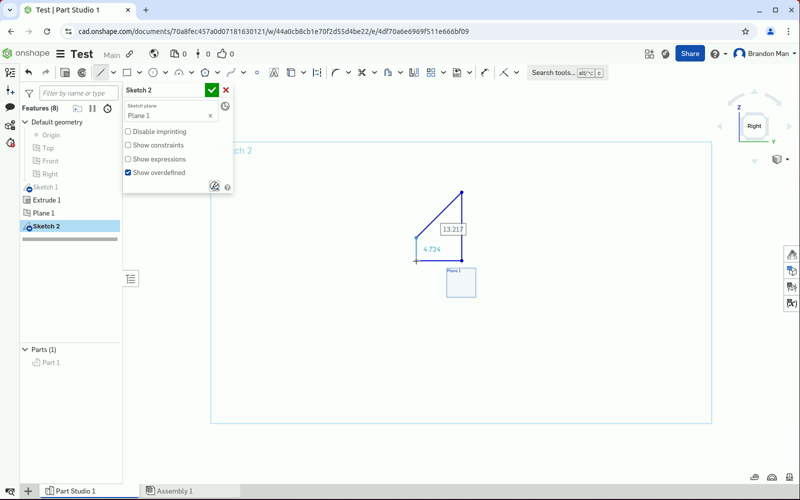
key(esc)
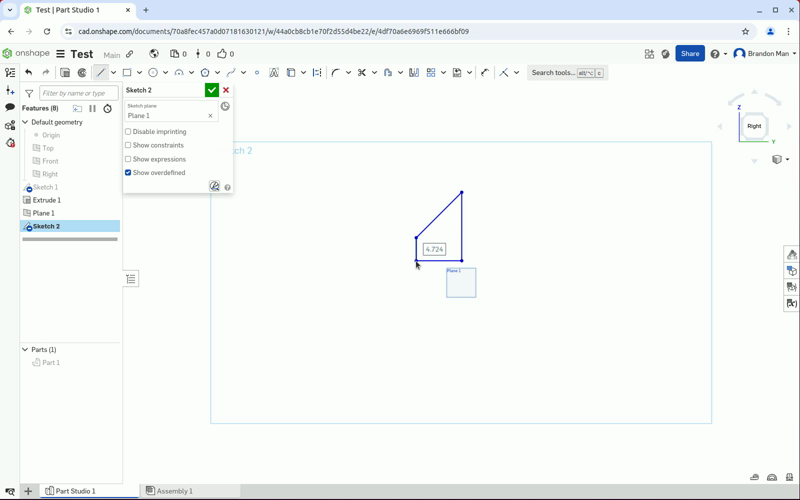
mouse_move(426, 240)
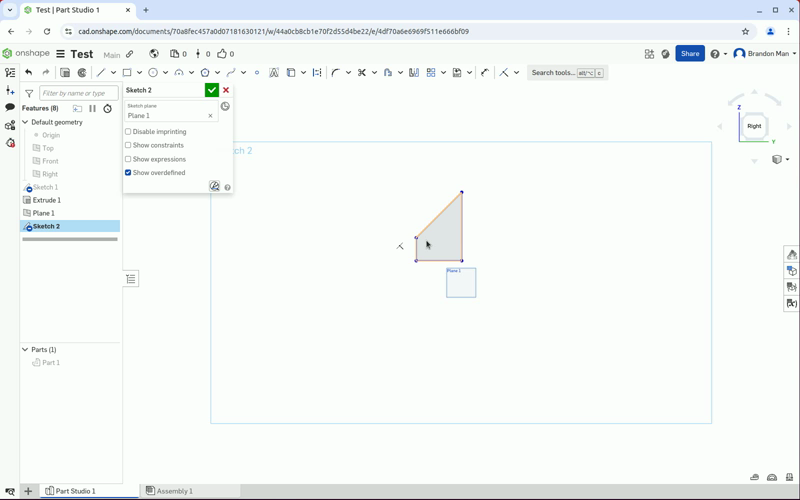
click(426, 240)
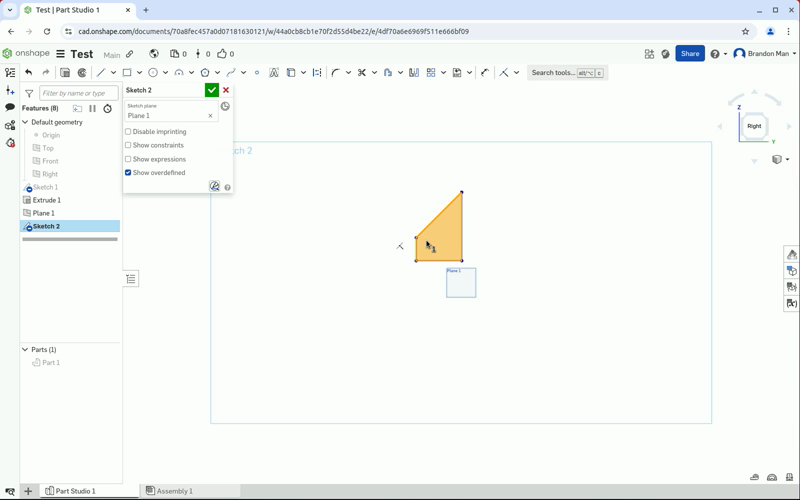
mouse_move(73, 352)
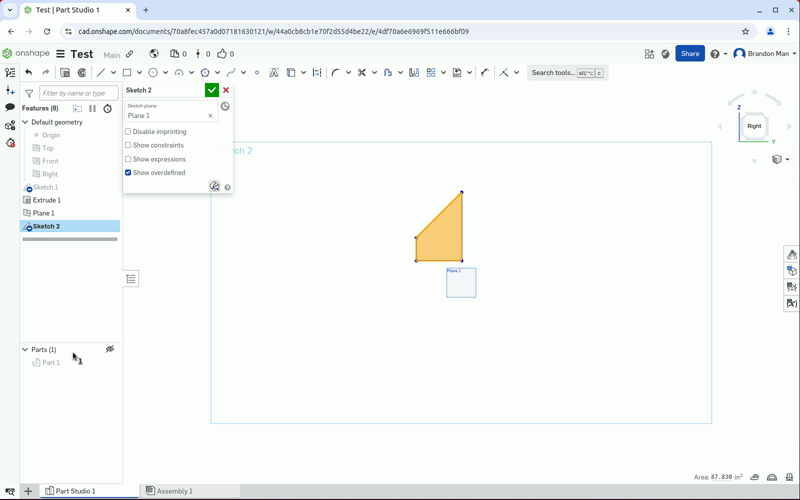
key(shift+y)
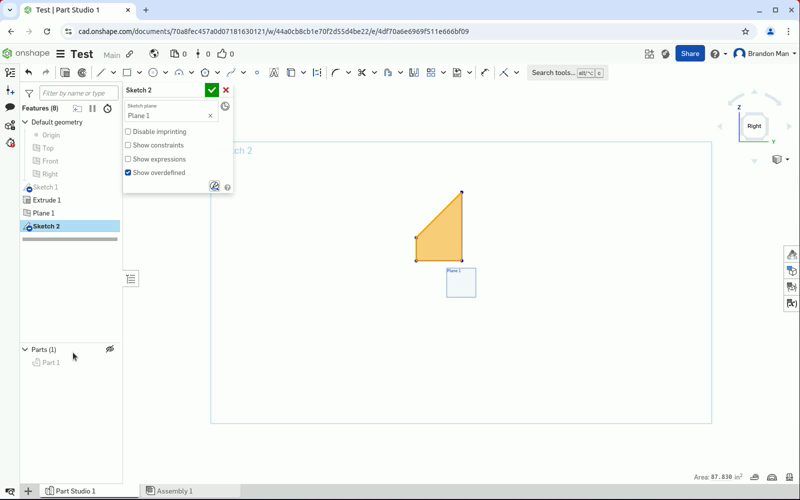
key(shift+e)
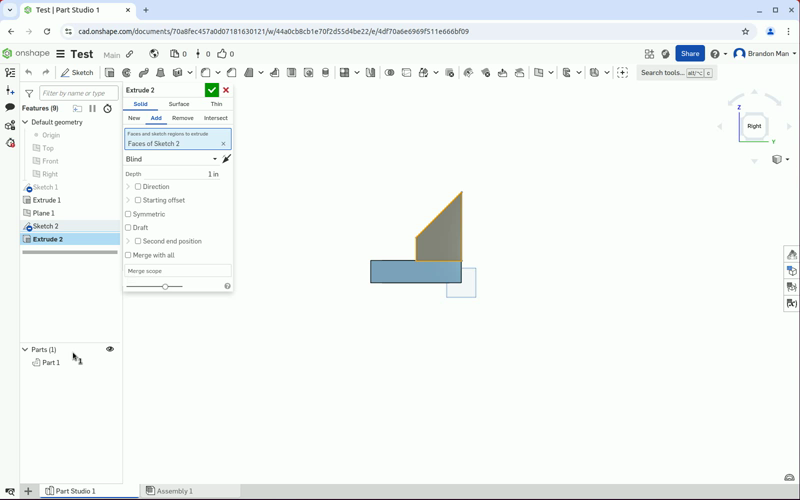
mouse_move(143, 106)
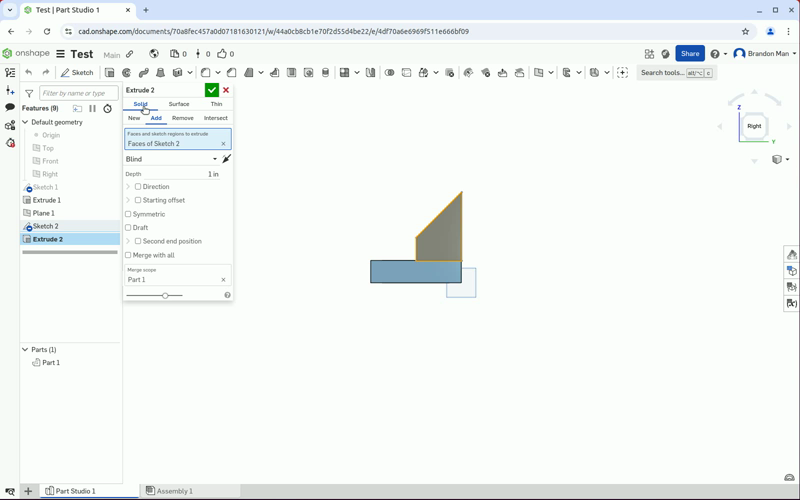
click(143, 106)
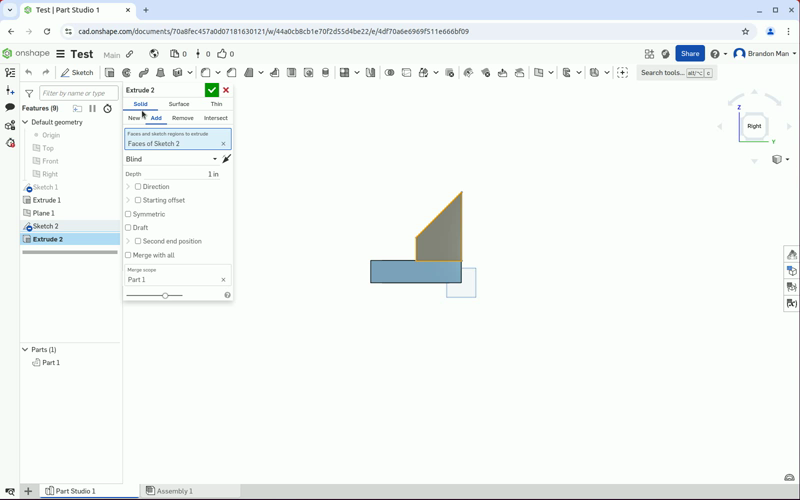
mouse_move(137, 120)
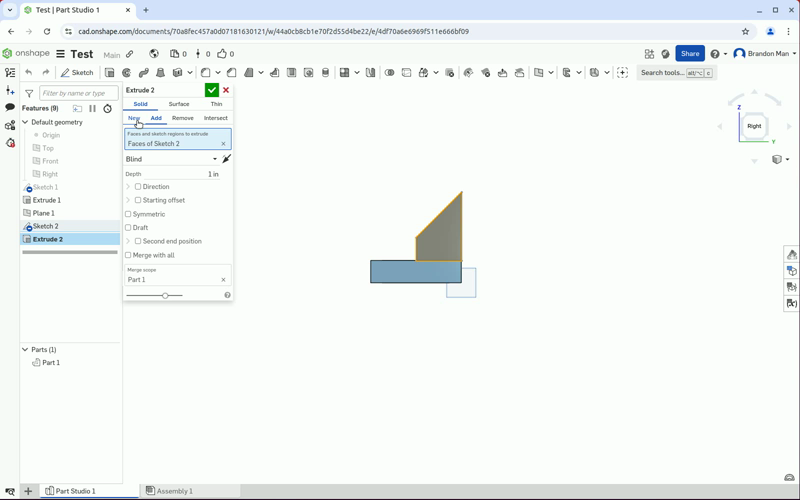
click(137, 120)
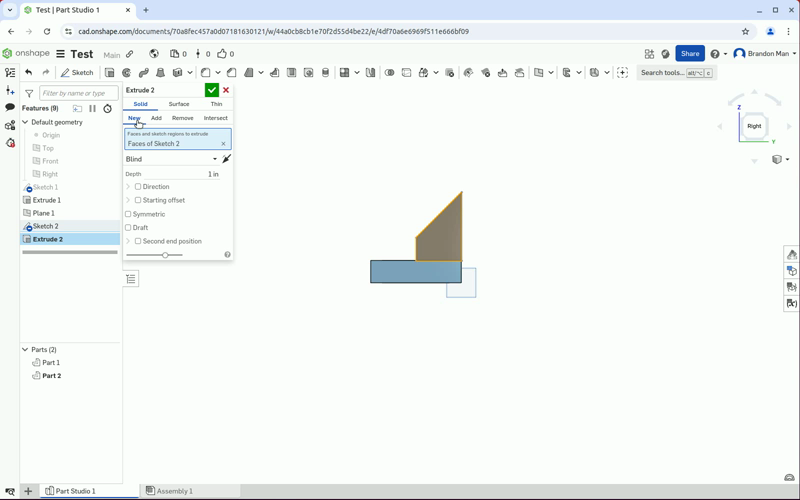
key(tab, 4)
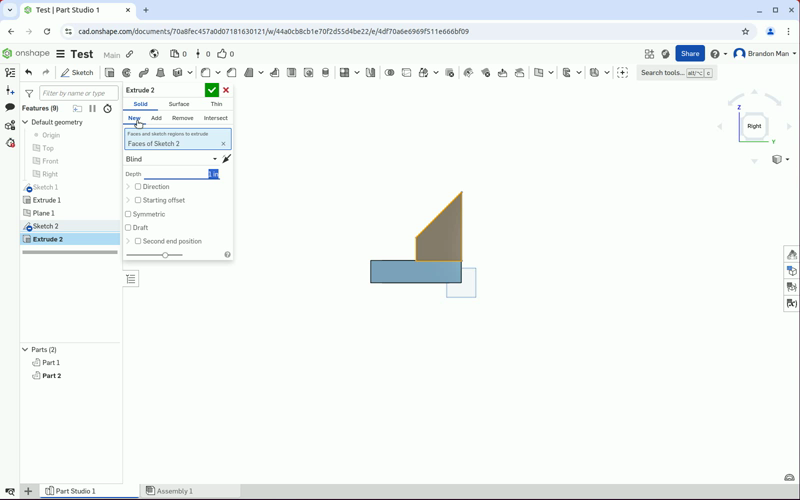
text(13.961)
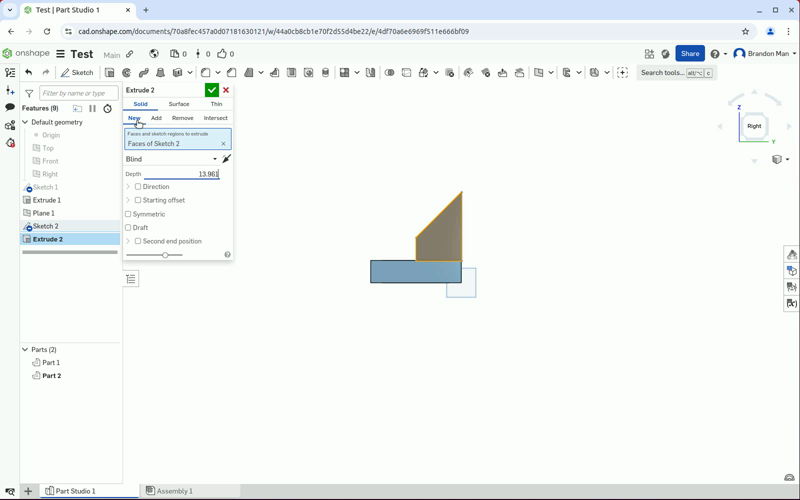
key(enter)
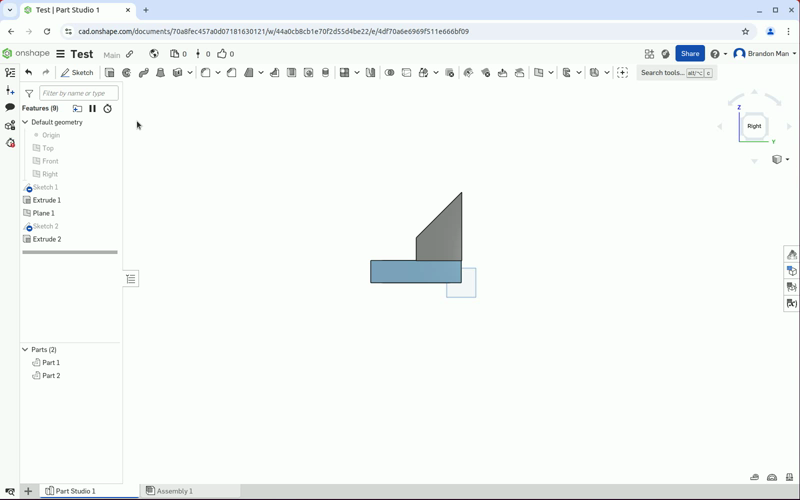
key(shift+h)
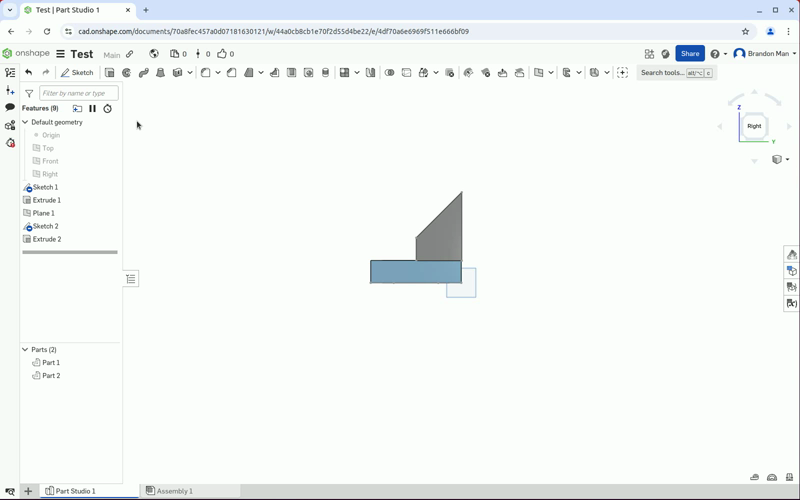
key(shift+h)
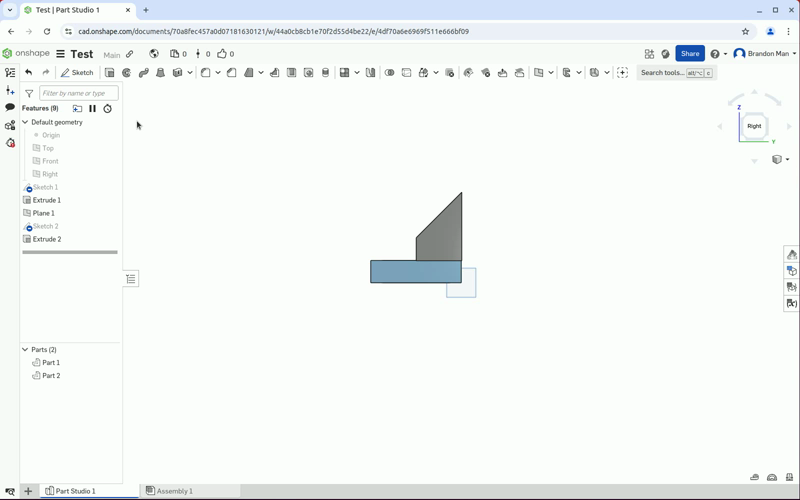
mouse_move(73, 189)
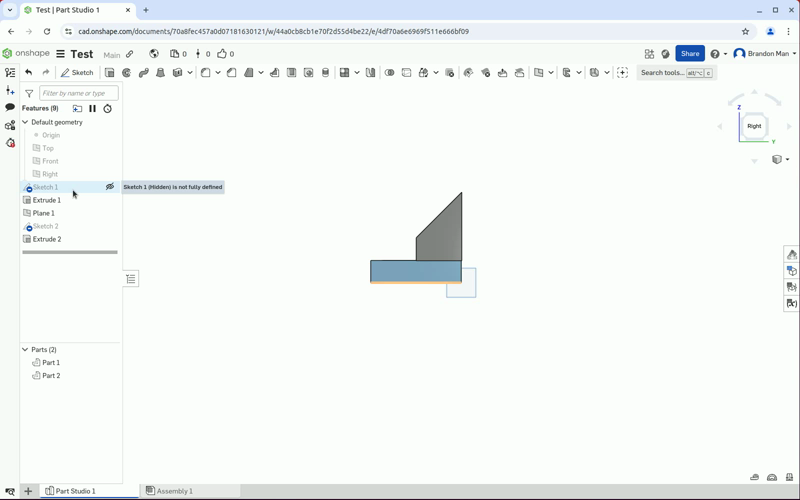
click(73, 189)
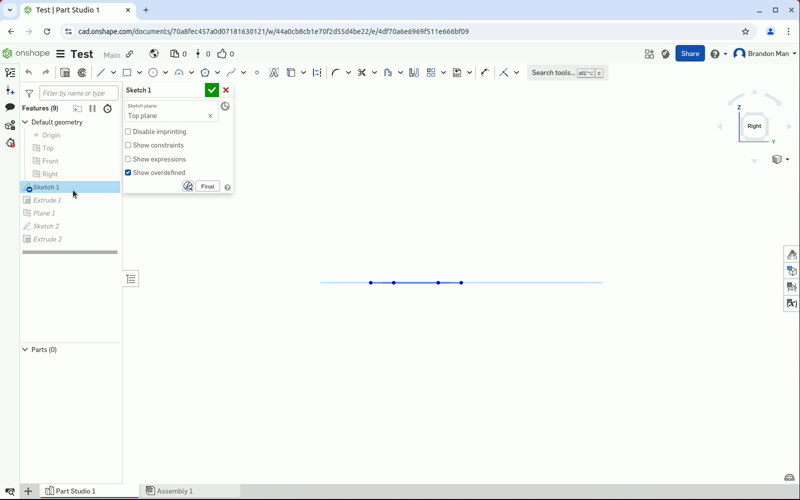
mouse_move(229, 92)
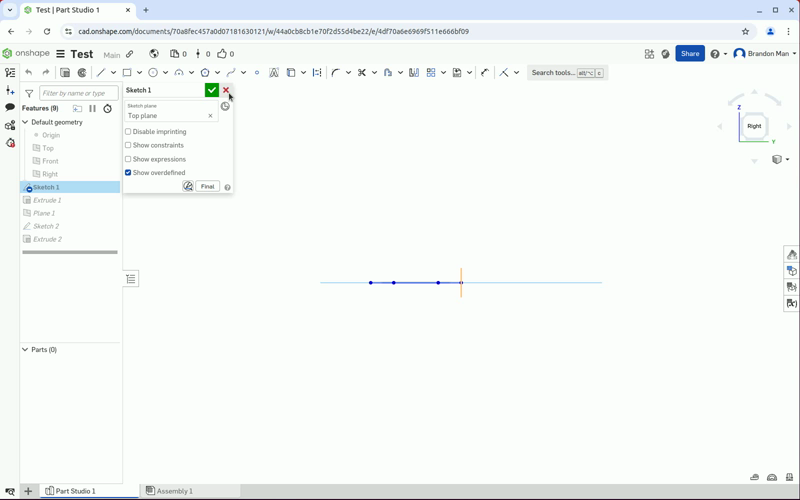
click(229, 92)
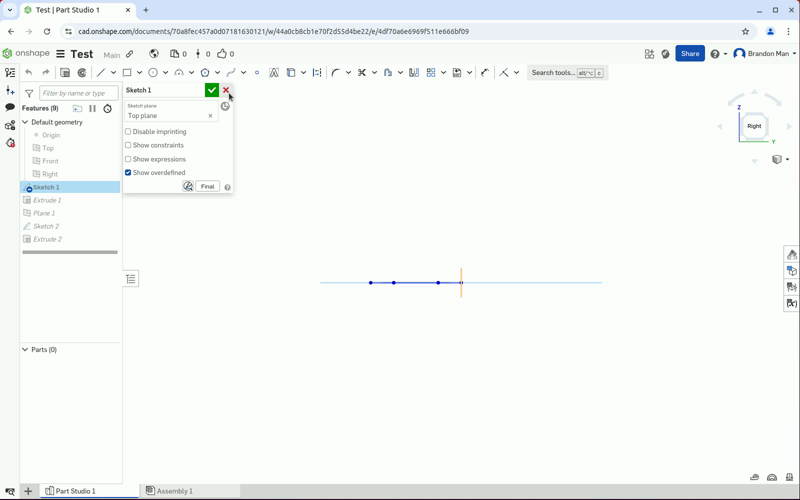
key(shift+s)
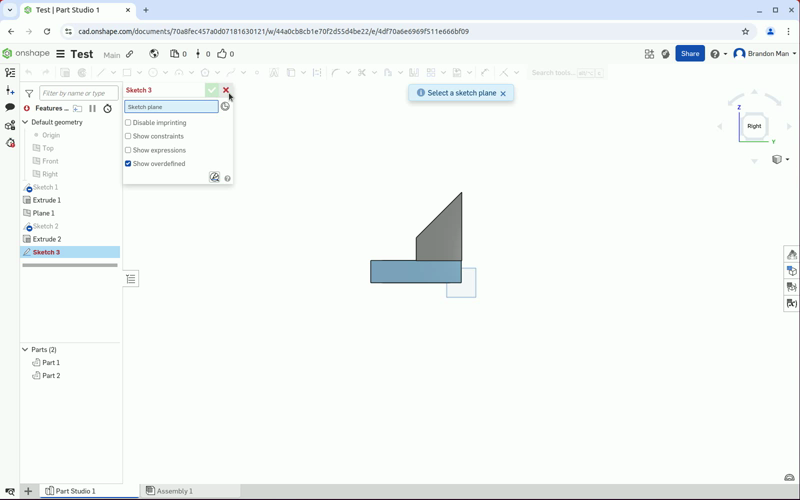
mouse_move(73, 215)
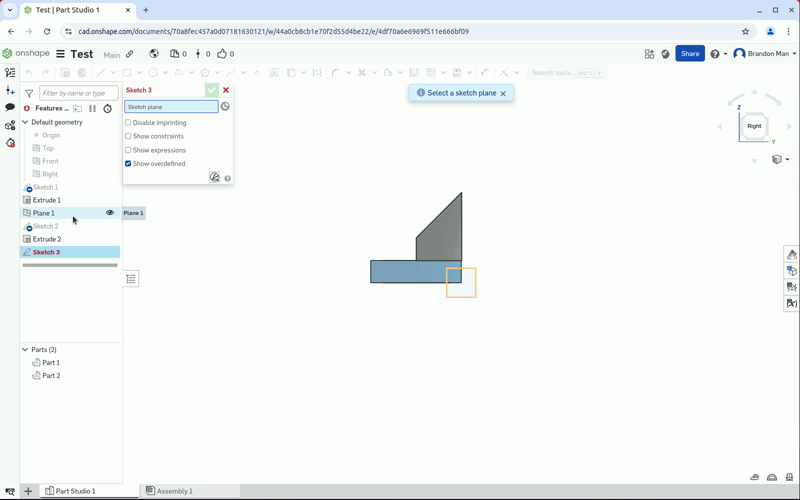
click(73, 215)
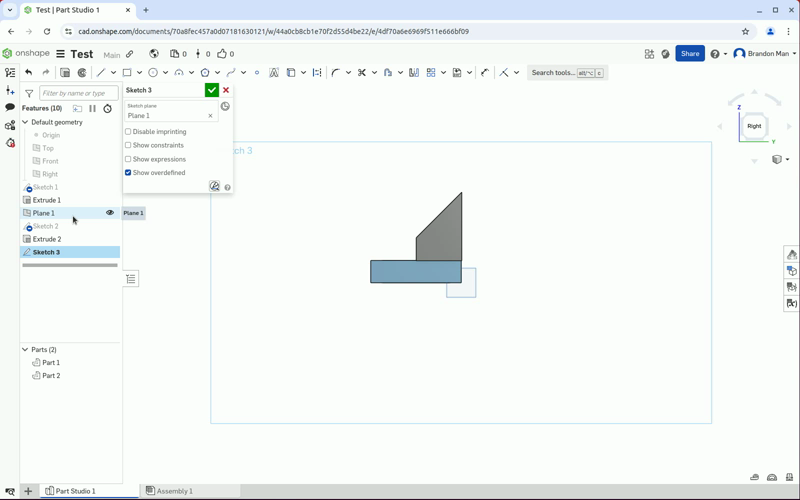
mouse_move(73, 352)
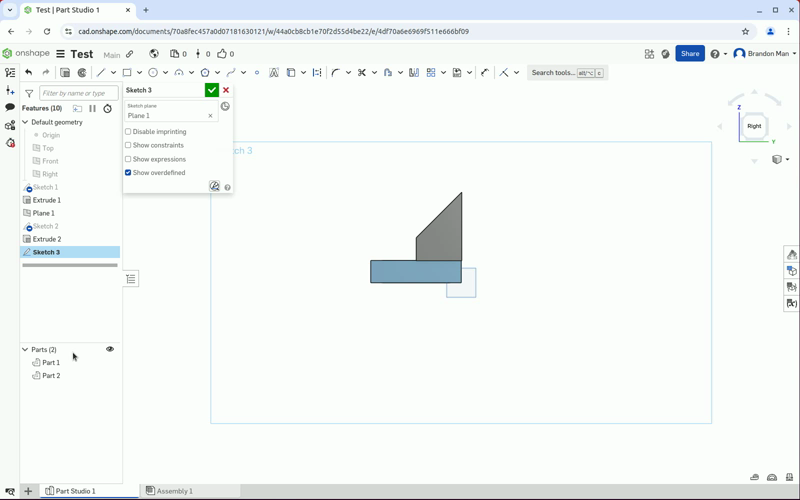
key(y)
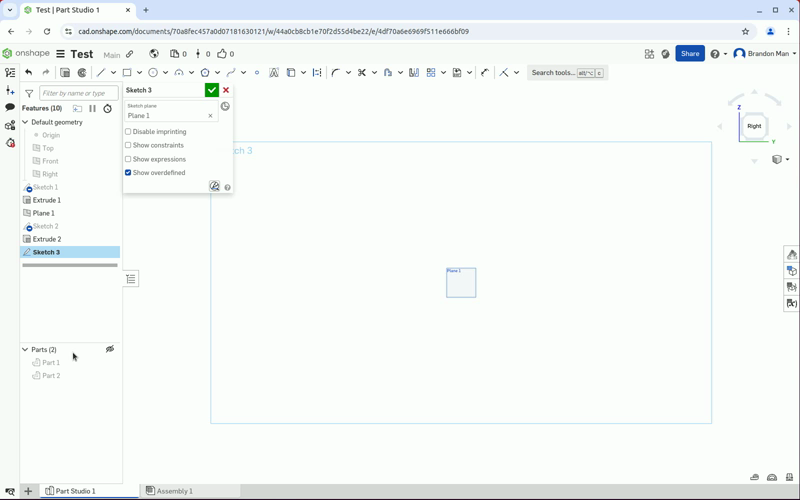
key(l)
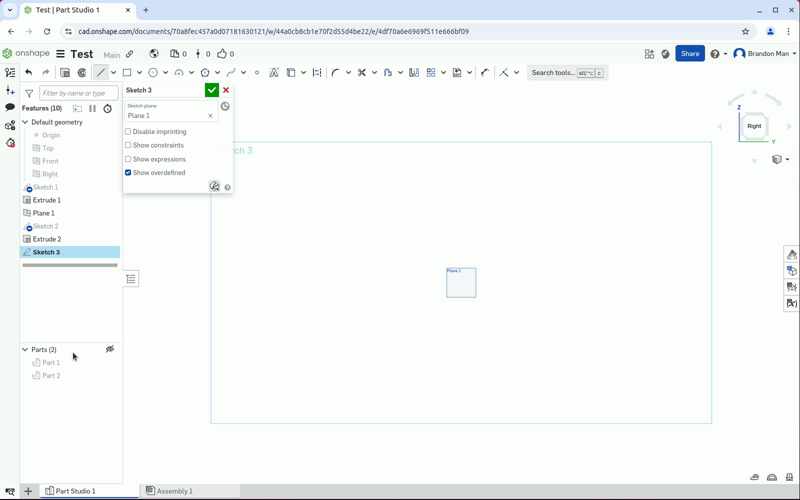
key_down(shift)
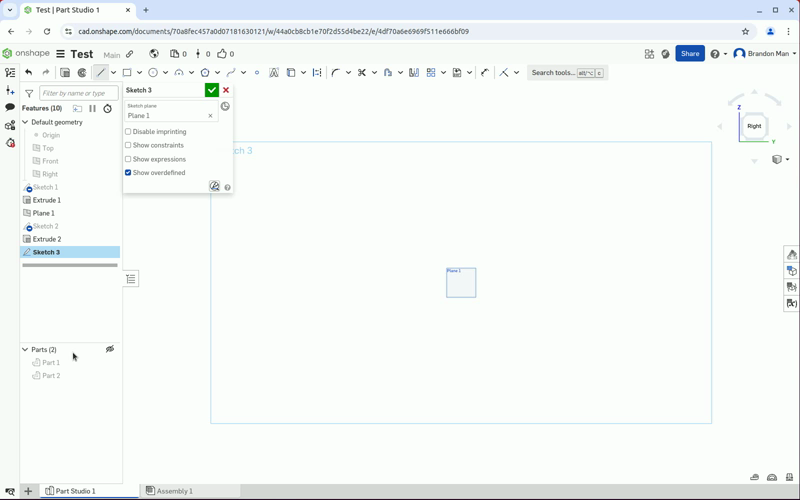
mouse_move(416, 282)
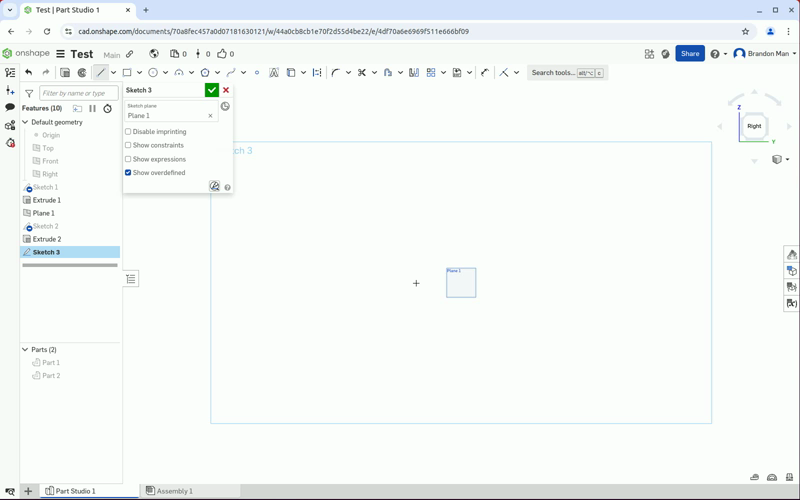
click(416, 282)
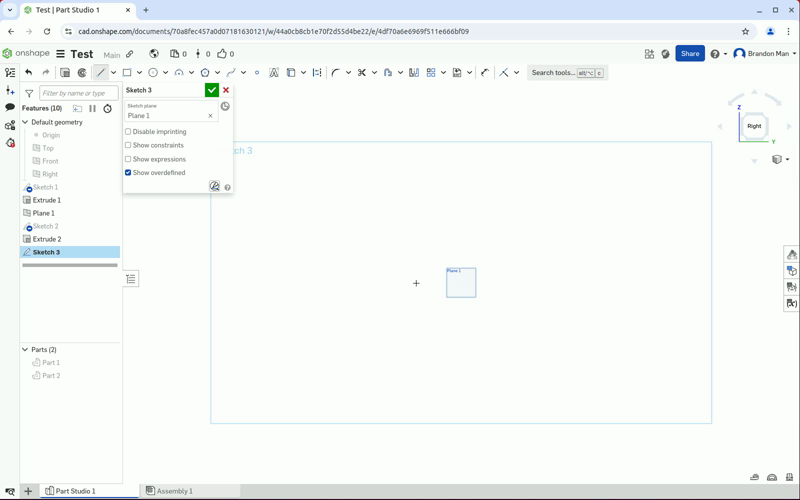
key_up(shift)
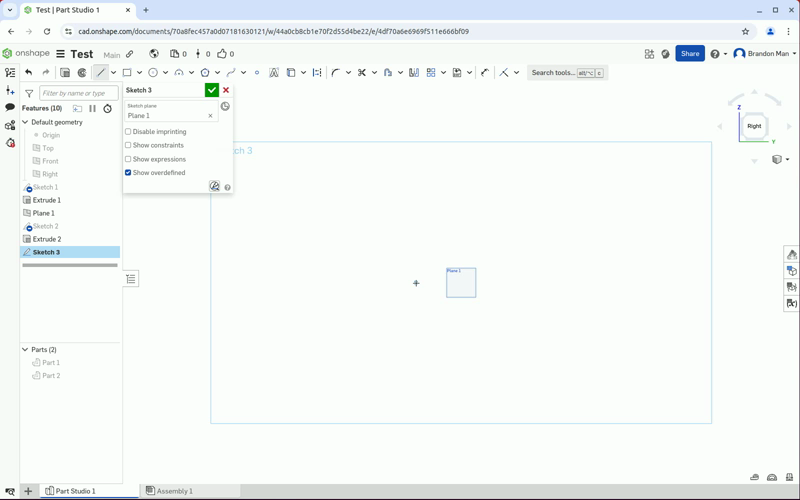
key_down(shift)
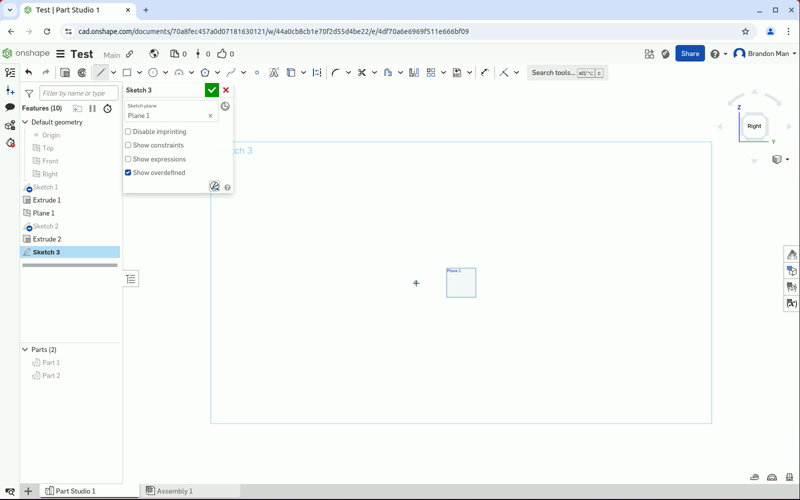
mouse_move(446, 282)
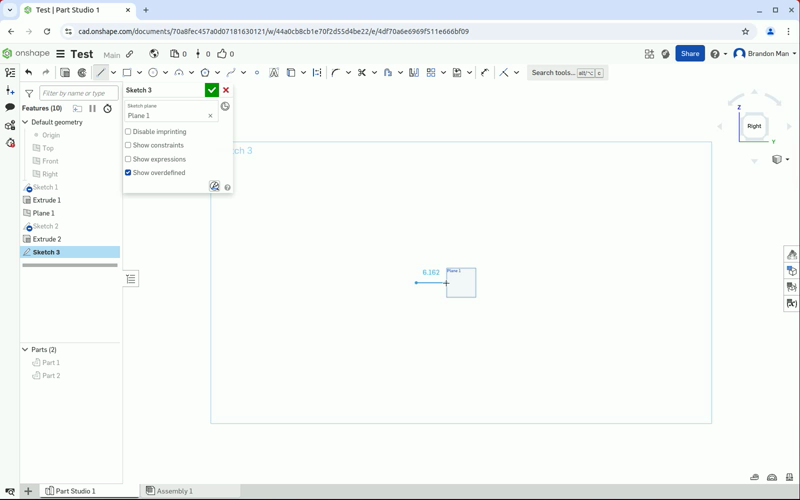
mouse_move(461, 282)
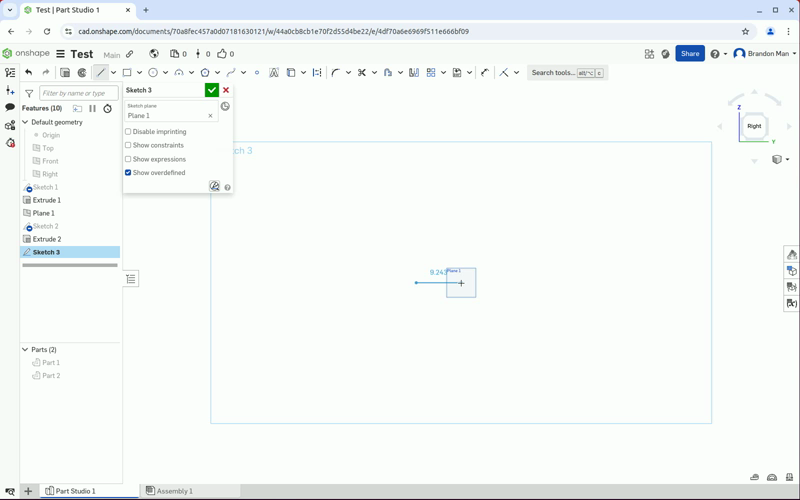
click(461, 282)
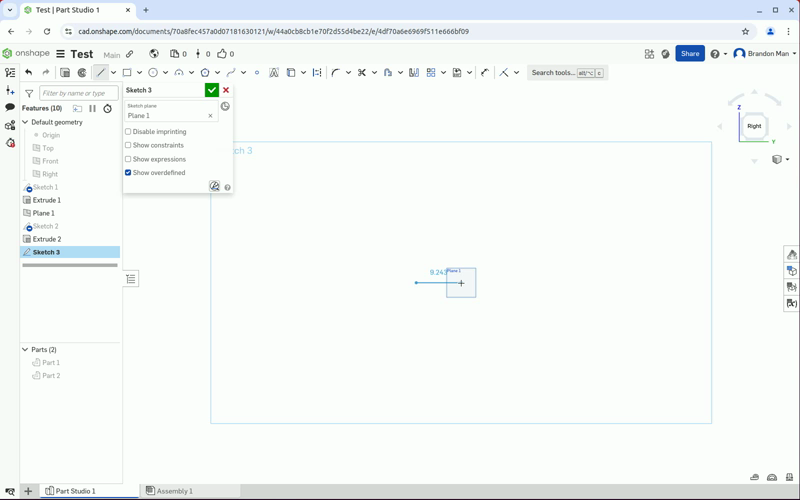
key_up(shift)
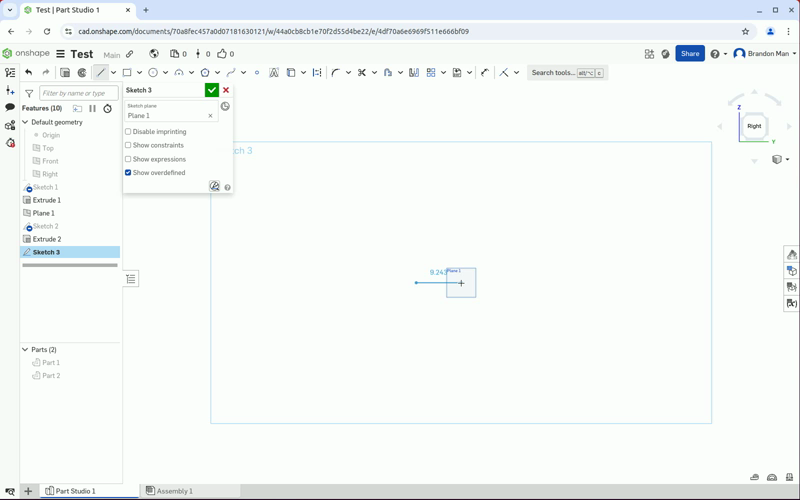
key_down(shift)
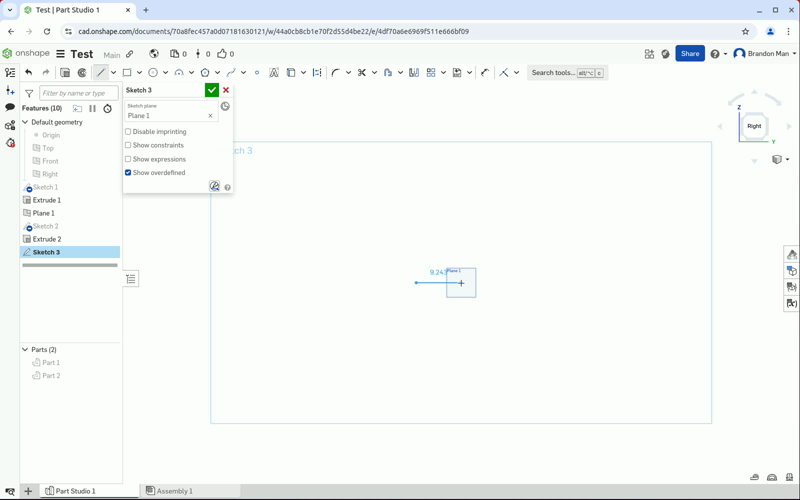
mouse_move(491, 282)
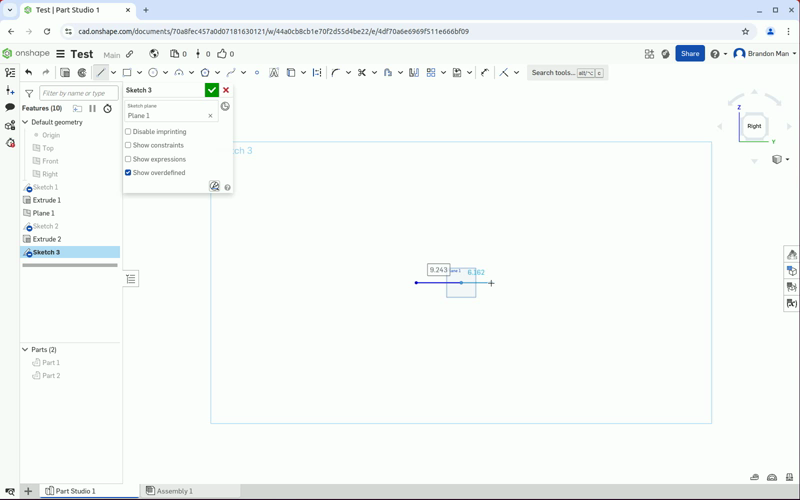
mouse_move(461, 260)
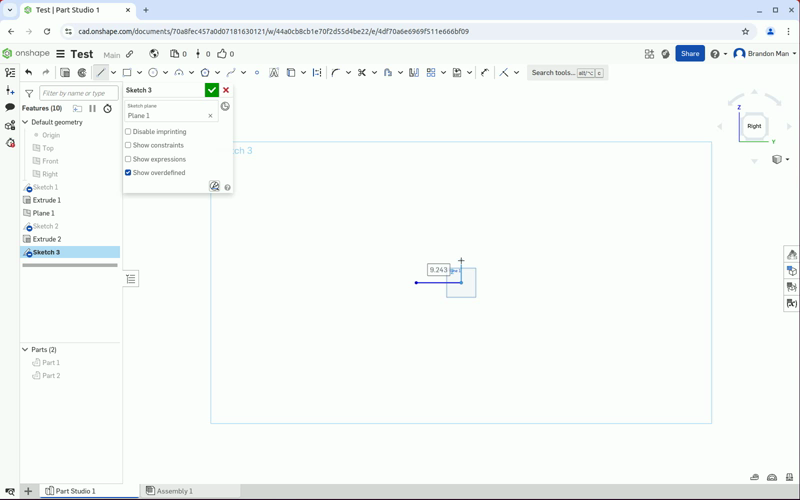
click(461, 260)
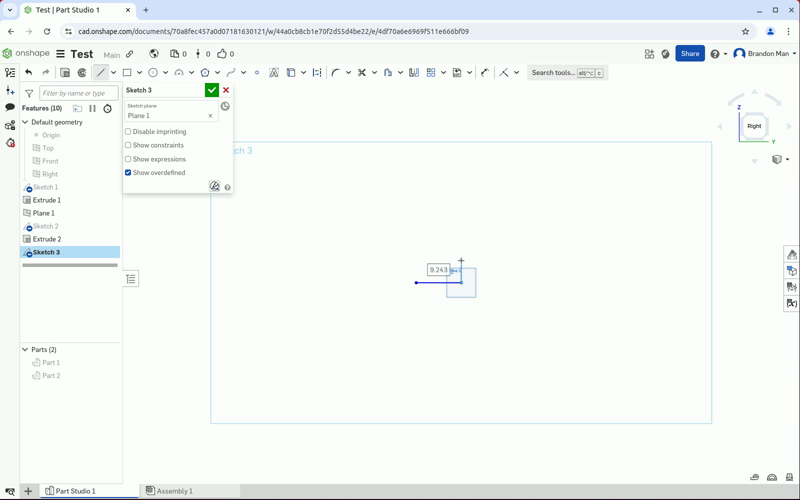
key_up(shift)
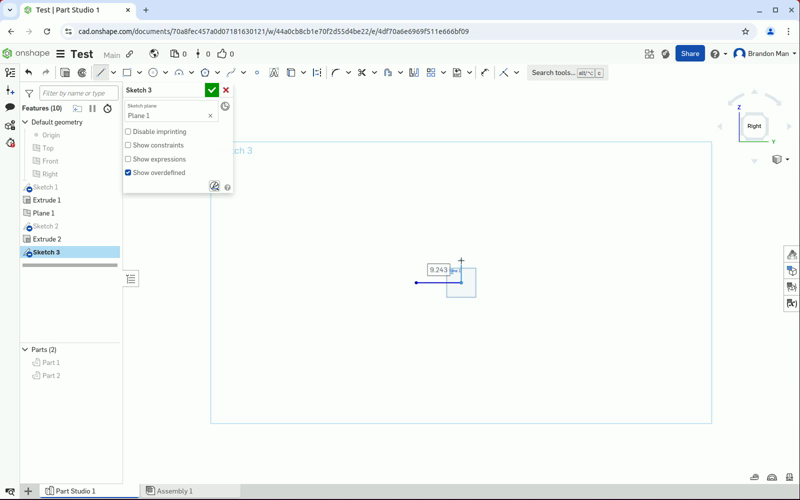
key_down(shift)
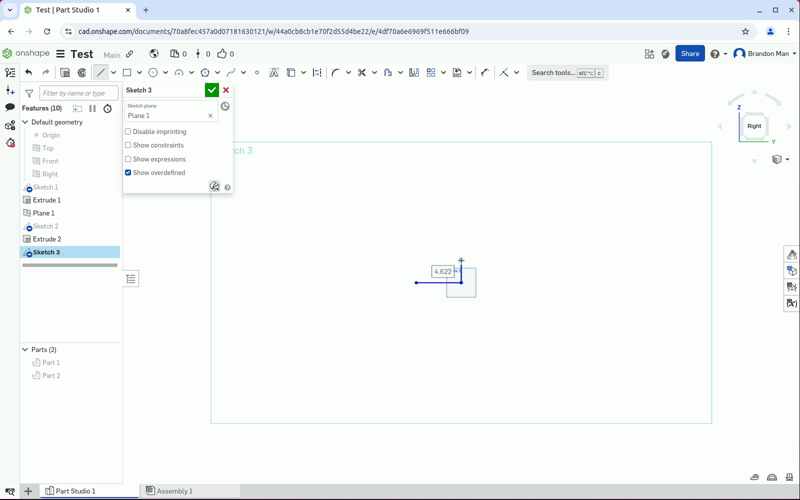
mouse_move(491, 260)
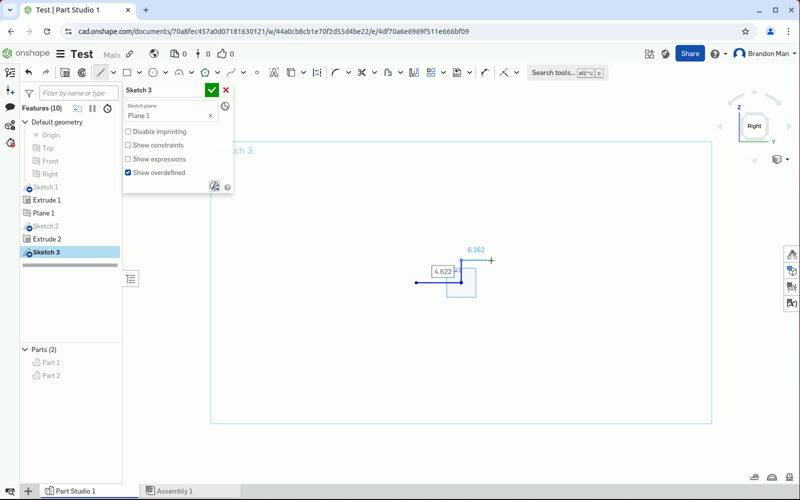
mouse_move(416, 260)
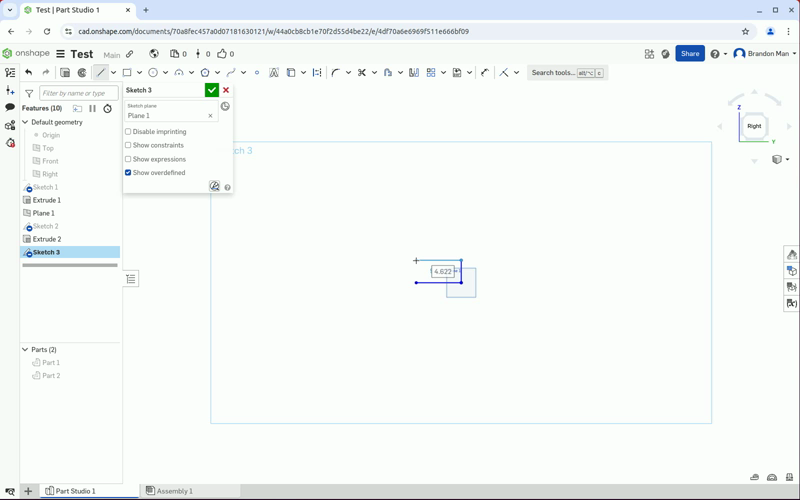
click(416, 260)
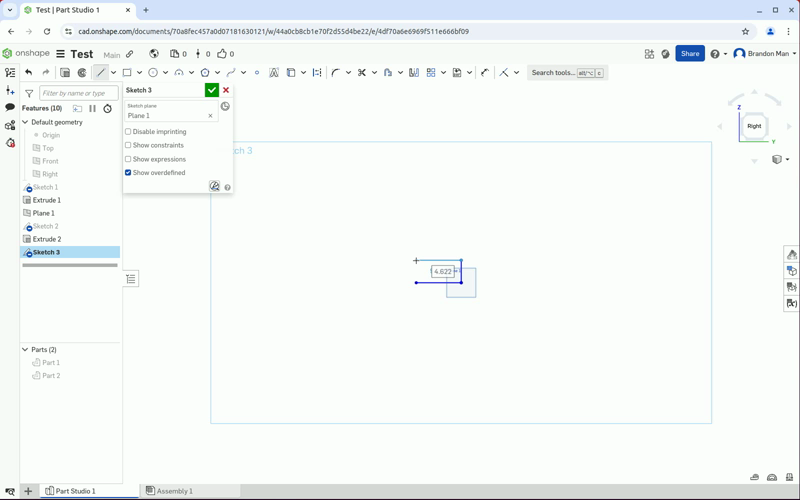
key_up(shift)
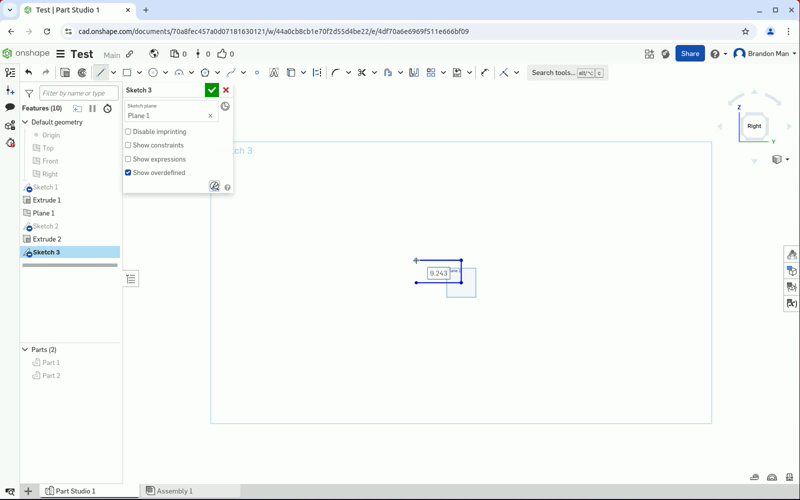
mouse_move(446, 260)
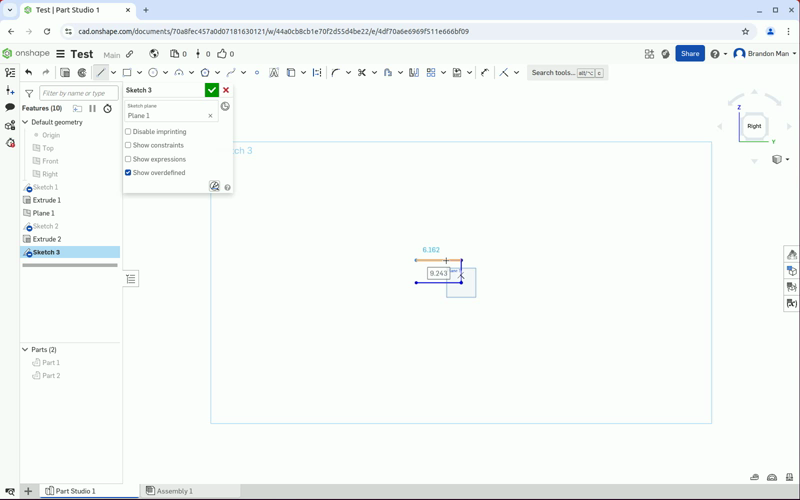
key_down(shift)
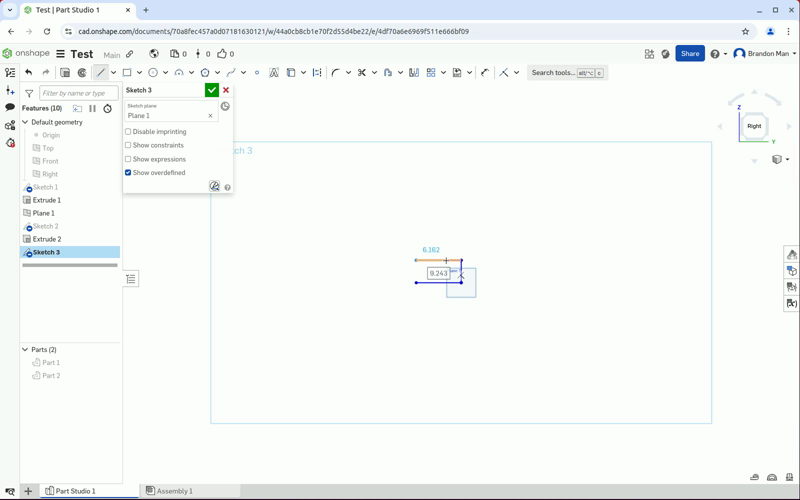
mouse_move(416, 282)
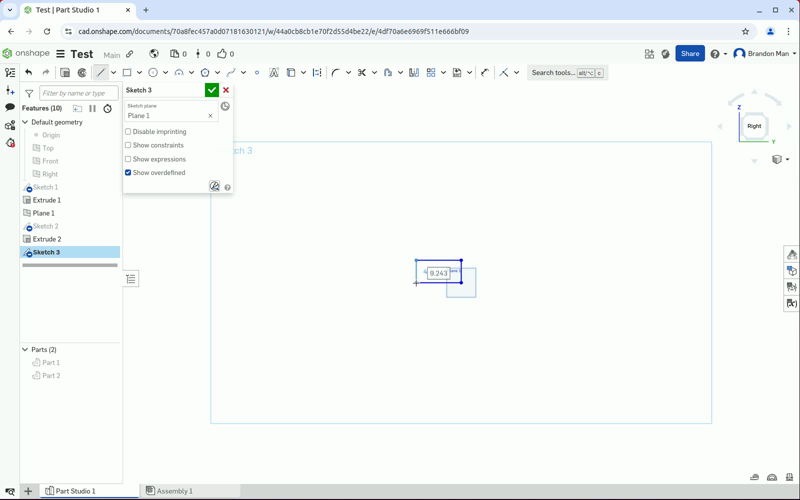
key_up(shift)
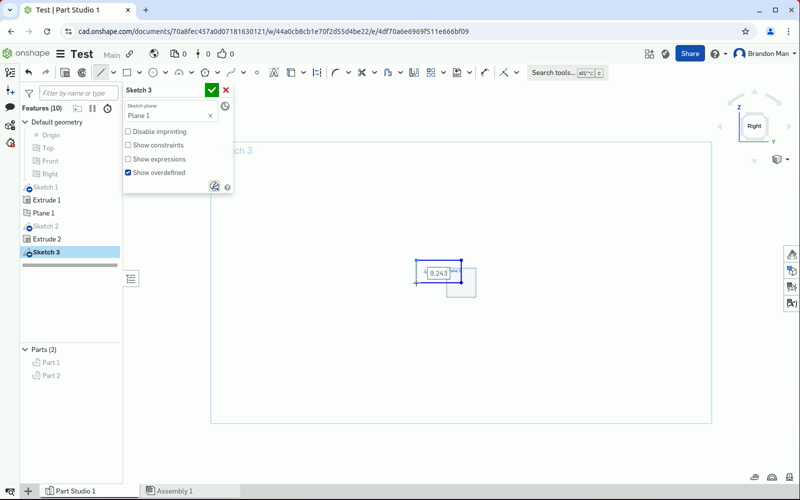
click(416, 282)
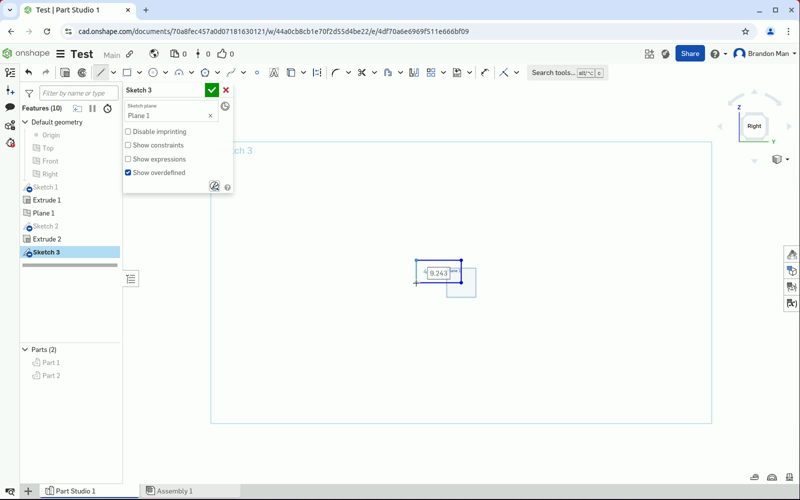
key(esc)
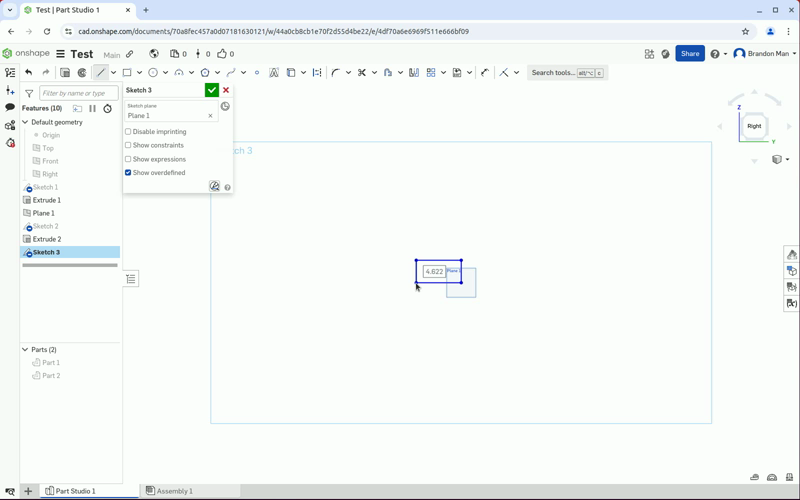
mouse_move(423, 267)
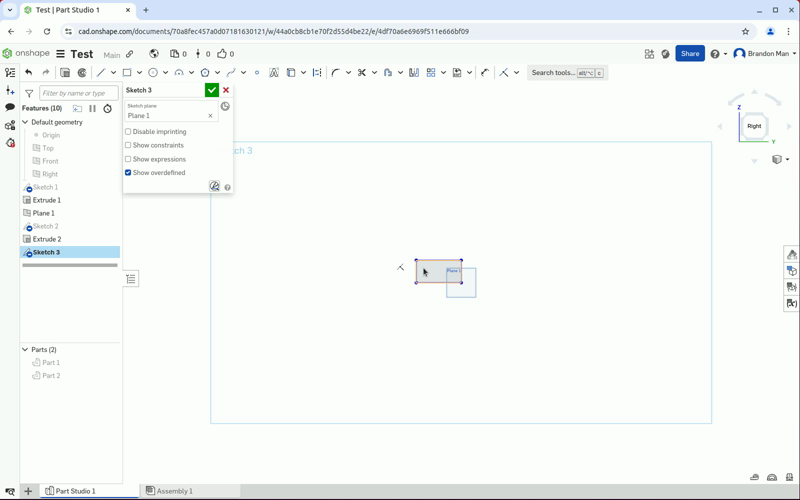
scroll(6)
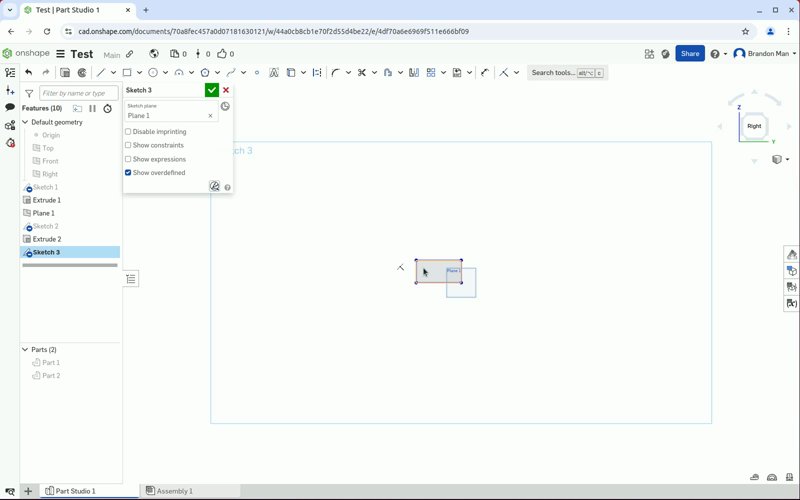
scroll(6)
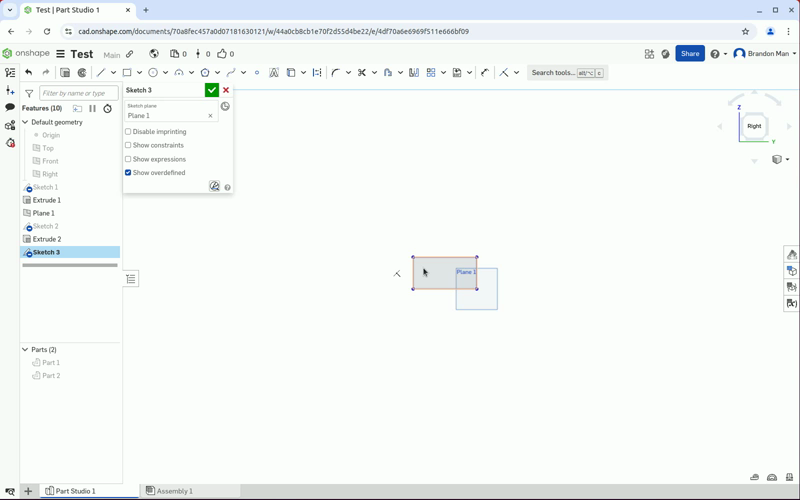
scroll(6)
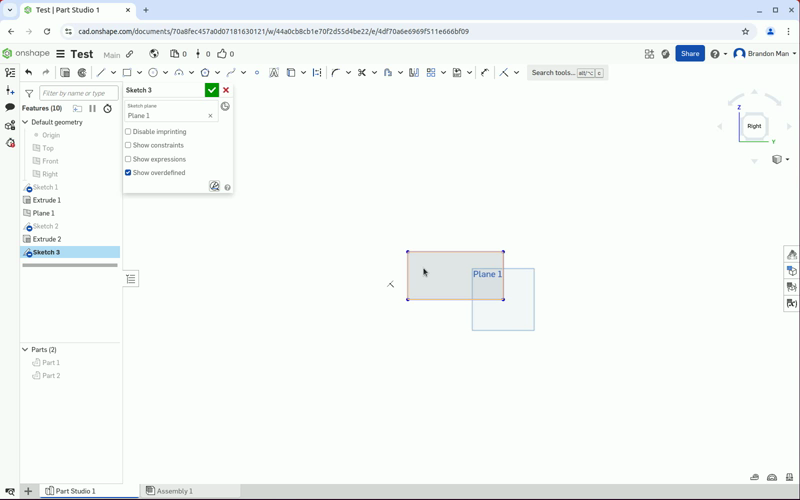
scroll(6)
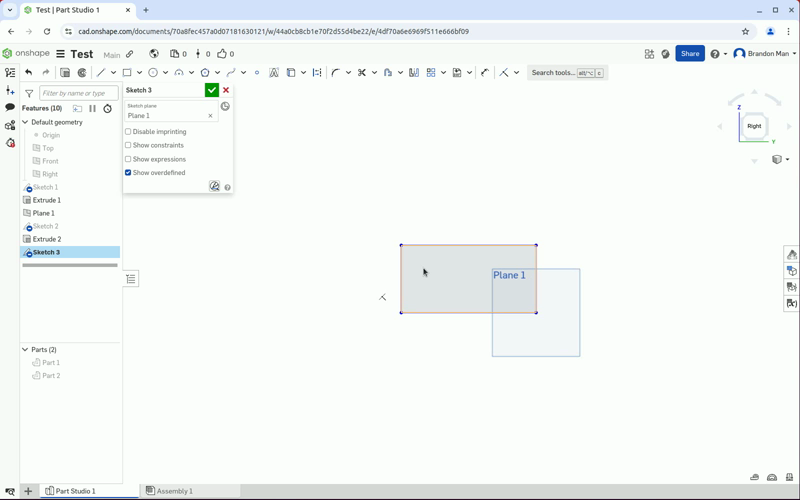
scroll(6)
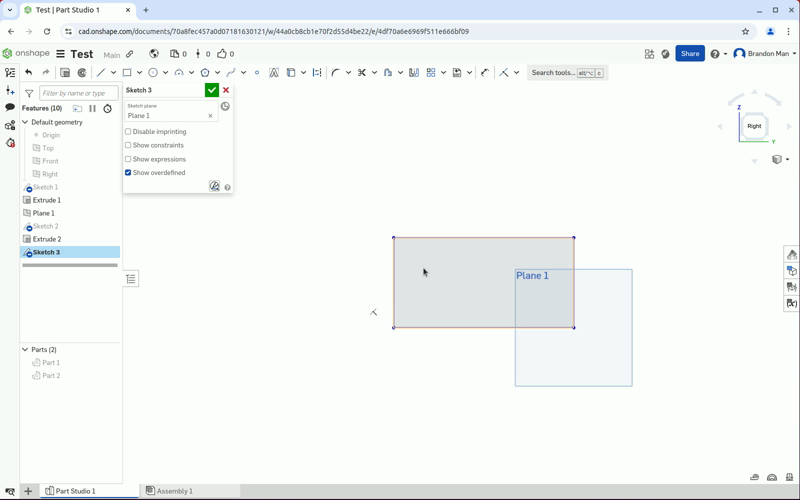
scroll(6)
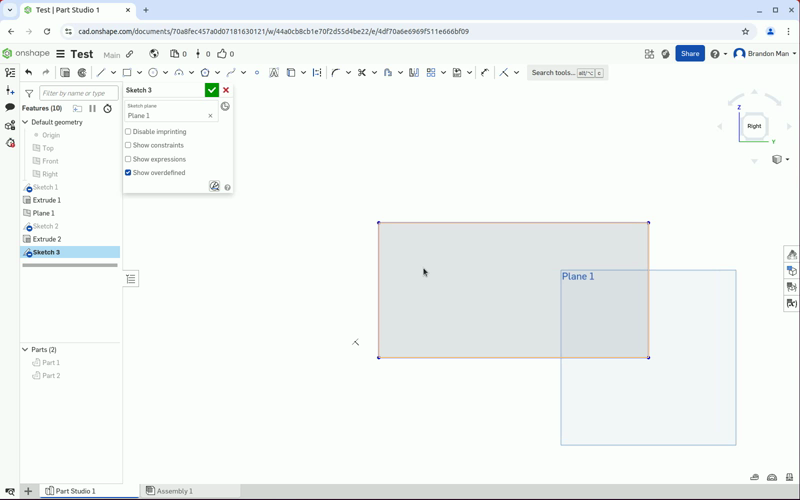
scroll(6)
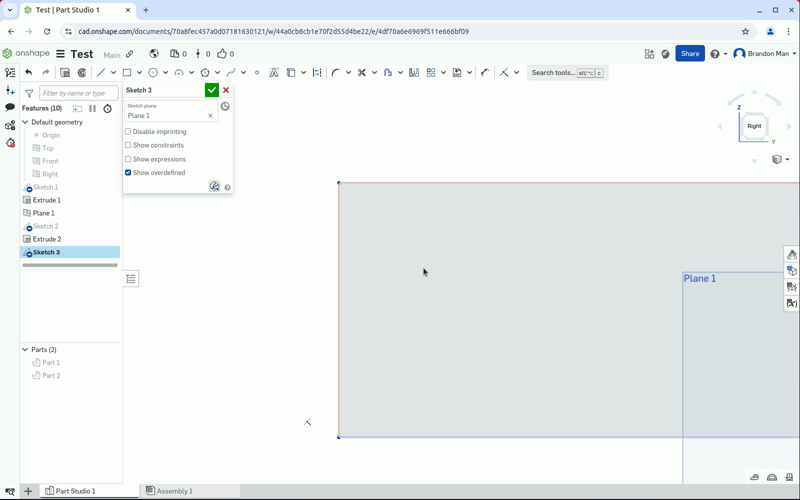
click(423, 267)
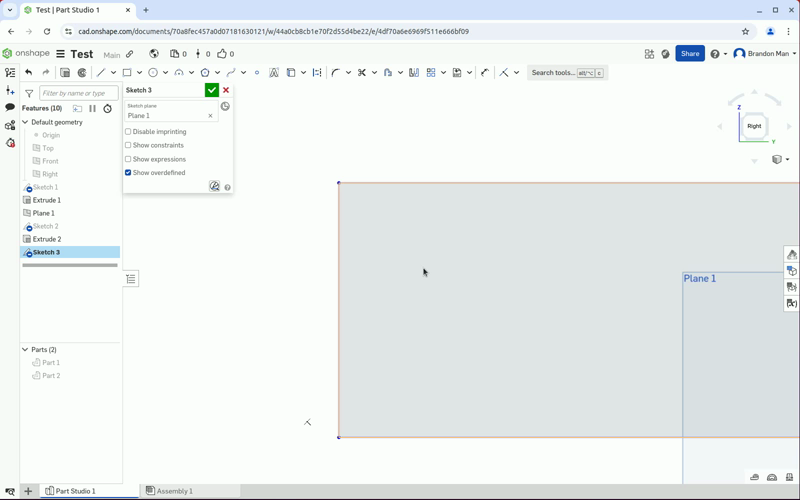
scroll(-6)
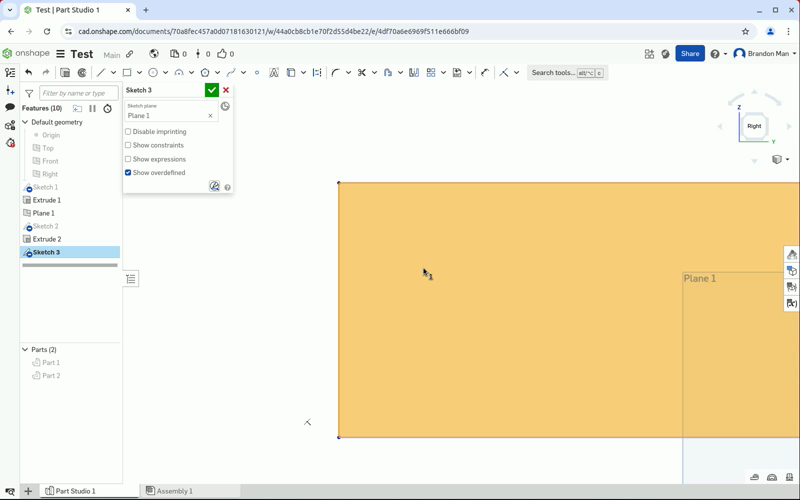
scroll(-6)
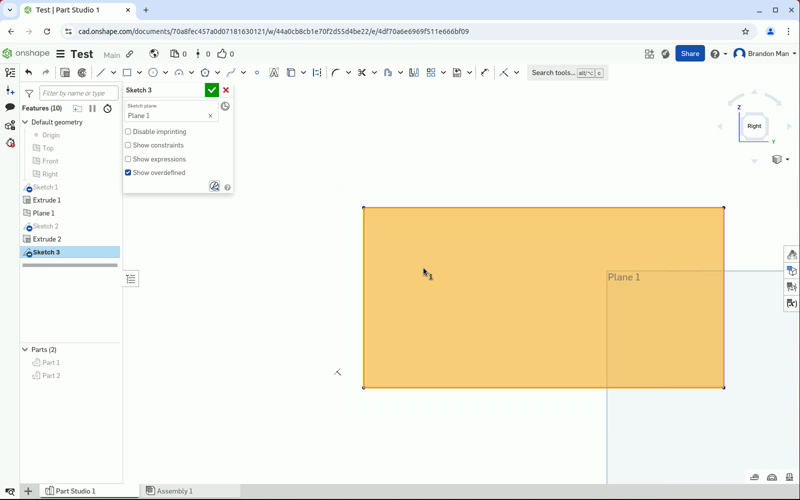
scroll(-6)
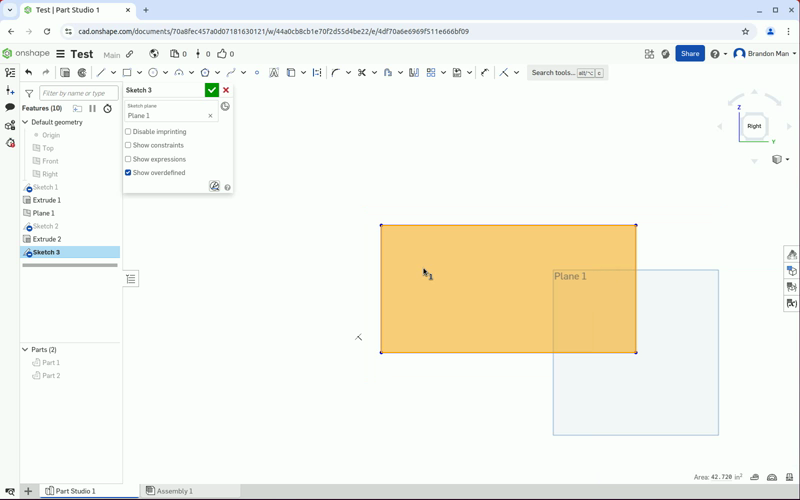
scroll(-6)
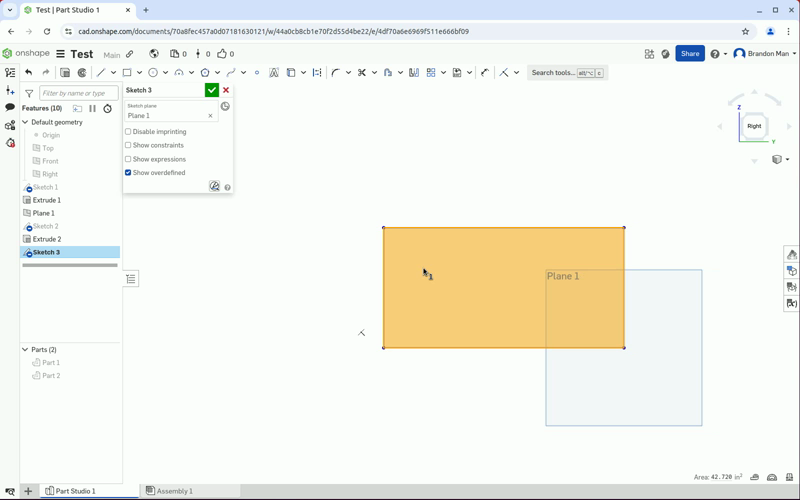
scroll(-6)
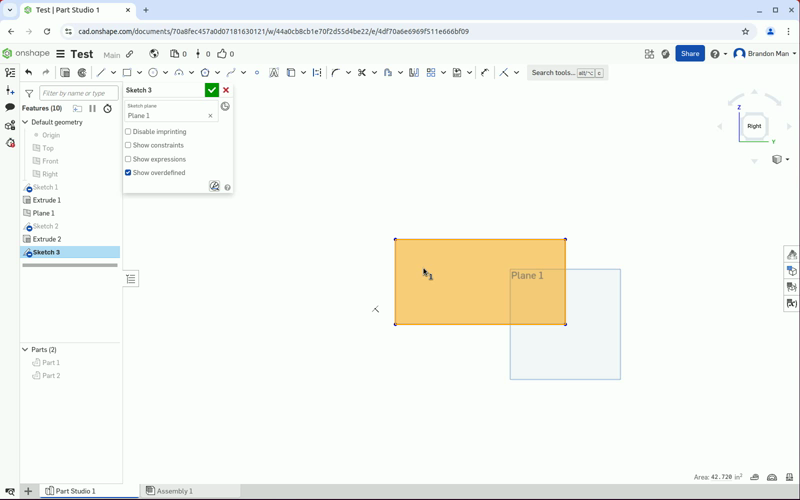
scroll(-6)
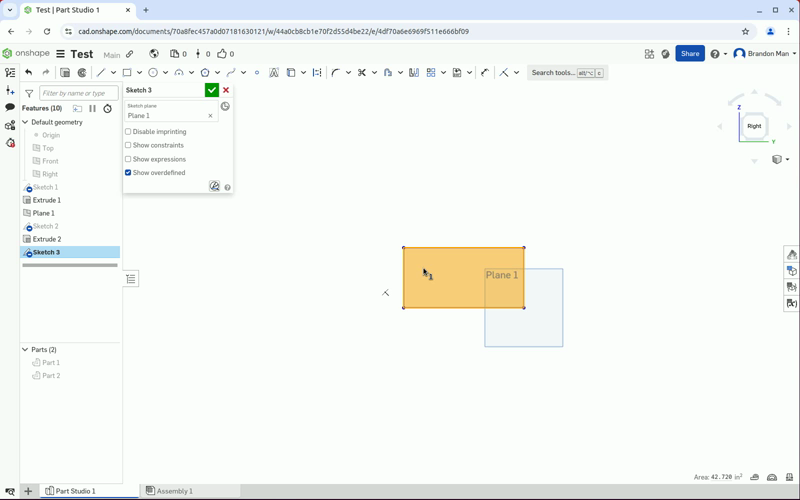
scroll(-6)
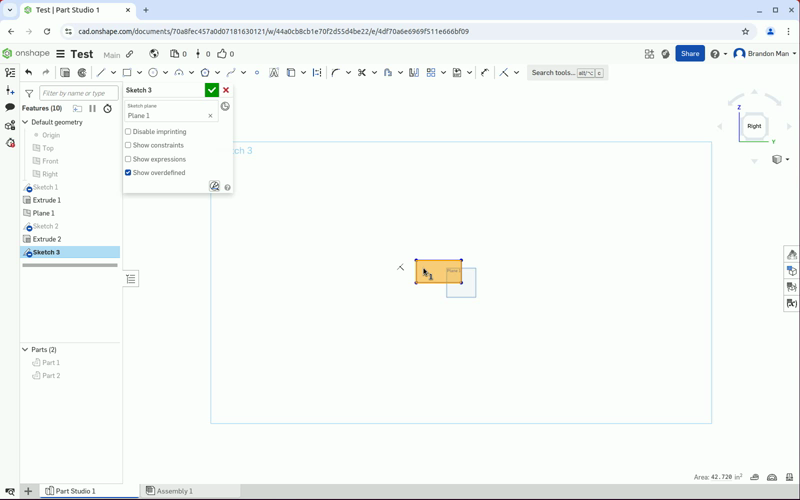
mouse_move(73, 352)
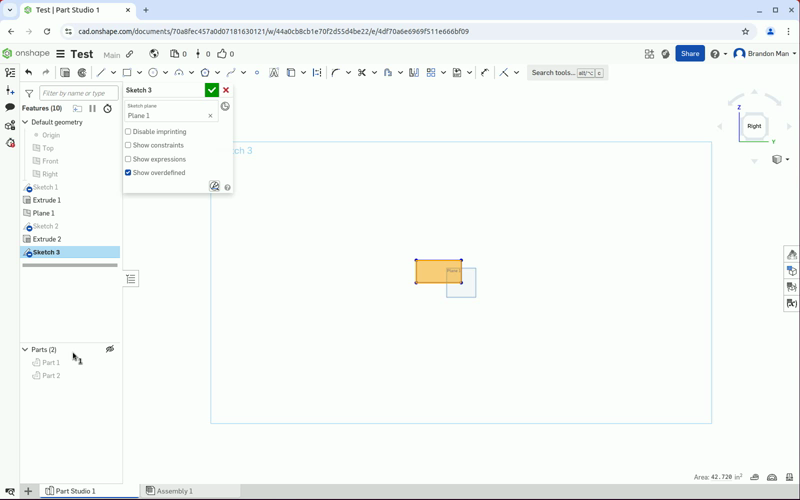
key(shift+y)
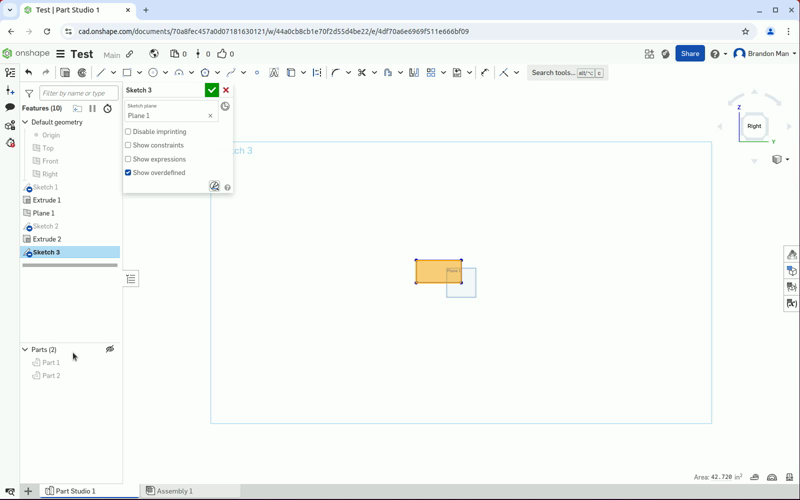
key(shift+e)
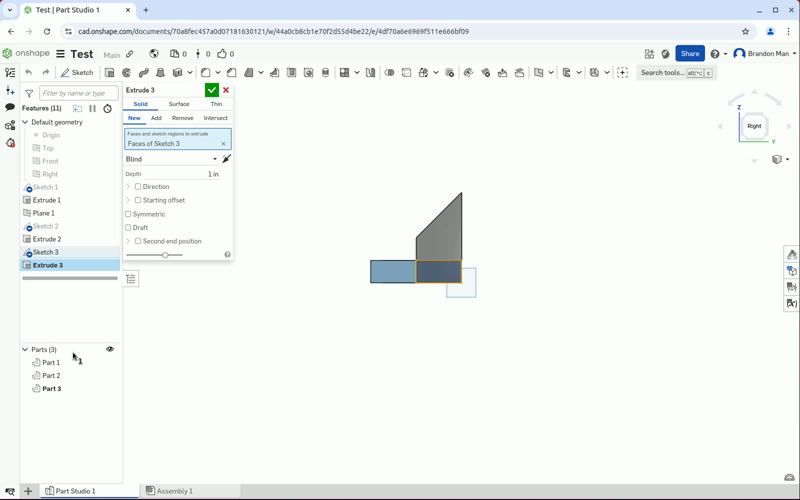
mouse_move(143, 106)
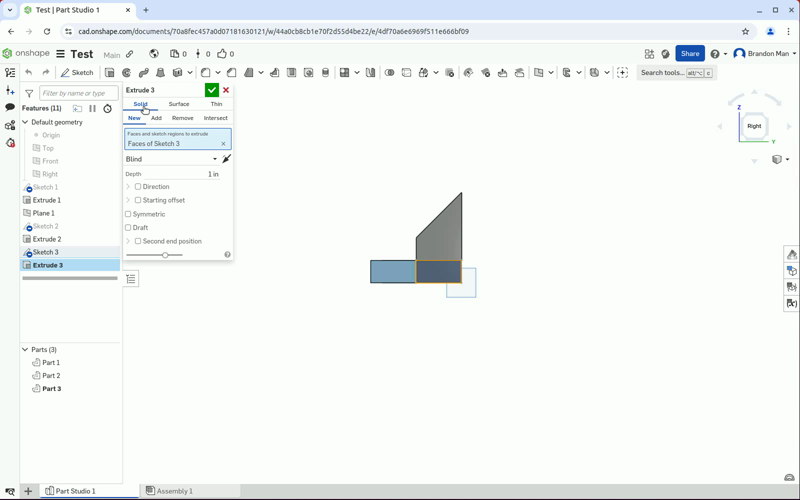
click(143, 106)
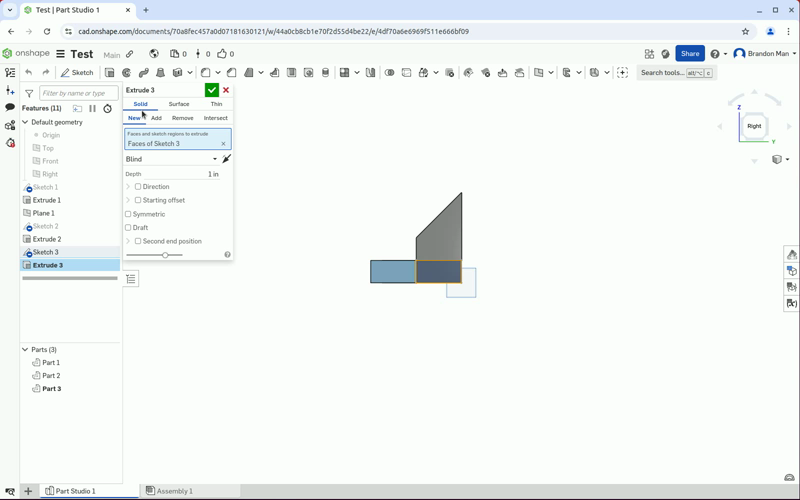
mouse_move(137, 120)
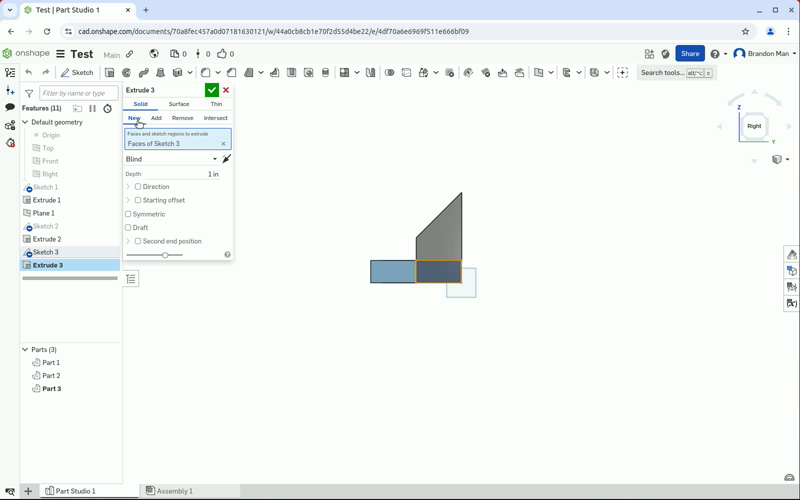
click(137, 120)
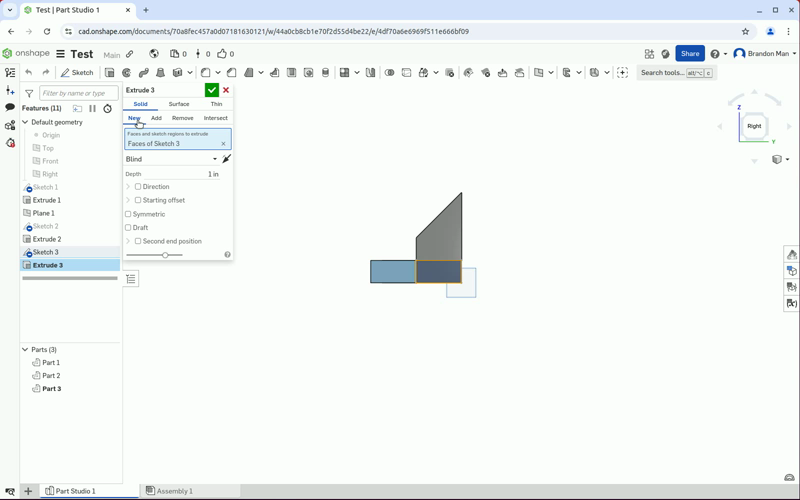
key(tab, 4)
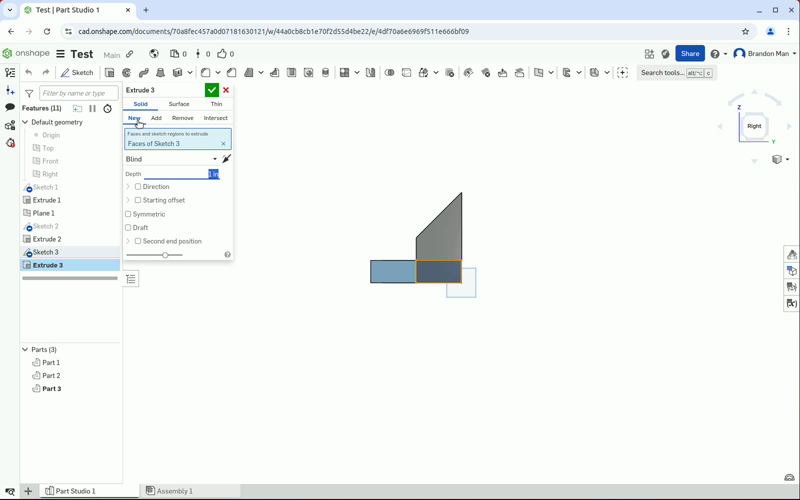
text(13.961)
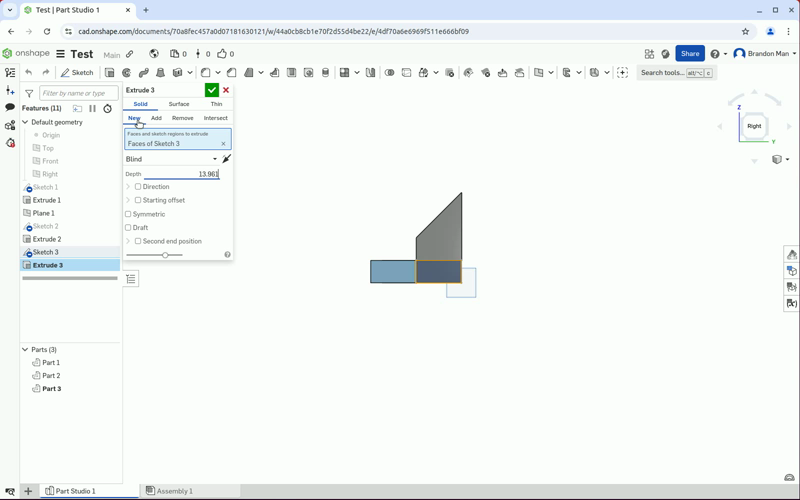
key(enter)
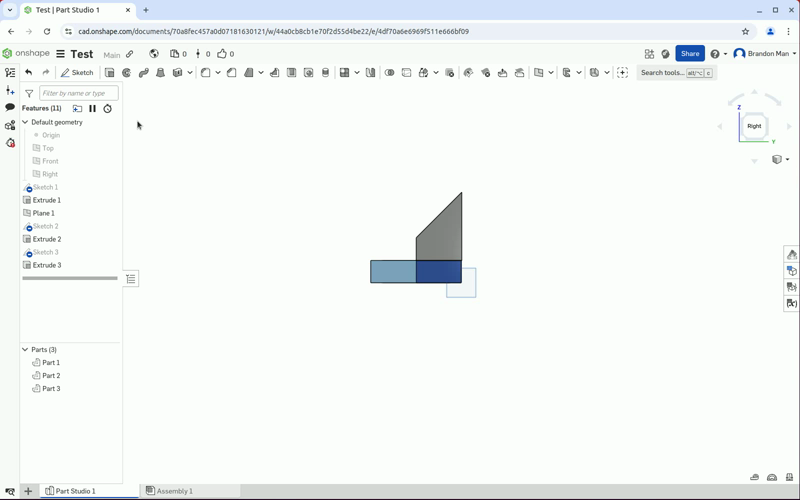
key(shift+h)
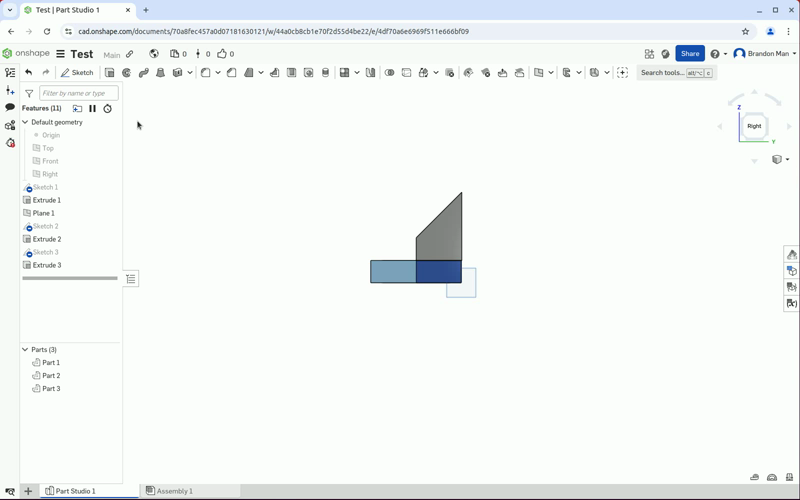
key(shift+h)
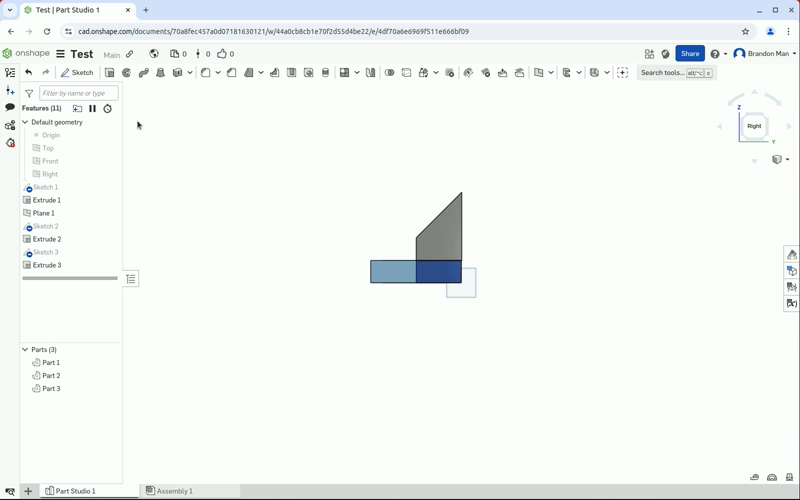
mouse_move(73, 189)
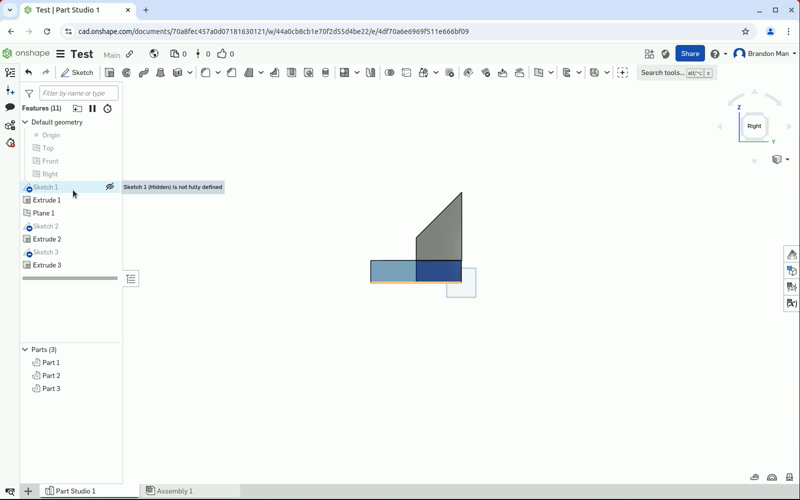
click(73, 189)
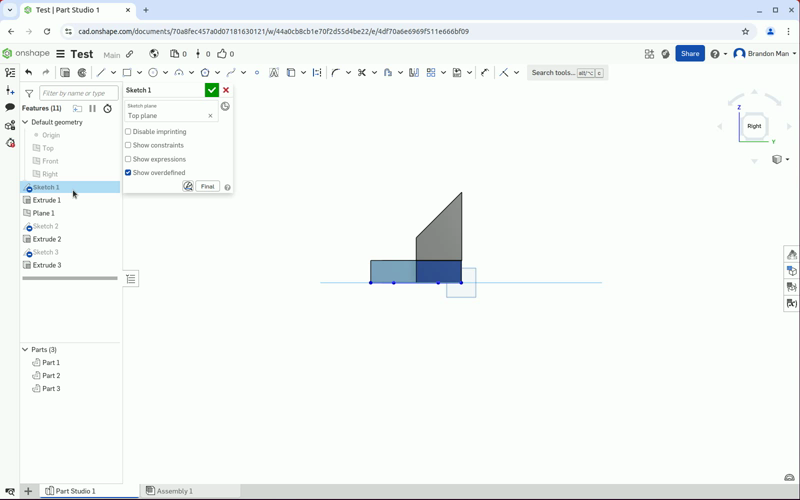
mouse_move(229, 92)
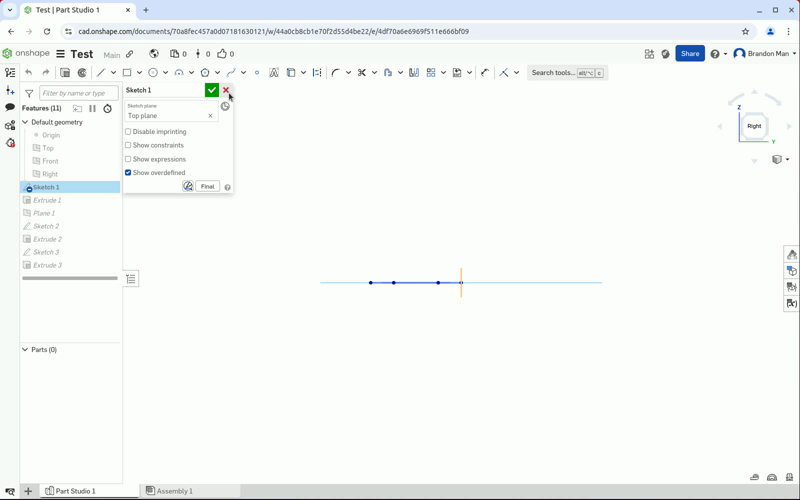
click(229, 92)
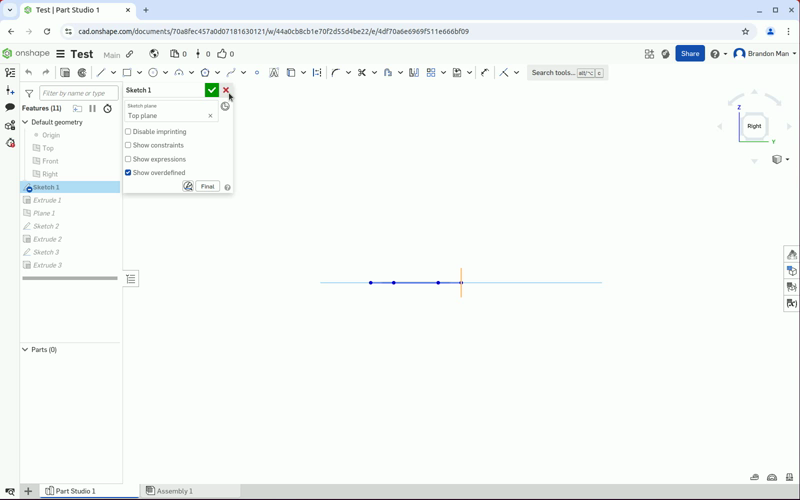
key(shift+s)
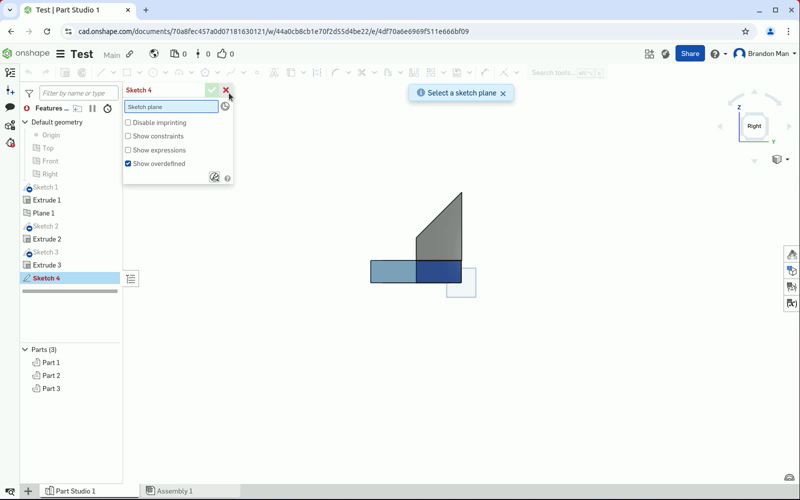
mouse_move(73, 176)
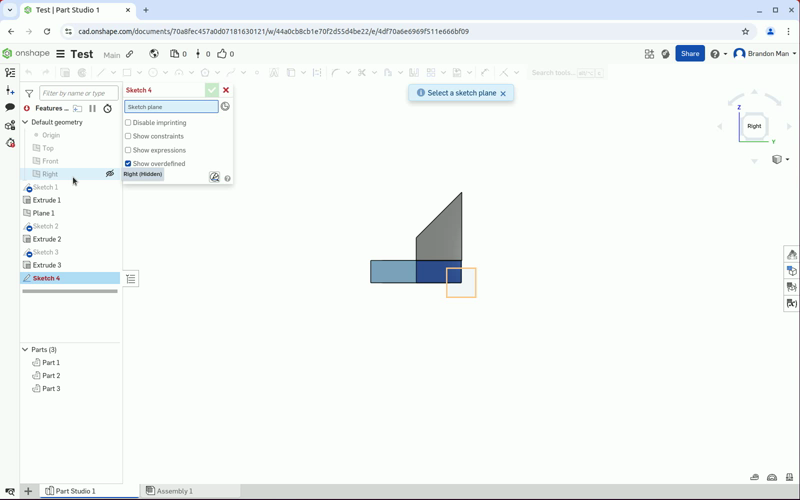
click(73, 176)
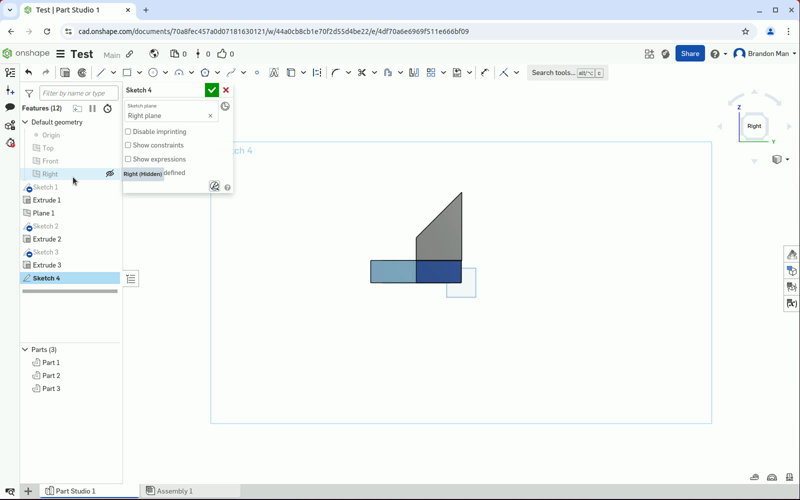
mouse_move(73, 352)
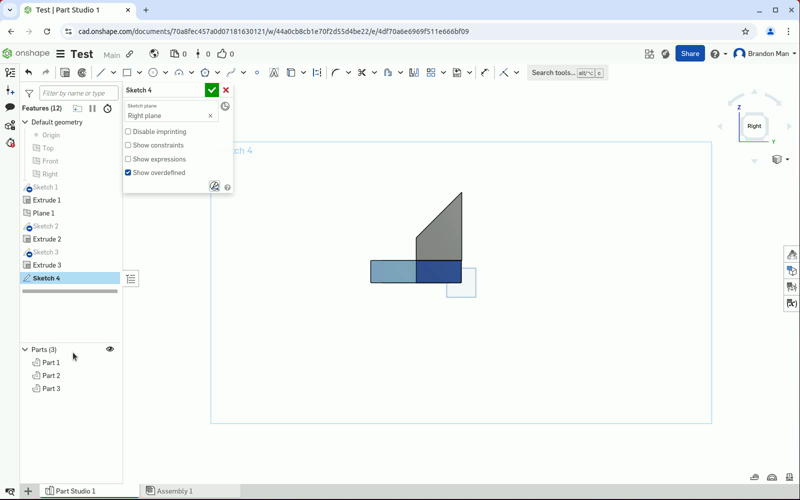
key(y)
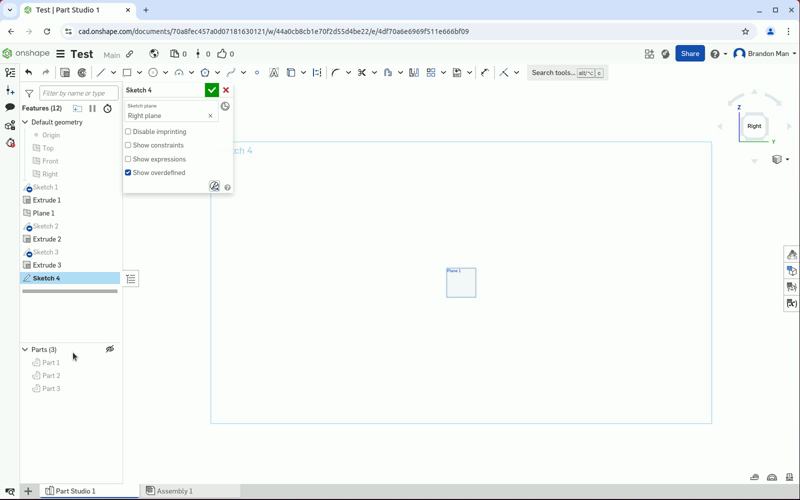
key(l)
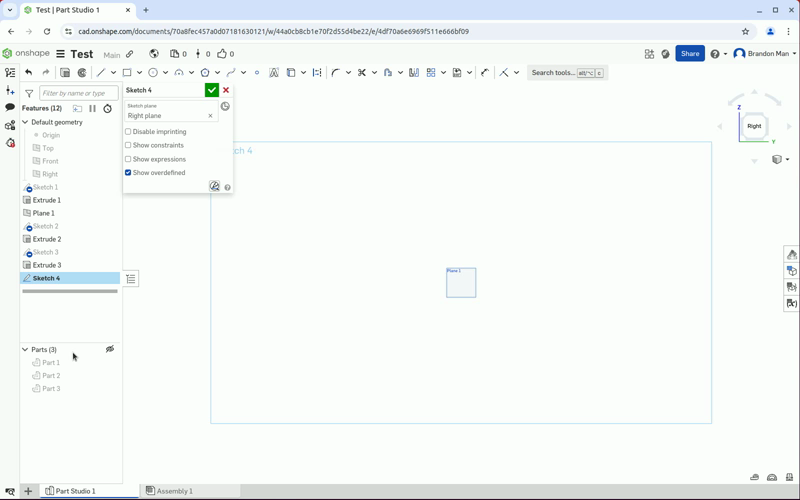
key_down(shift)
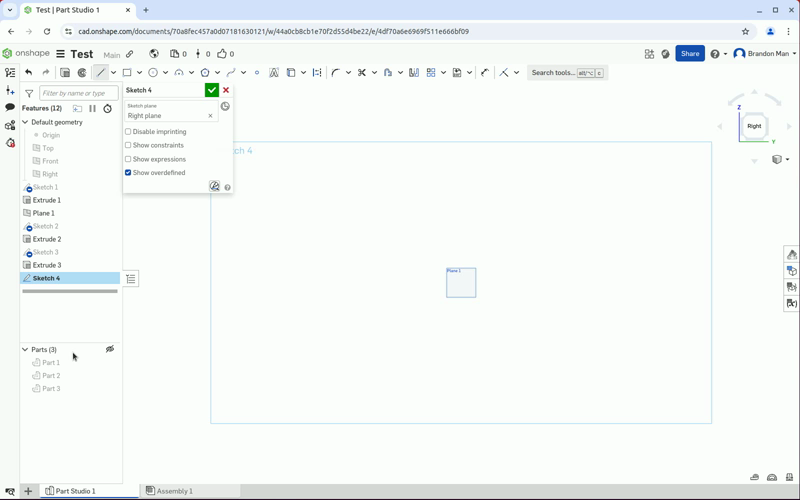
mouse_move(310, 260)
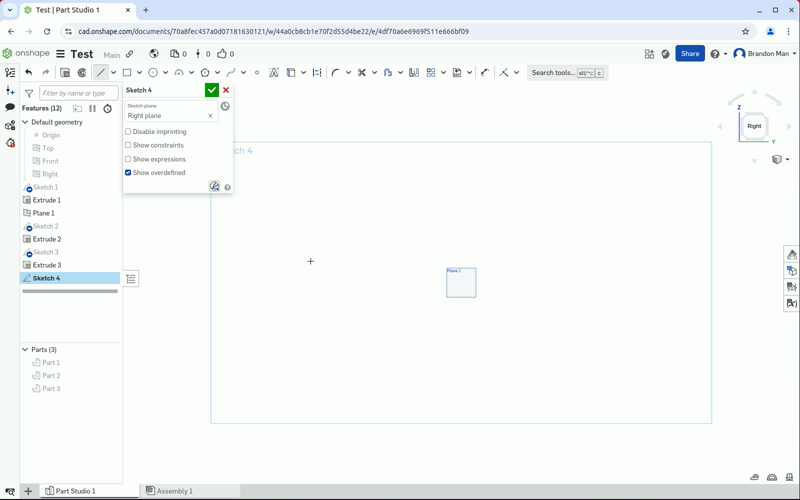
click(310, 260)
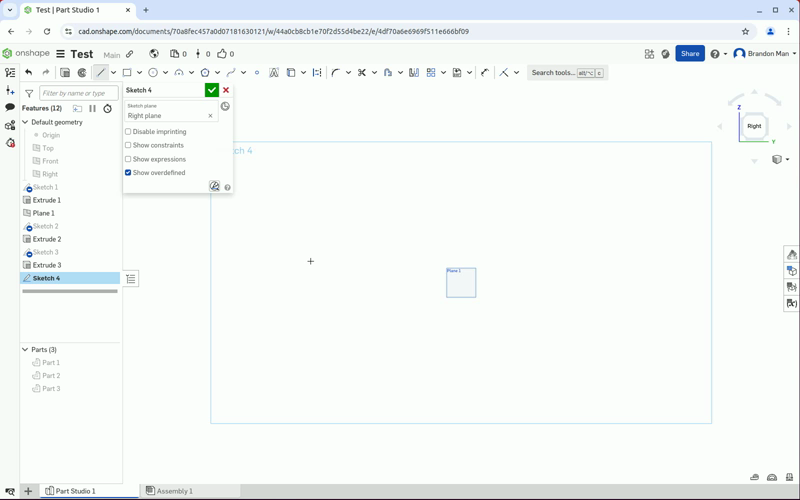
key_up(shift)
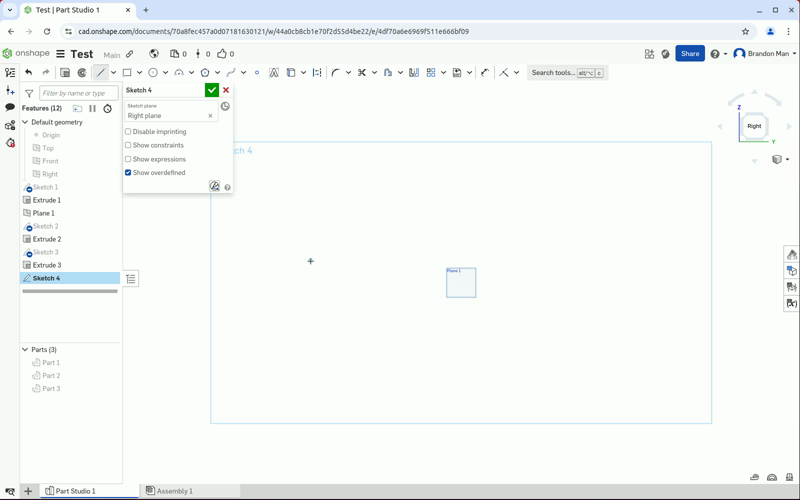
key_down(shift)
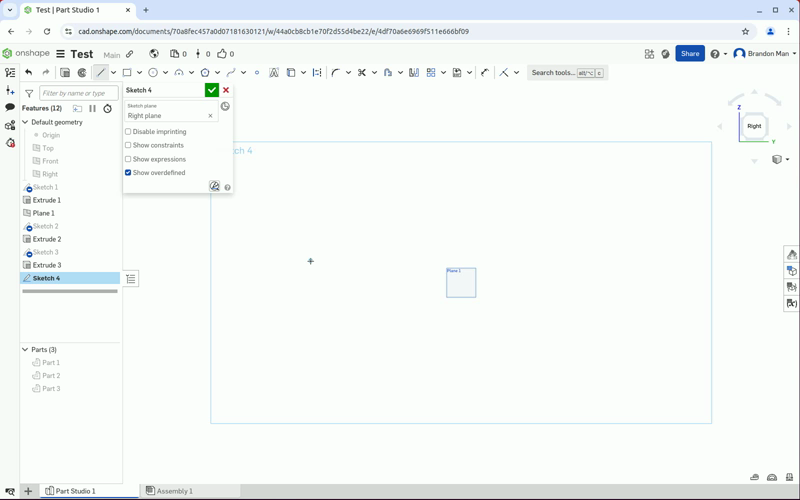
mouse_move(379, 260)
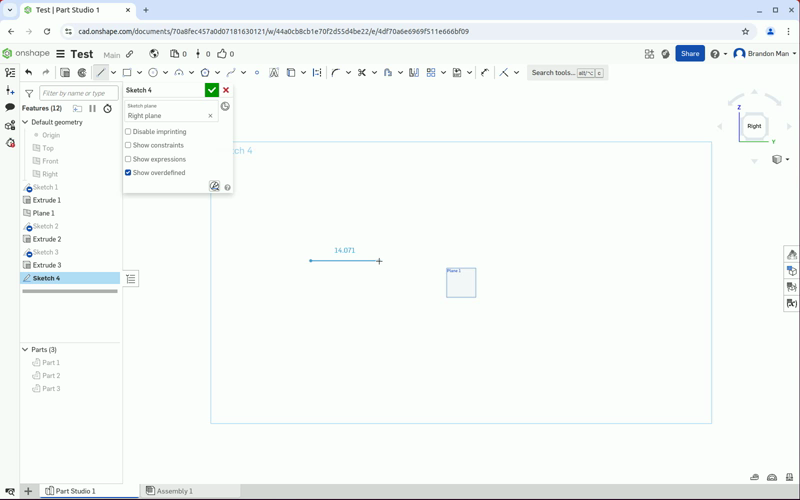
click(379, 260)
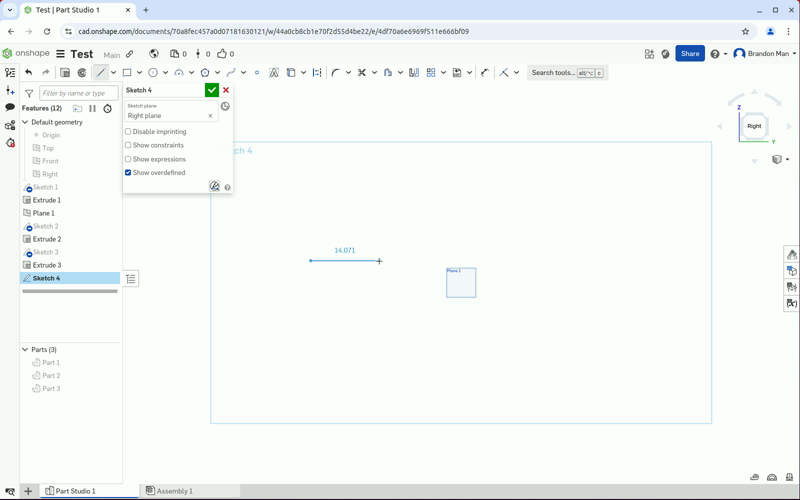
key_up(shift)
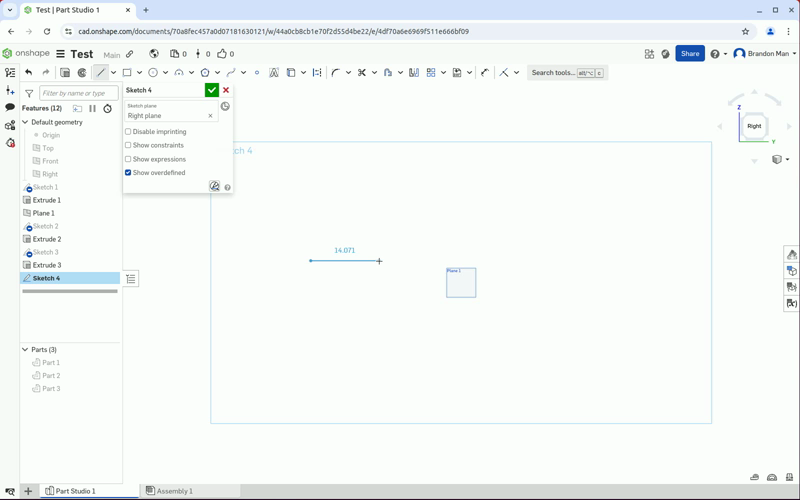
key_down(shift)
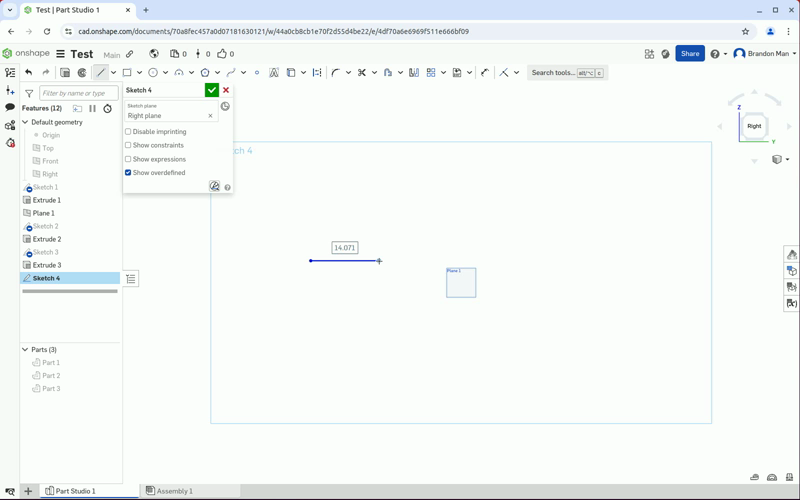
mouse_move(310, 192)
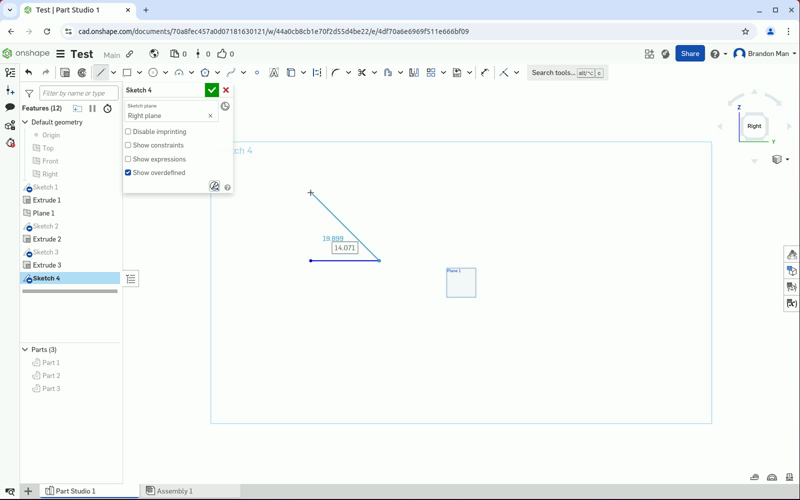
click(310, 192)
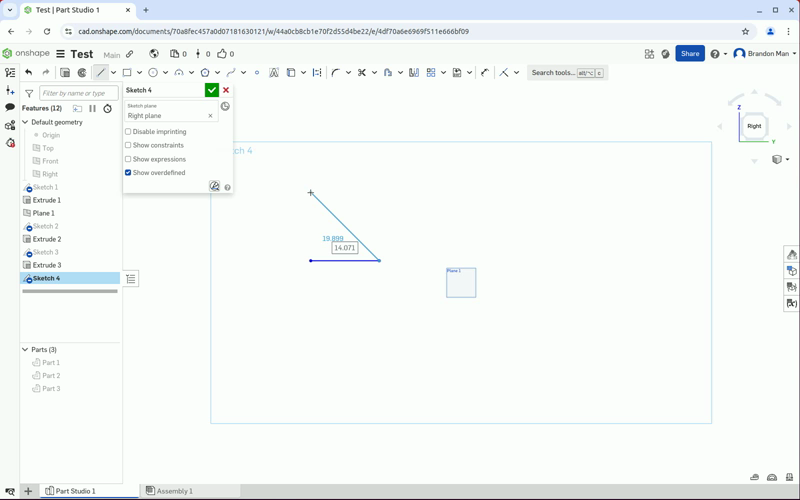
key_up(shift)
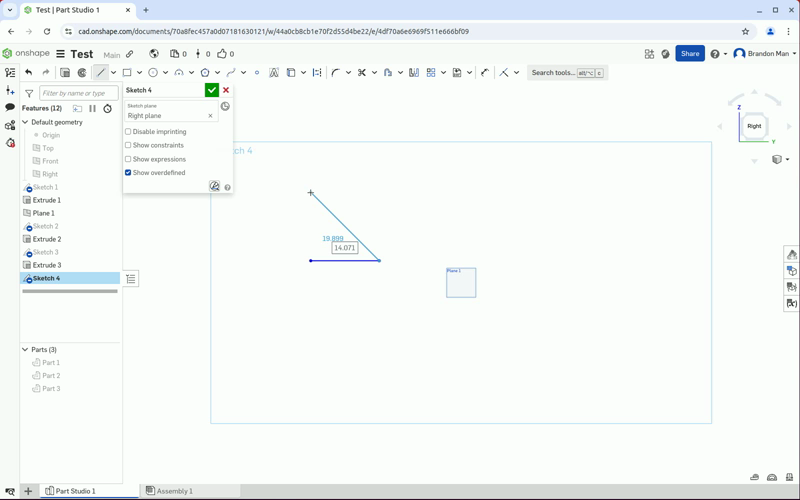
key_down(shift)
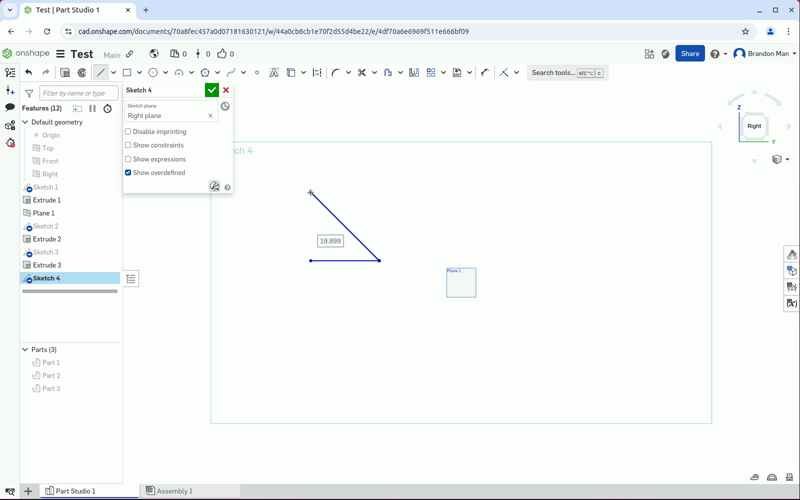
mouse_move(310, 260)
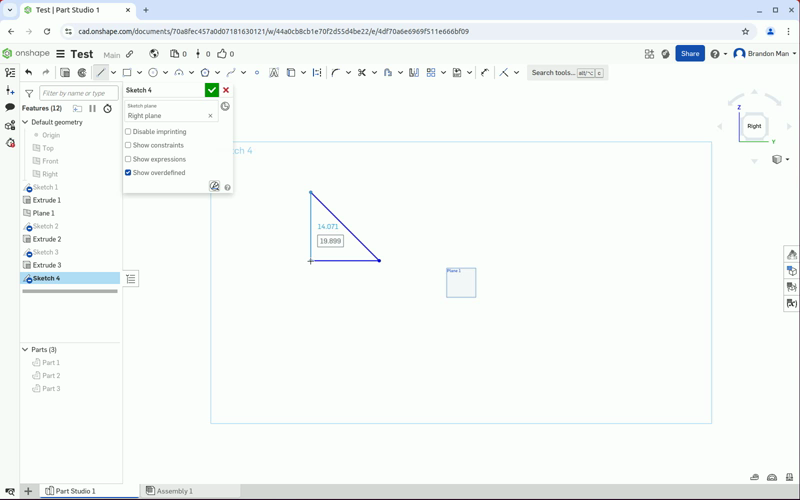
key_up(shift)
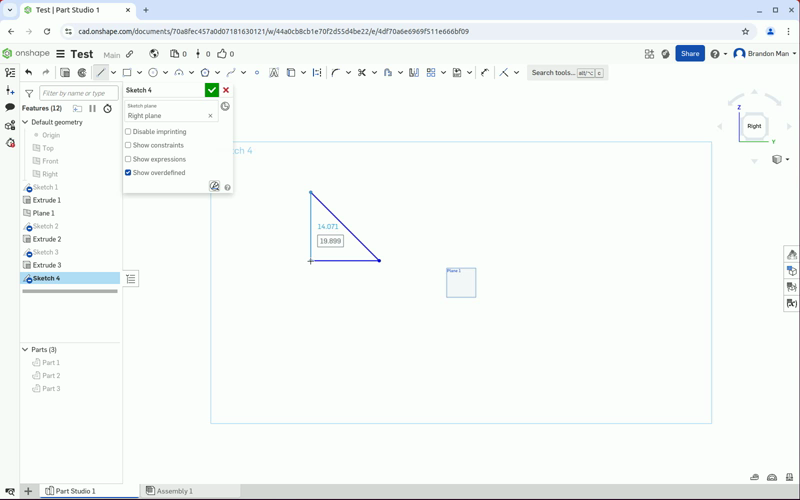
click(310, 260)
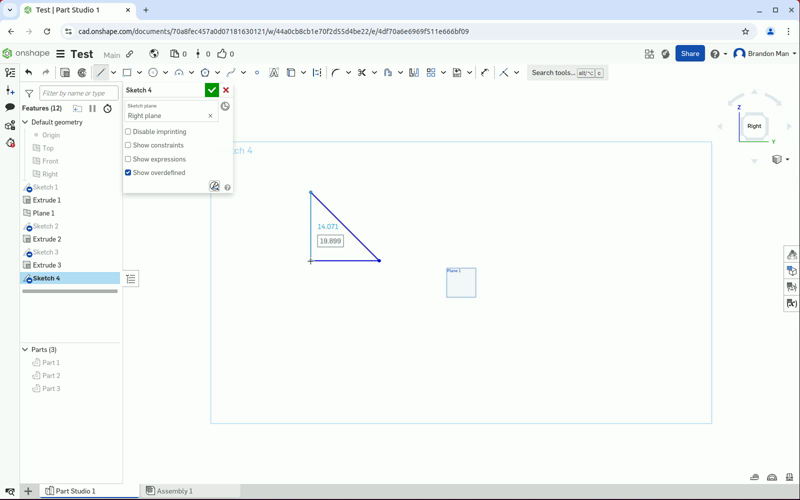
key(esc)
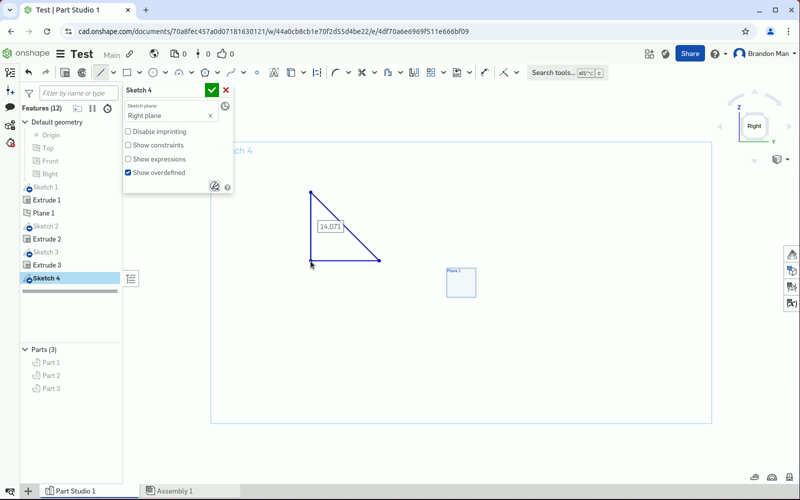
mouse_move(342, 230)
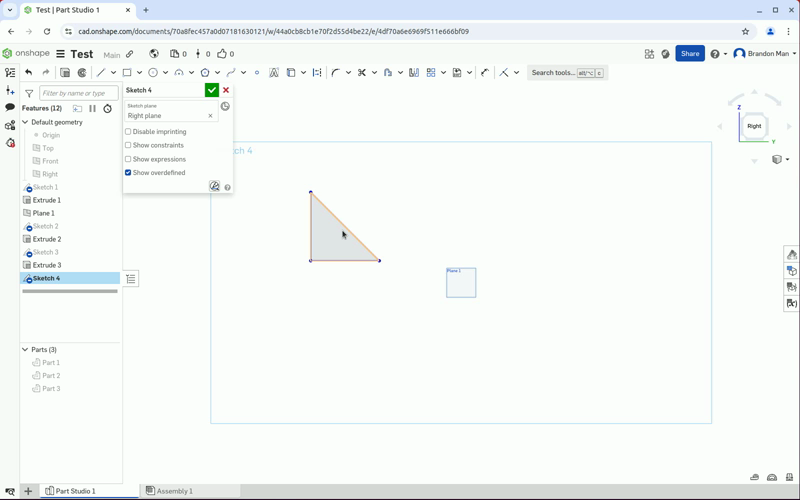
click(342, 230)
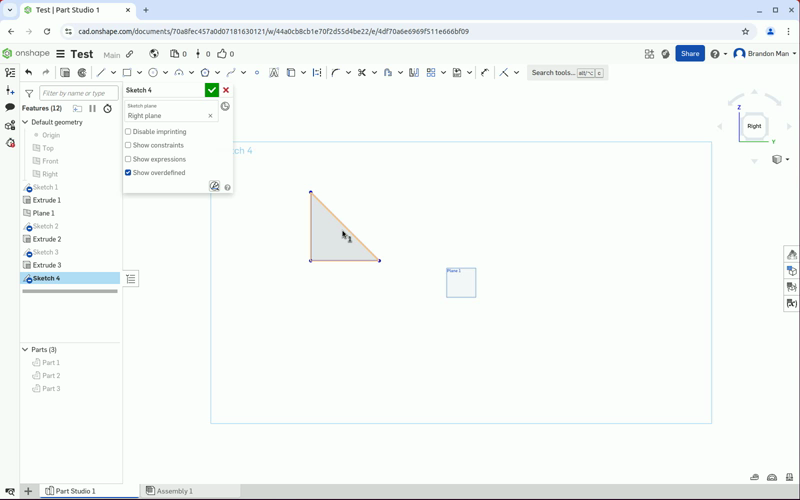
mouse_move(73, 352)
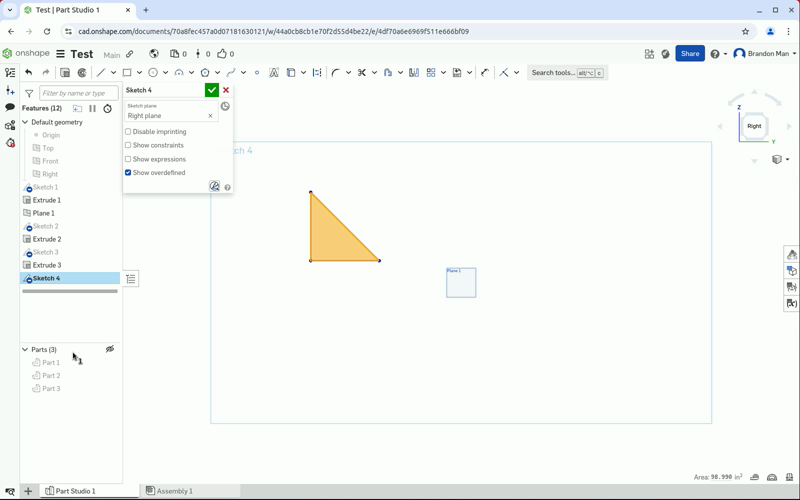
key(shift+y)
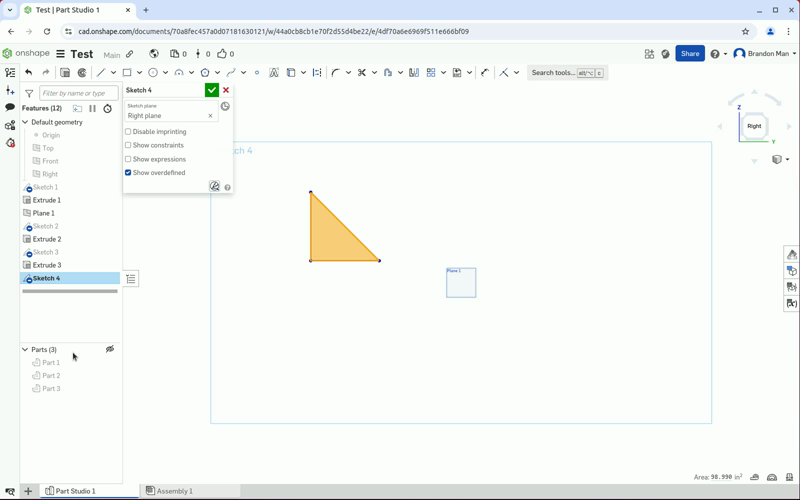
key(shift+e)
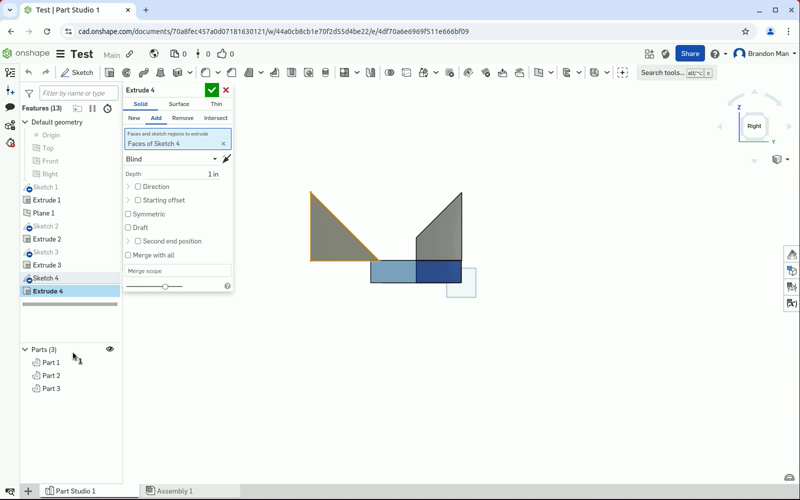
mouse_move(143, 106)
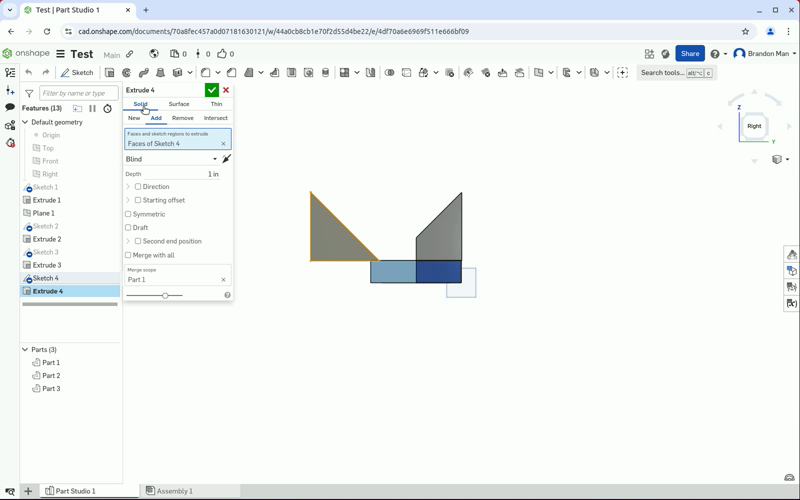
click(143, 106)
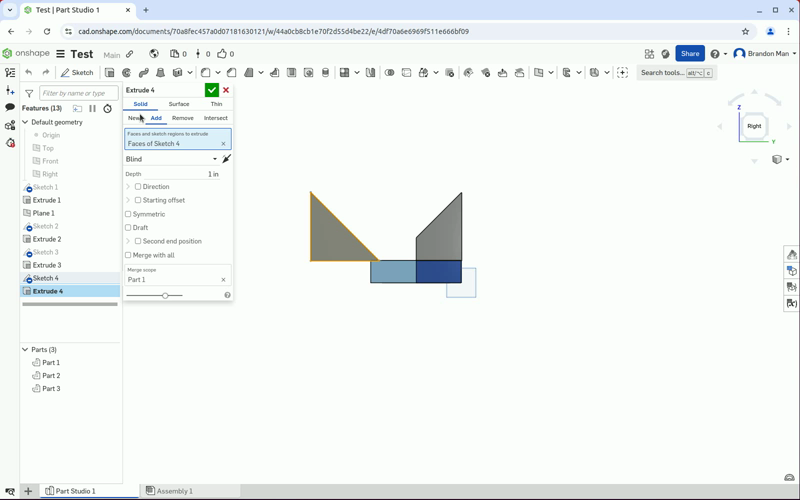
mouse_move(137, 120)
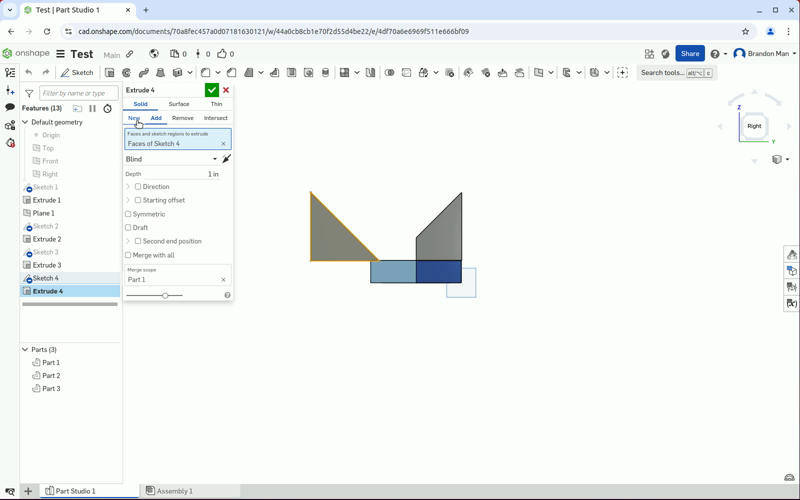
click(137, 120)
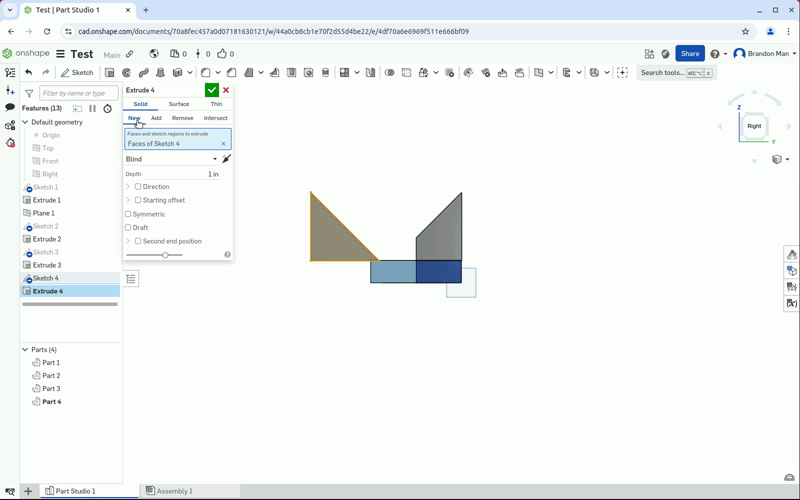
key(tab, 4)
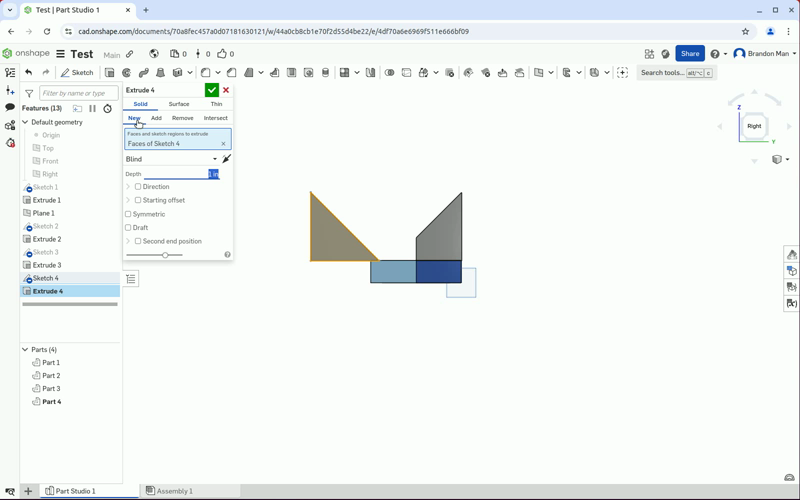
text(4.574)
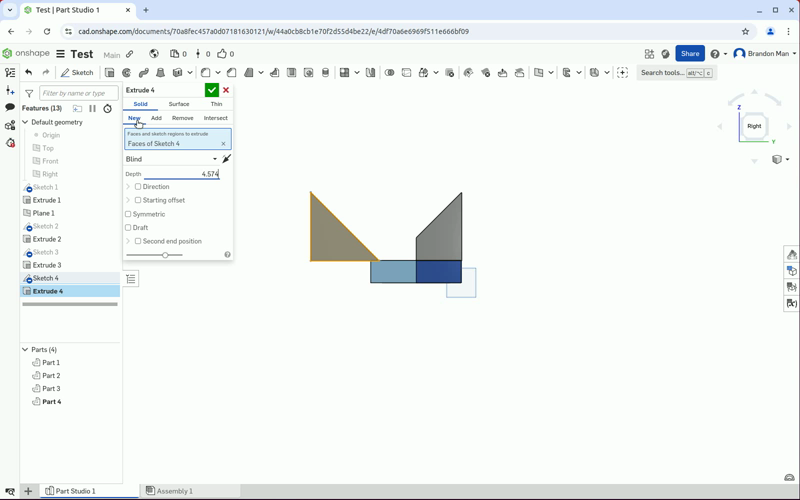
key(enter)
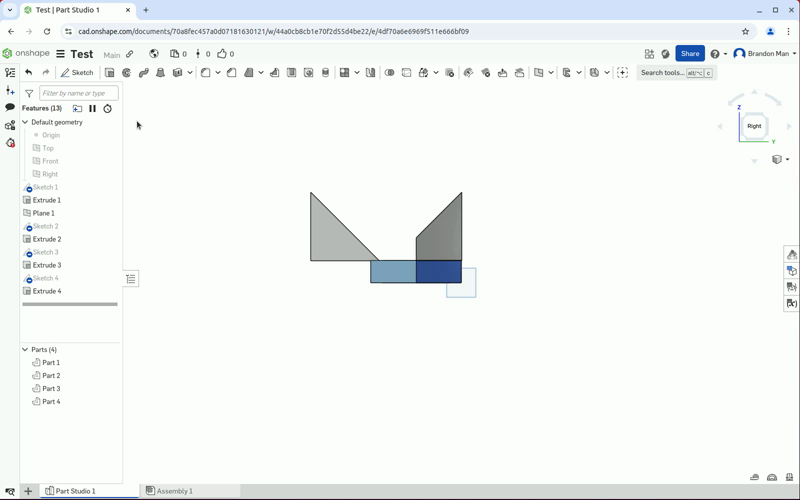
key(shift+h)
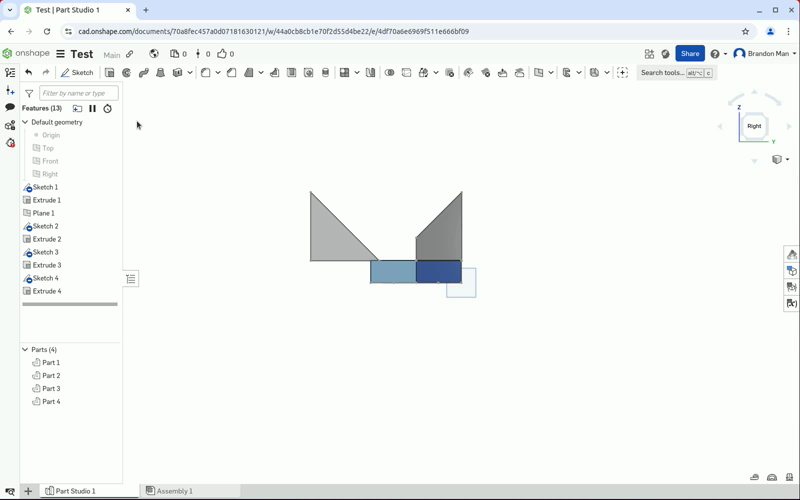
key(shift+h)
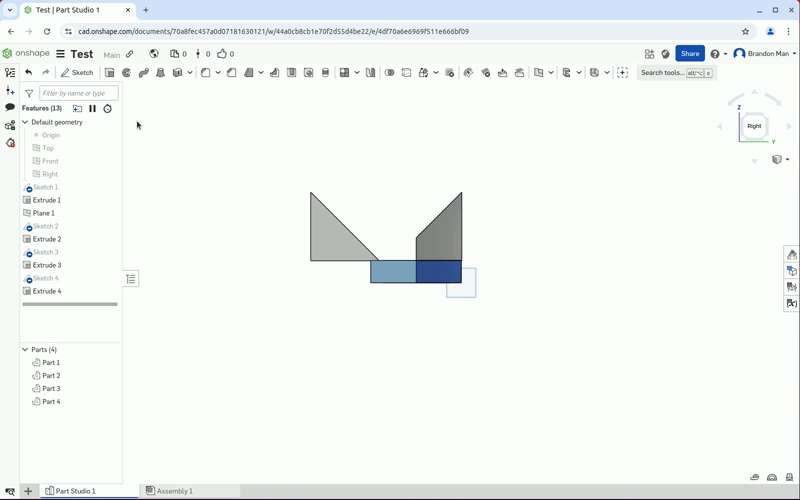
mouse_move(73, 189)
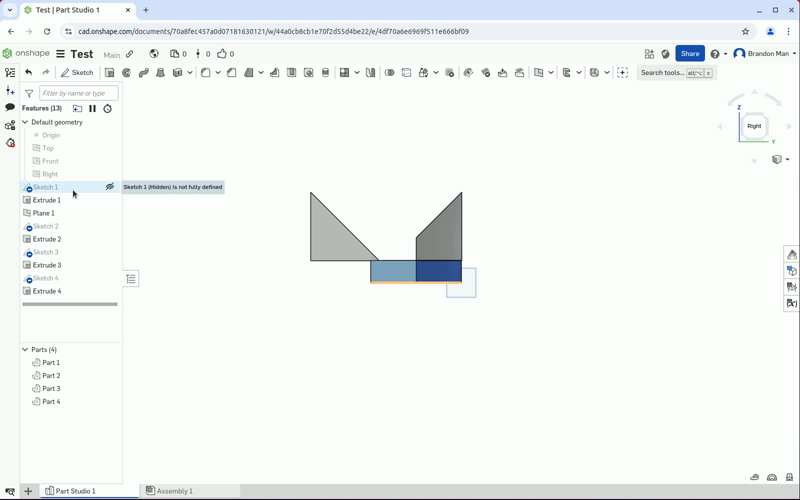
click(73, 189)
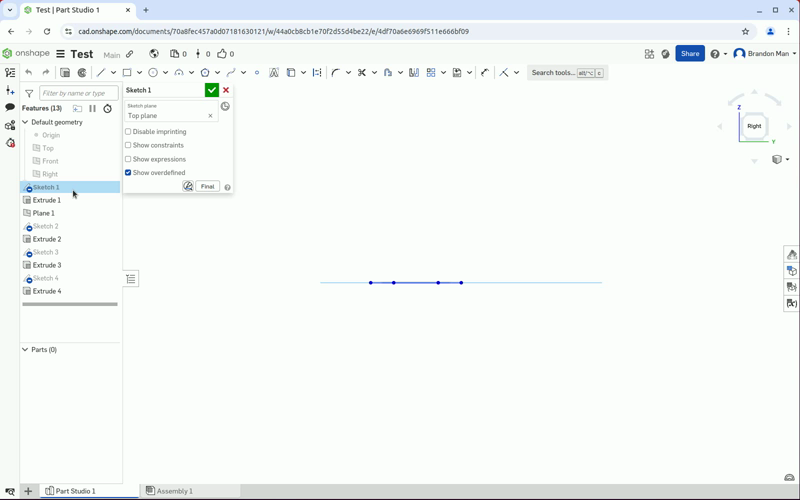
mouse_move(229, 92)
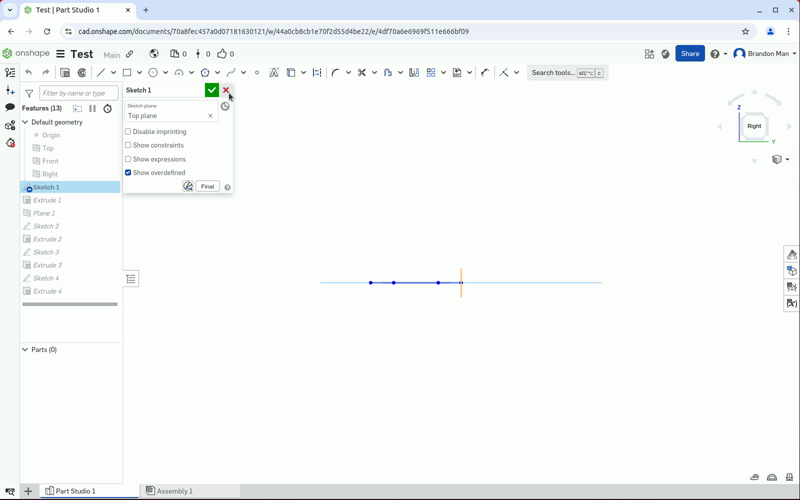
click(229, 92)
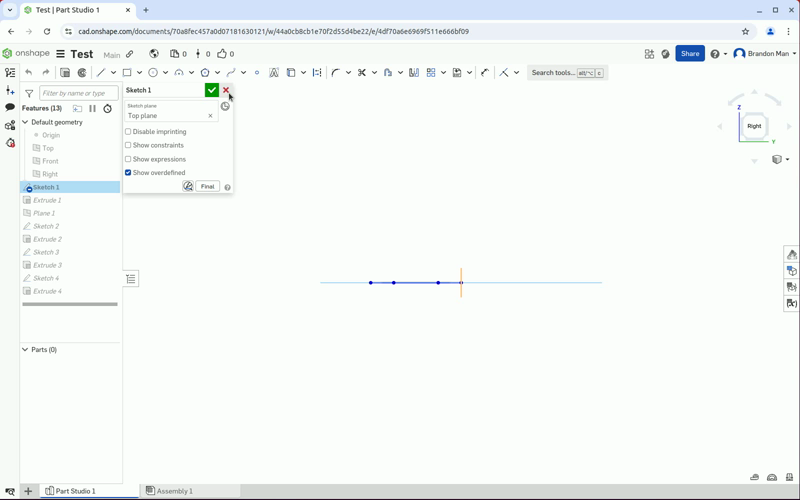
key(shift+s)
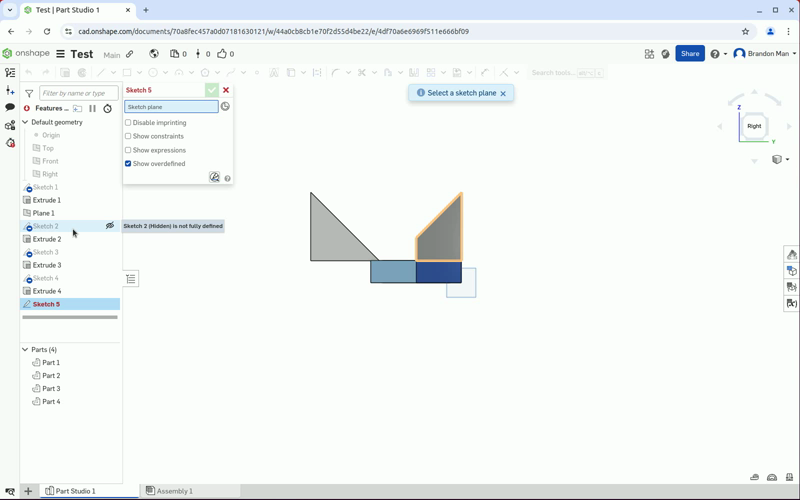
scroll(3)
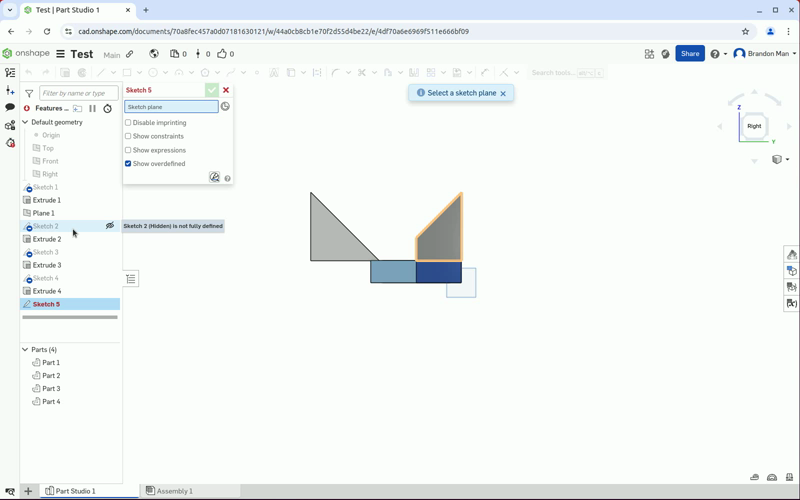
mouse_move(73, 176)
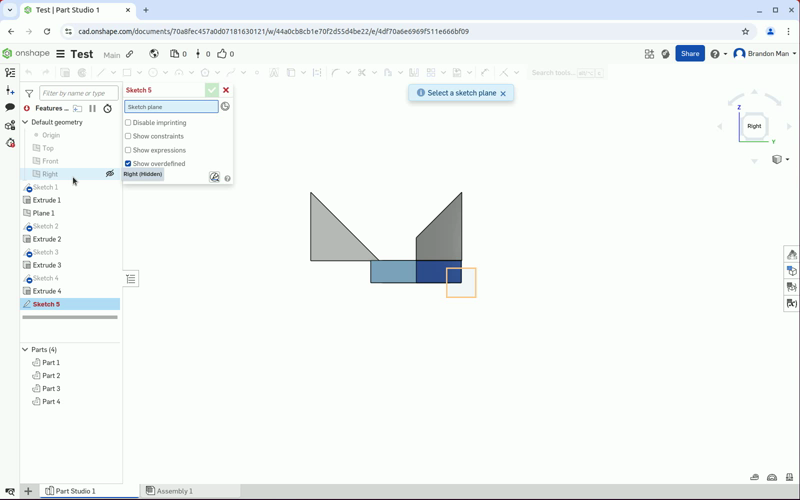
click(73, 176)
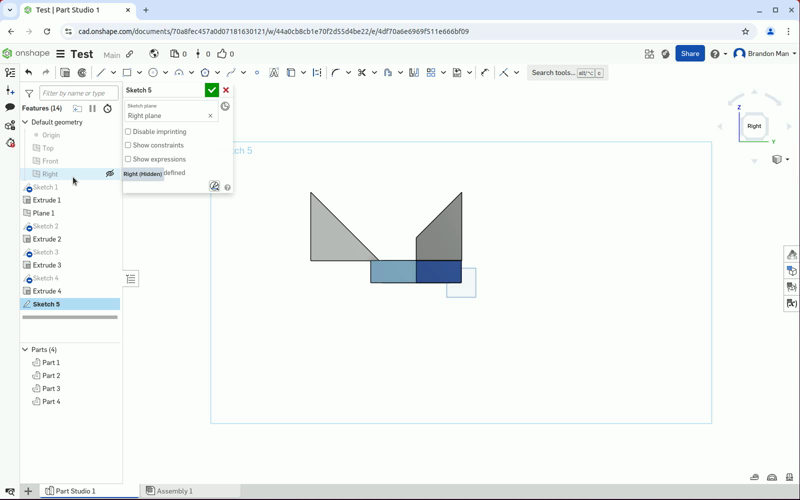
mouse_move(73, 352)
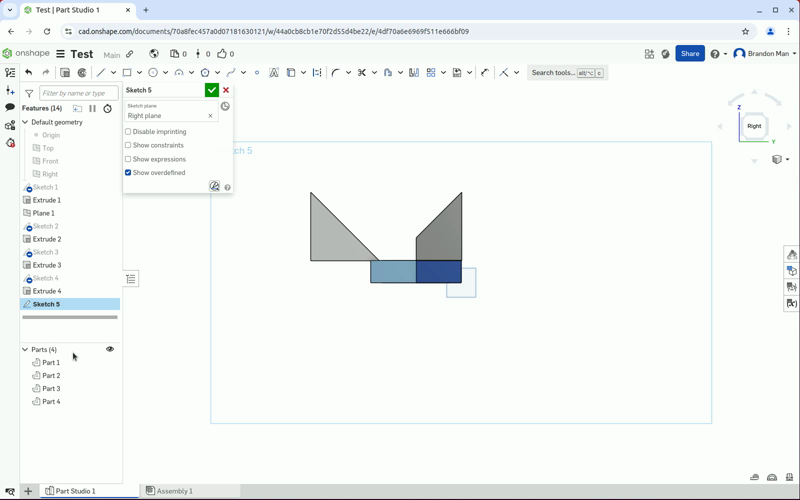
key(y)
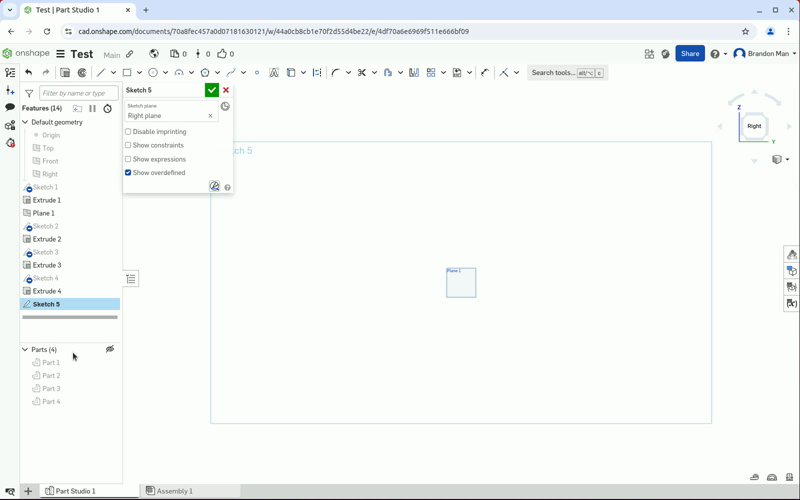
key(l)
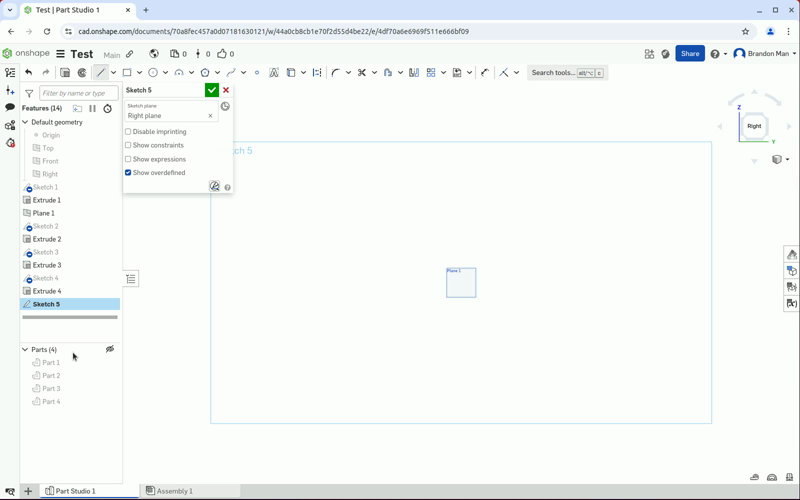
key_down(shift)
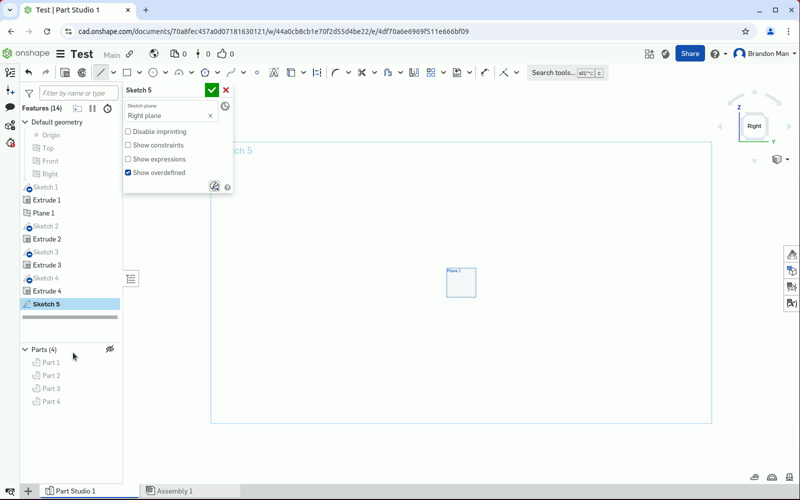
mouse_move(310, 282)
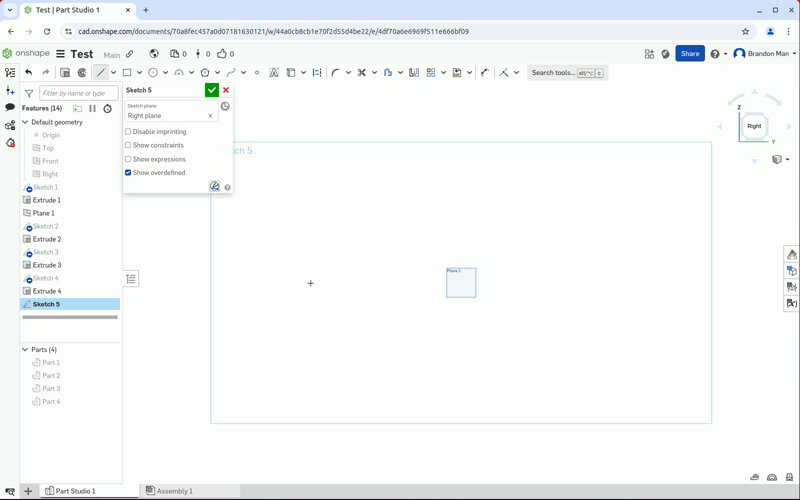
click(310, 282)
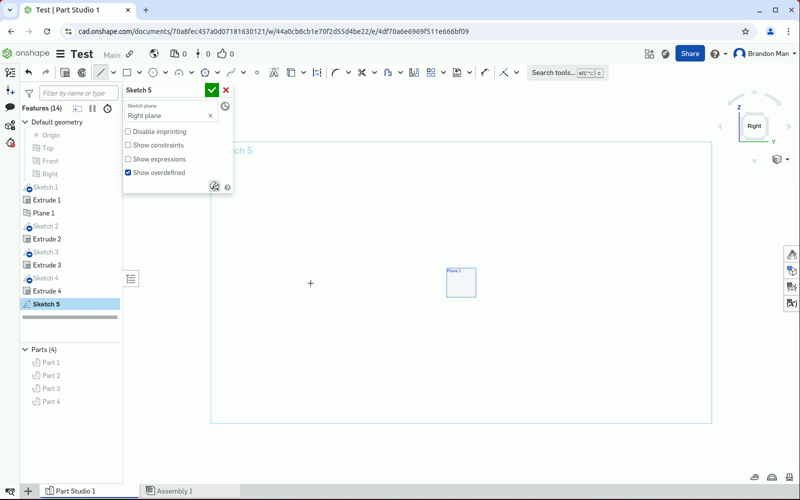
key_up(shift)
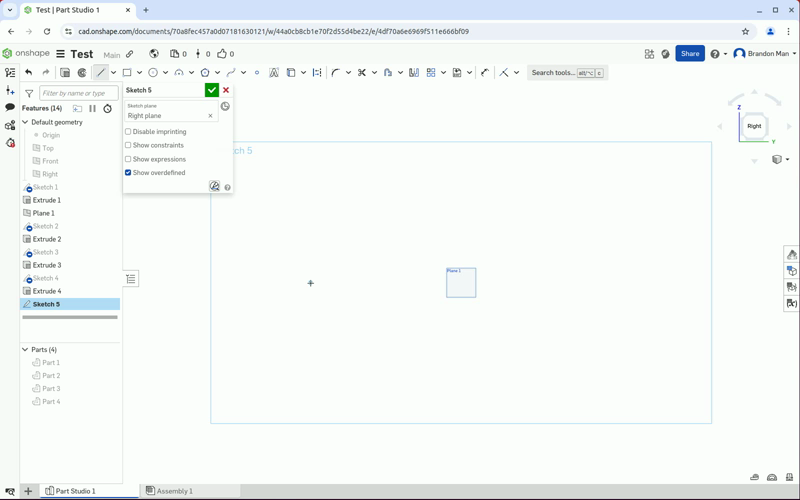
key_down(shift)
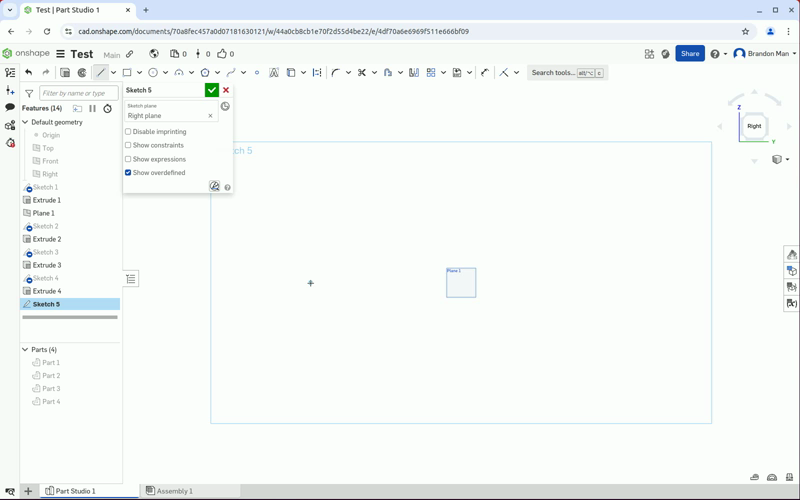
mouse_move(401, 282)
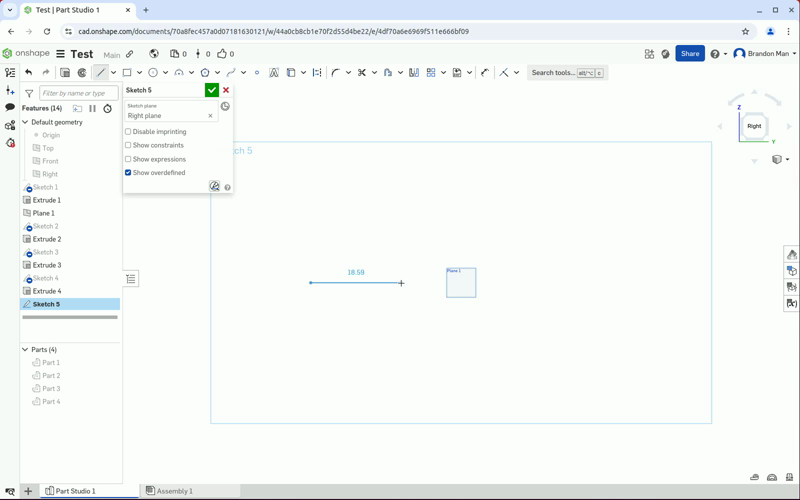
click(401, 282)
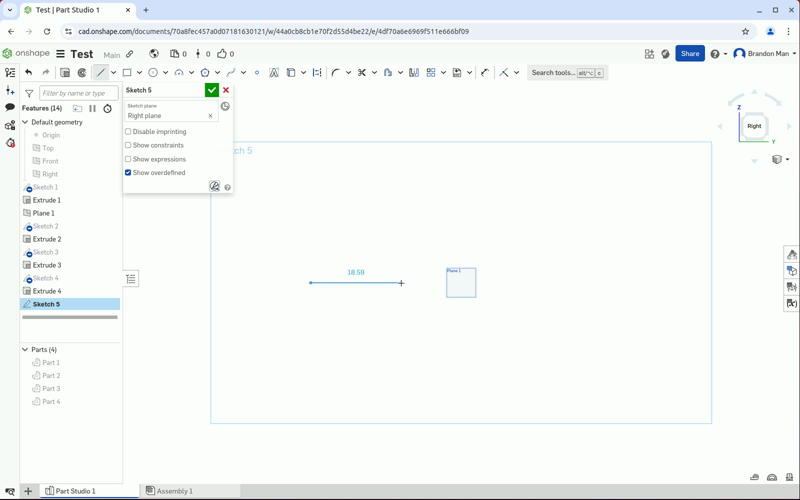
key_up(shift)
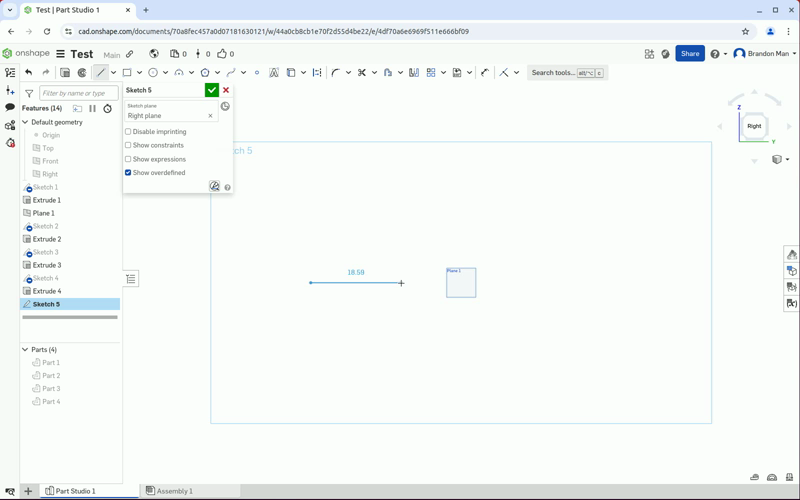
key_down(shift)
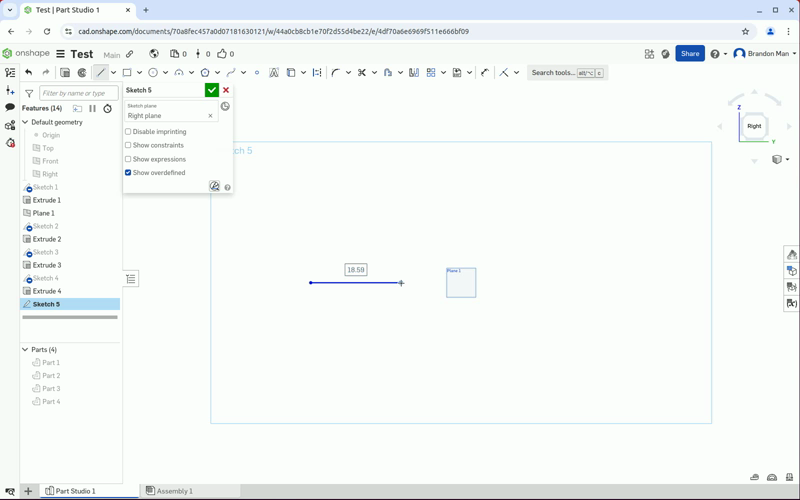
mouse_move(431, 282)
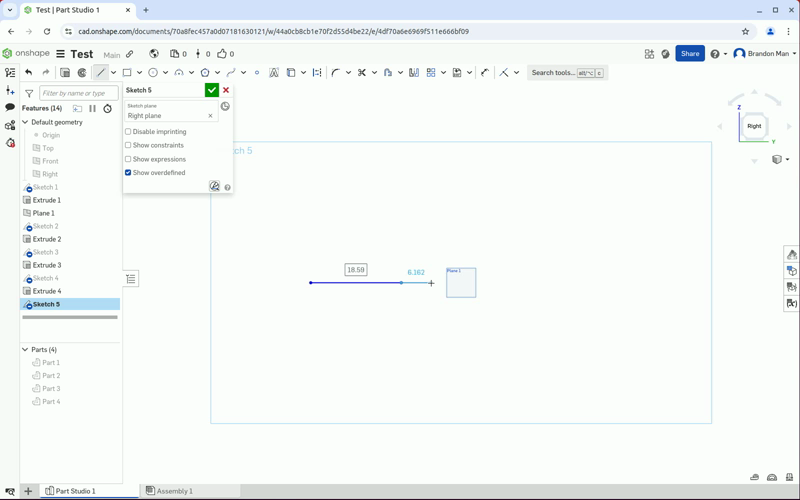
mouse_move(378, 260)
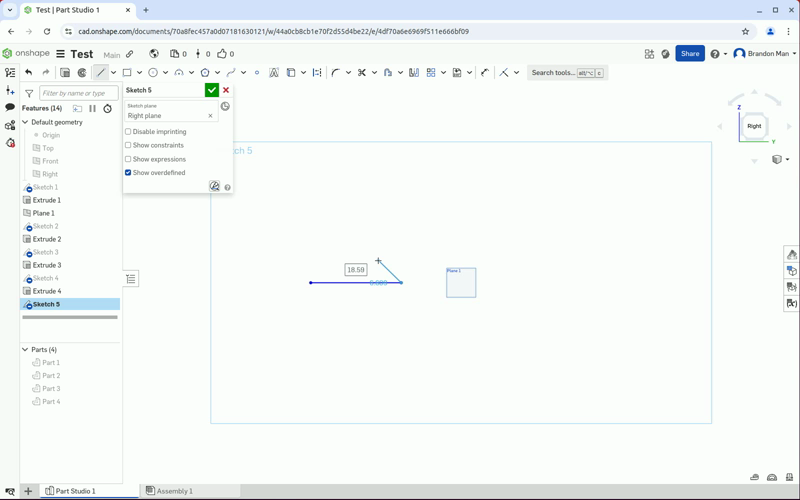
click(378, 260)
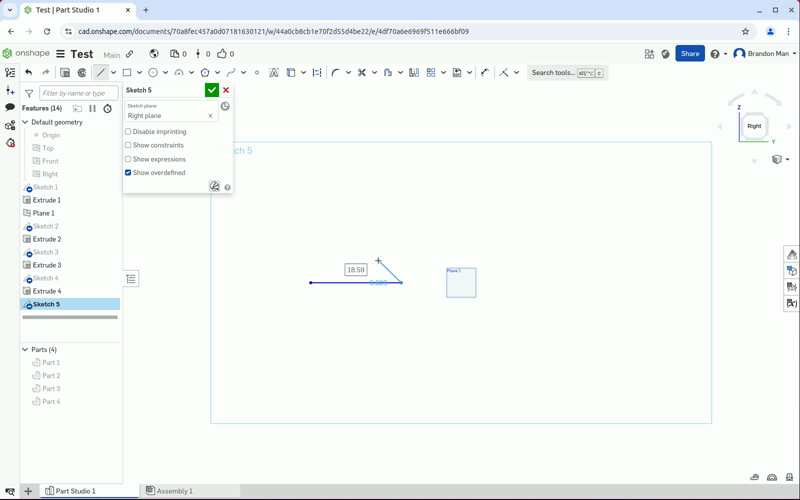
key_up(shift)
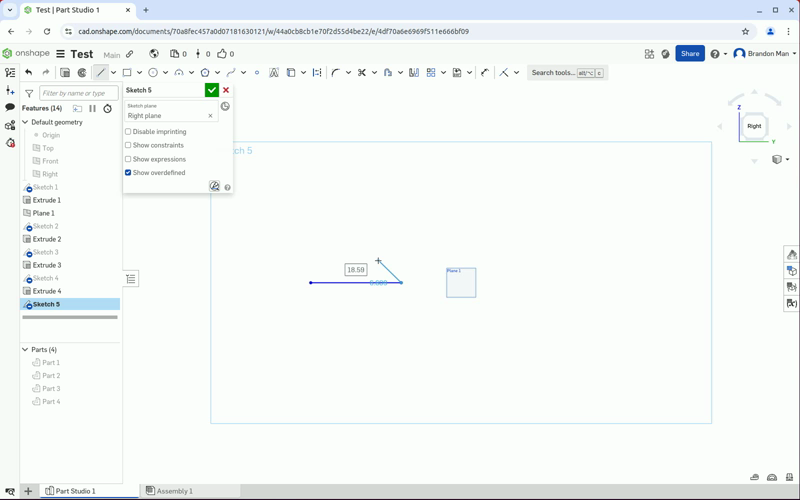
key_down(shift)
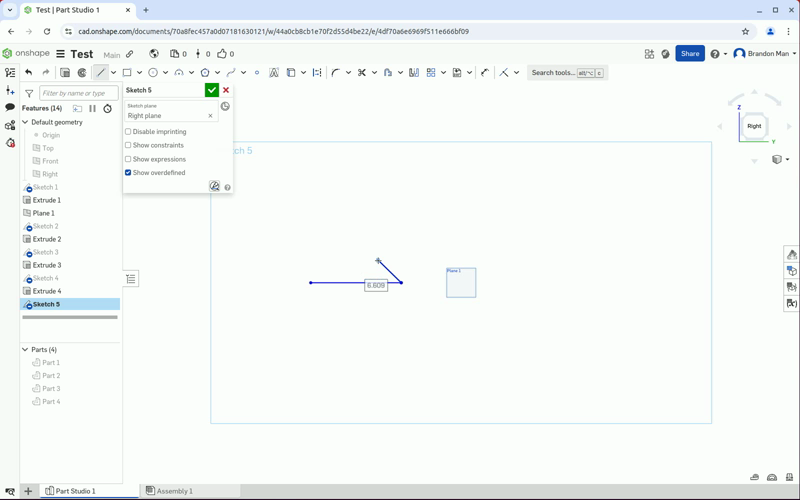
mouse_move(310, 260)
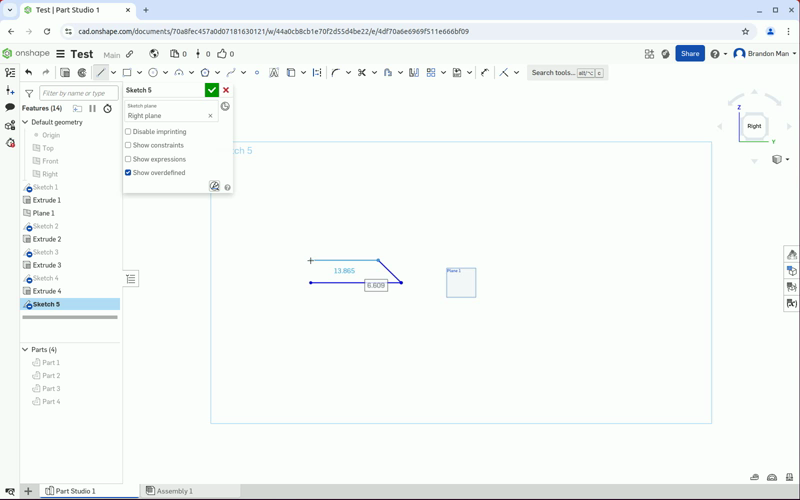
click(310, 260)
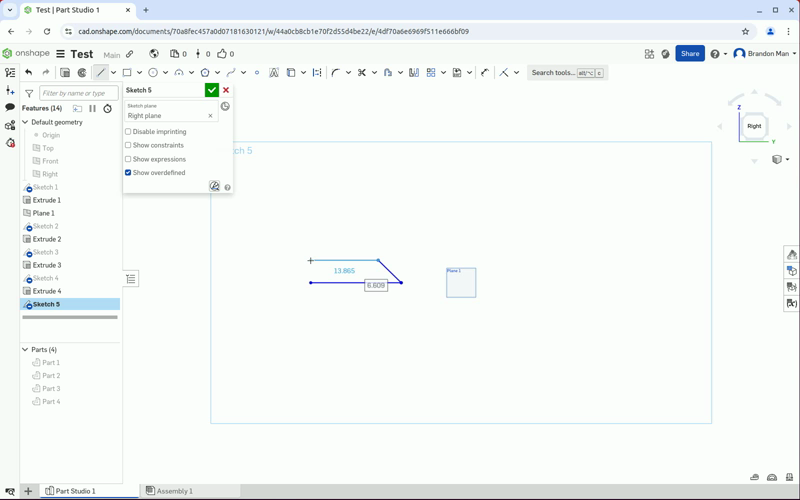
key_up(shift)
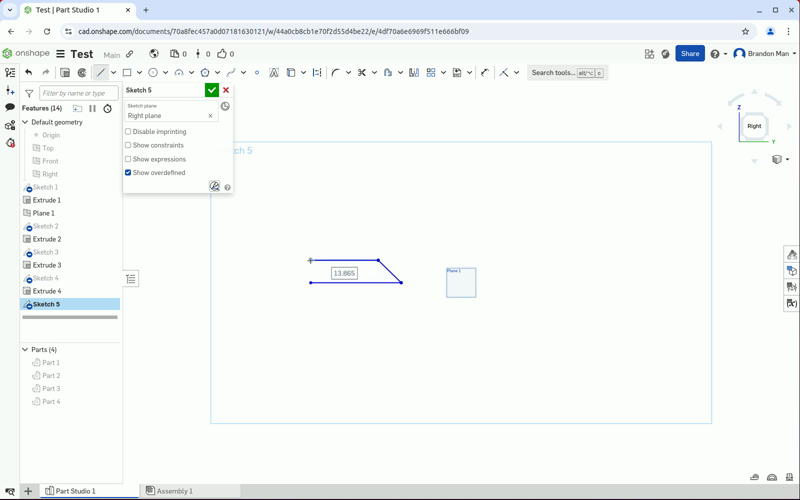
mouse_move(340, 260)
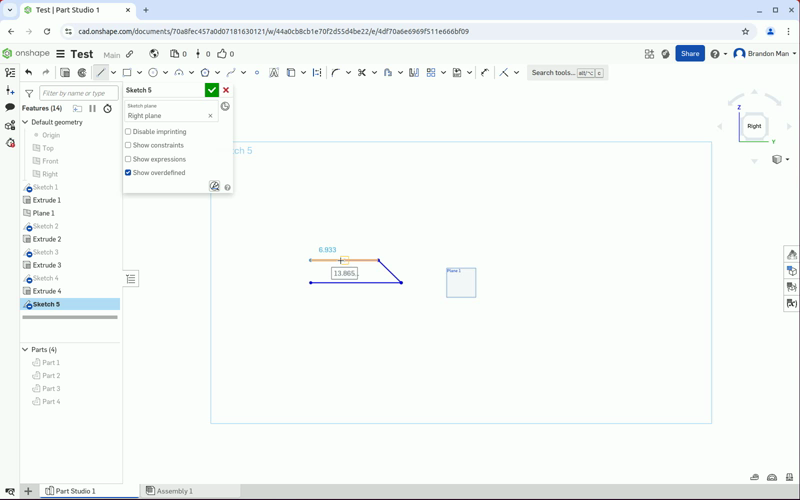
key_down(shift)
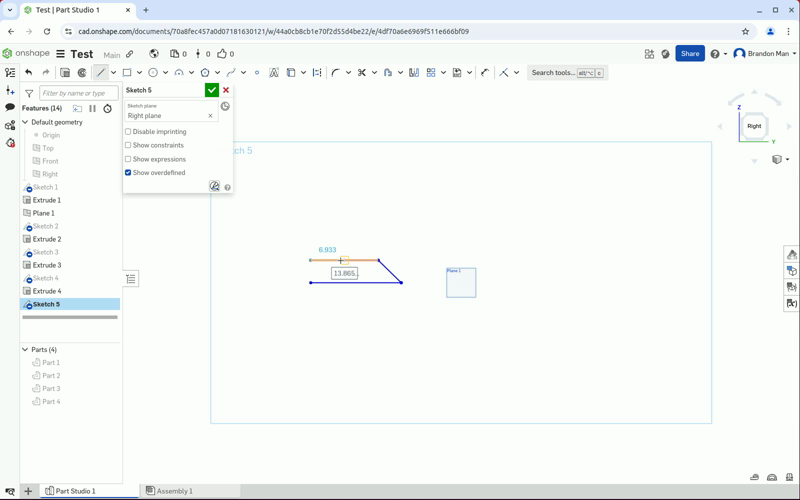
mouse_move(310, 282)
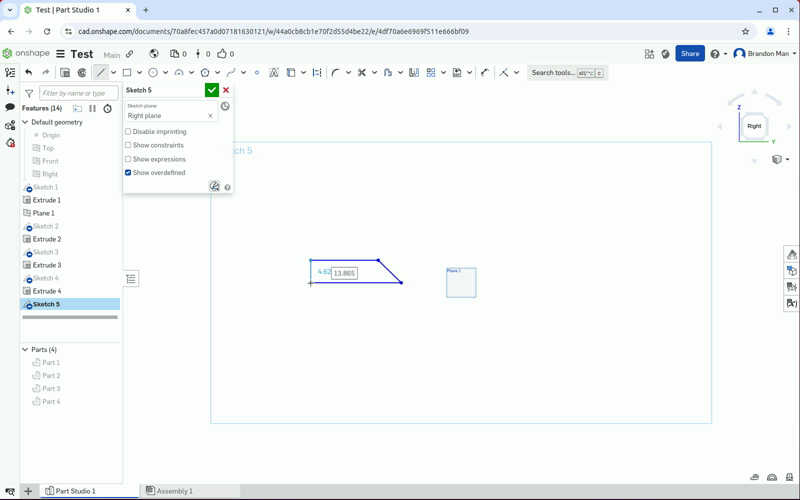
key_up(shift)
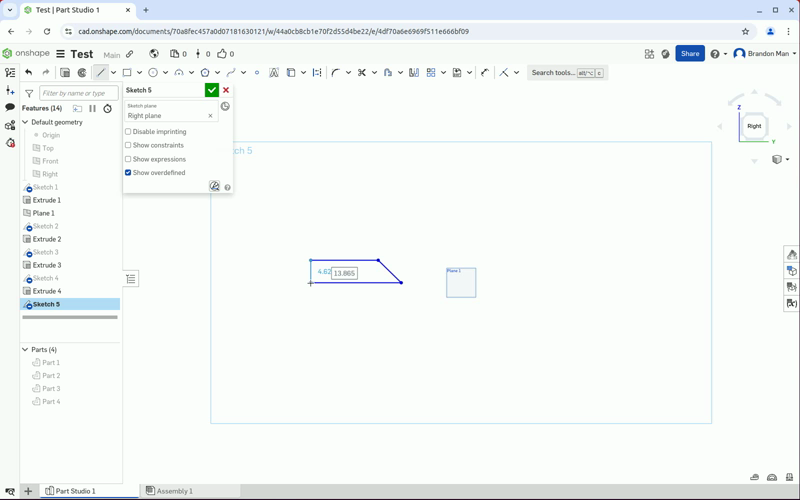
click(310, 282)
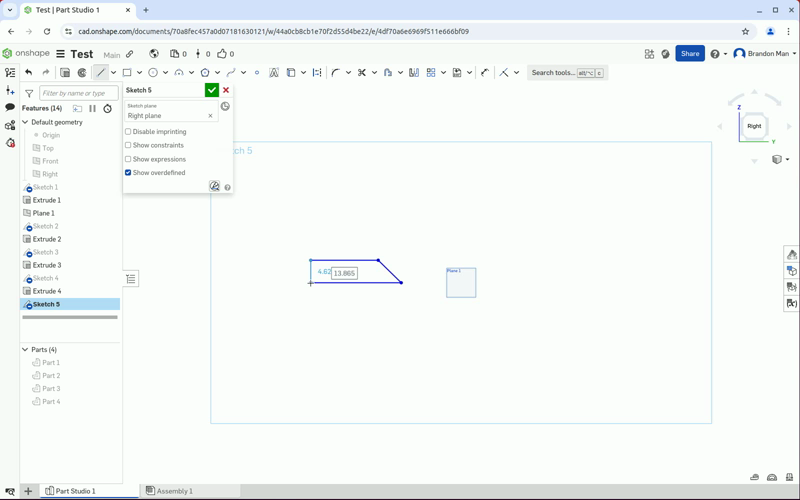
key(esc)
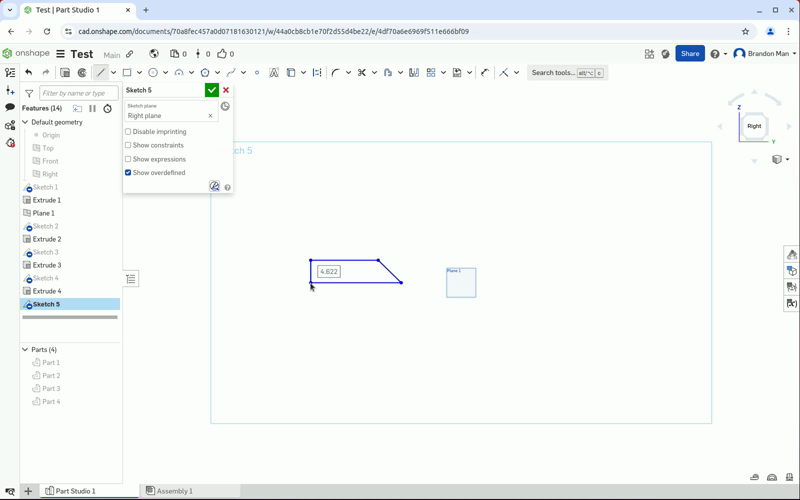
mouse_move(342, 280)
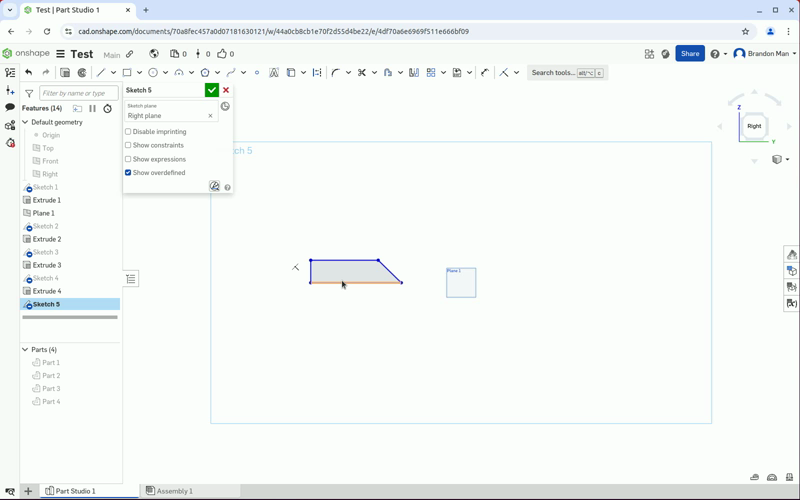
click(342, 280)
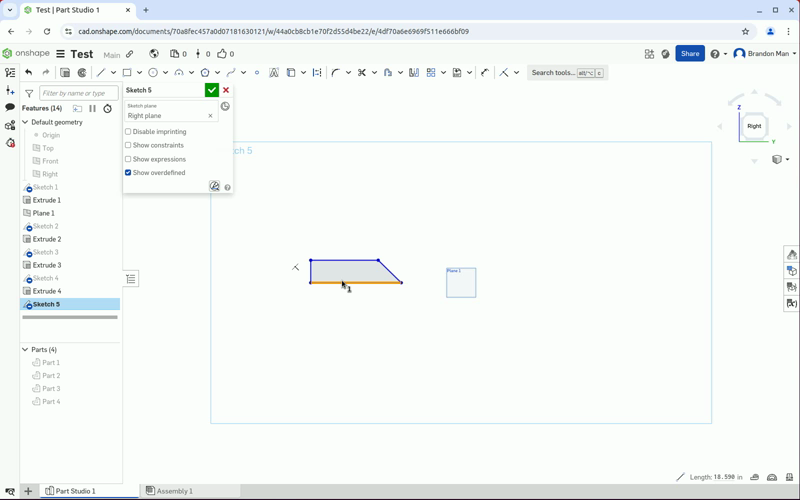
mouse_move(73, 352)
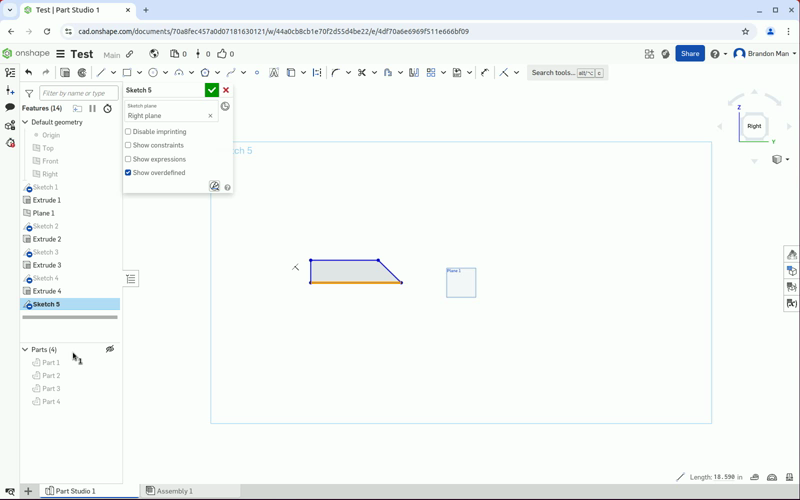
key(shift+y)
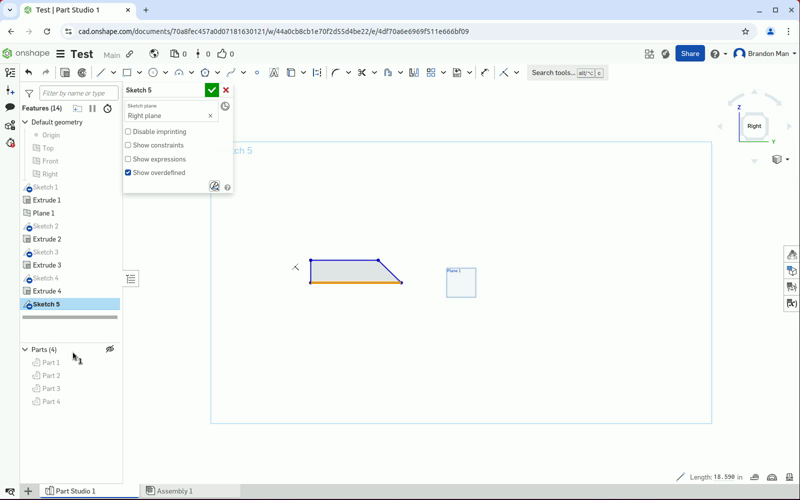
key(shift+e)
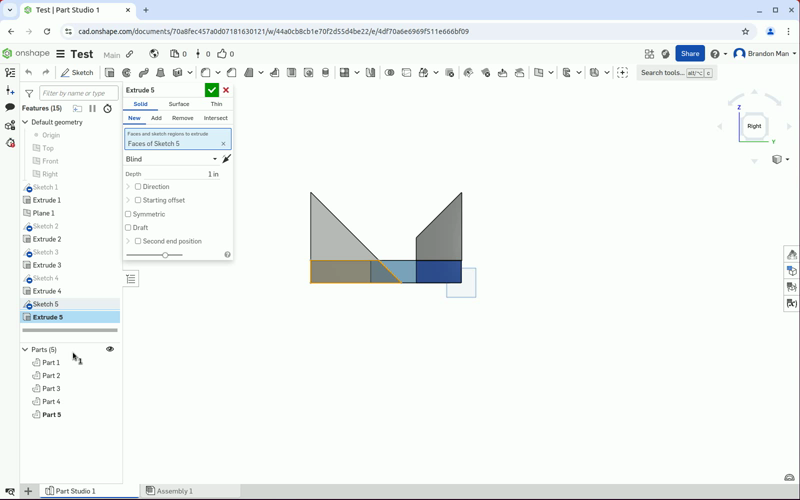
mouse_move(143, 106)
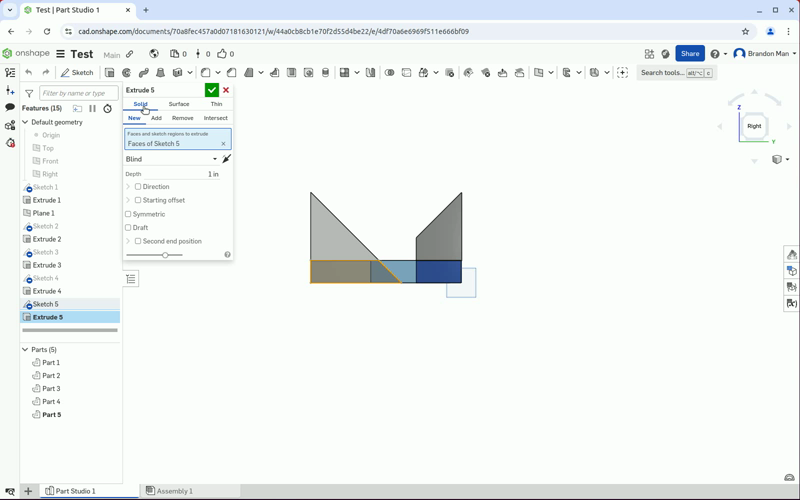
click(143, 106)
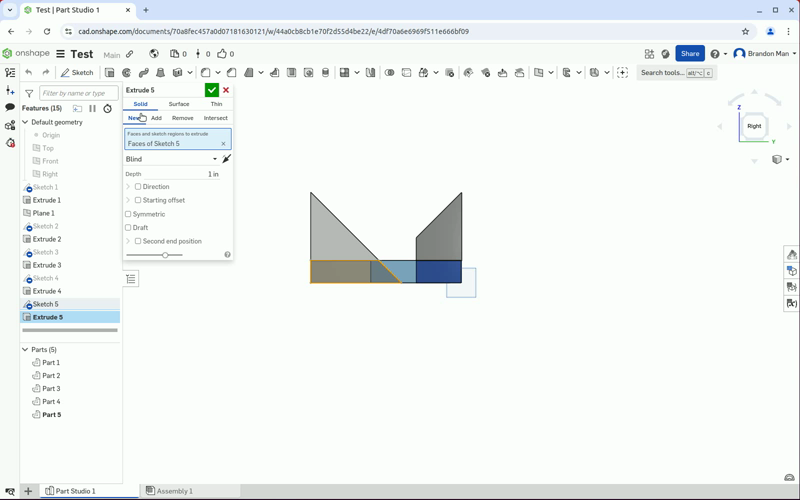
mouse_move(137, 120)
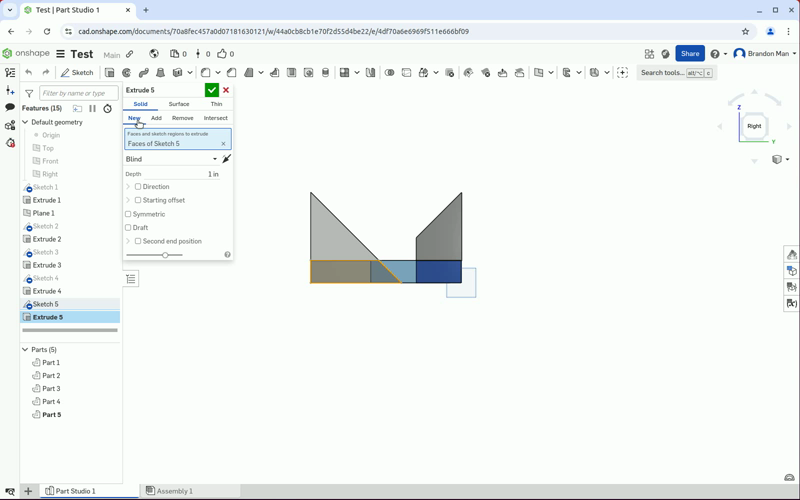
click(137, 120)
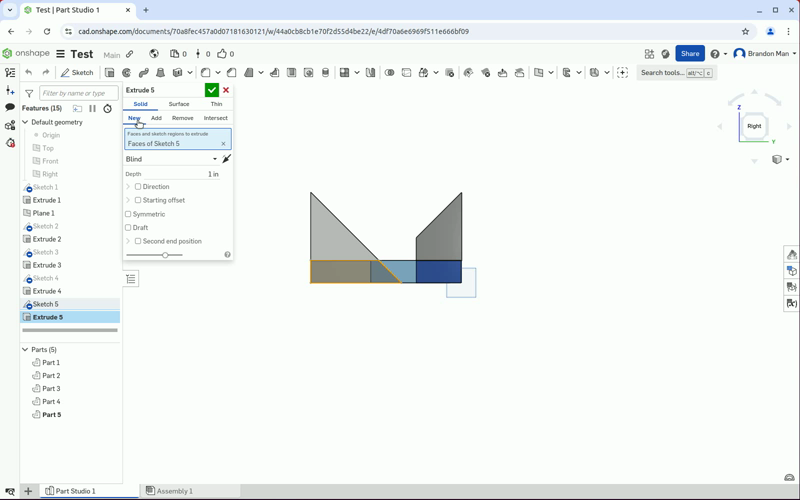
key(tab, 4)
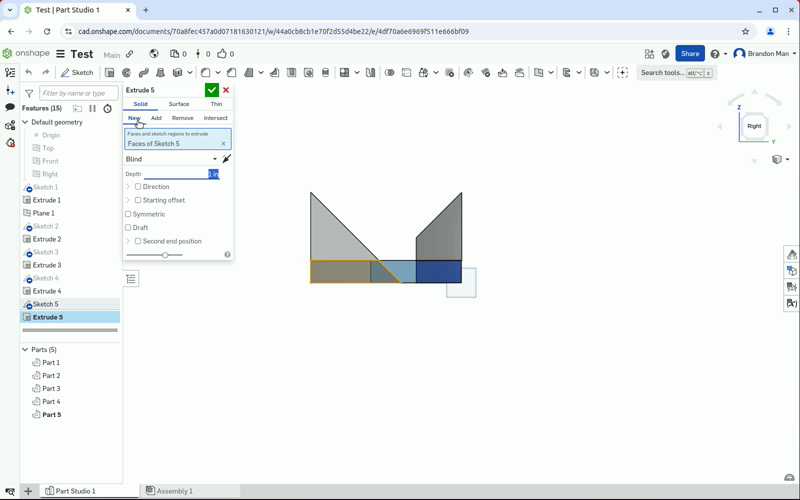
text(4.574)
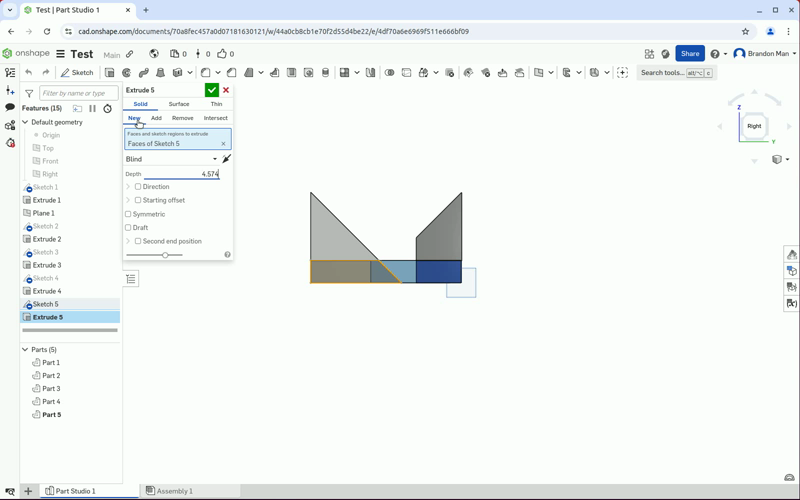
key(enter)
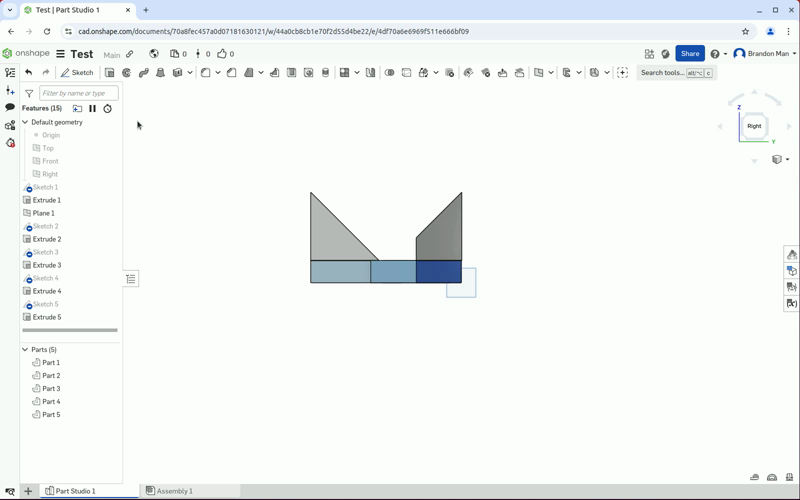
key(shift+h)
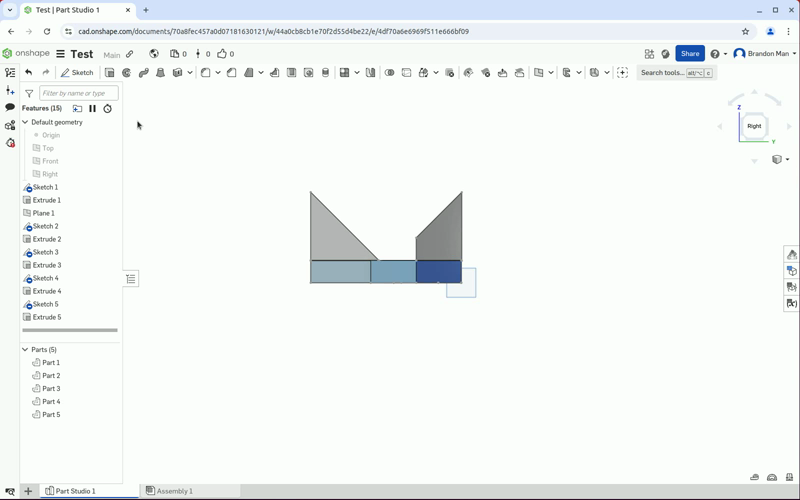
key(shift+h)
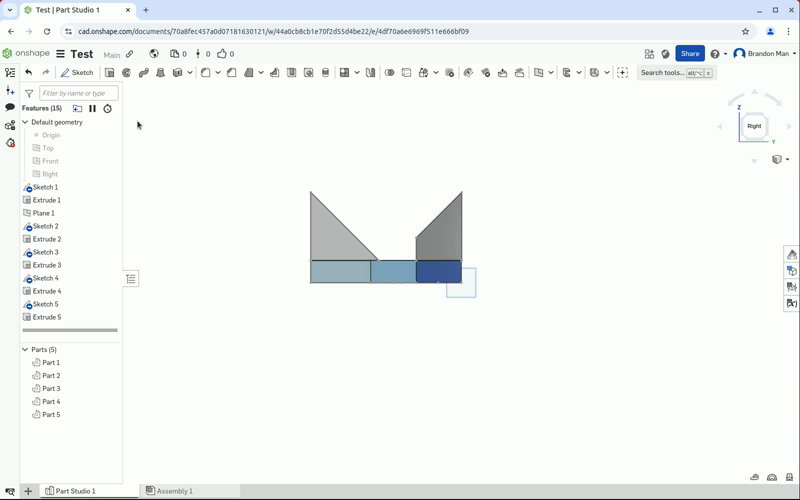
key(shift+7)
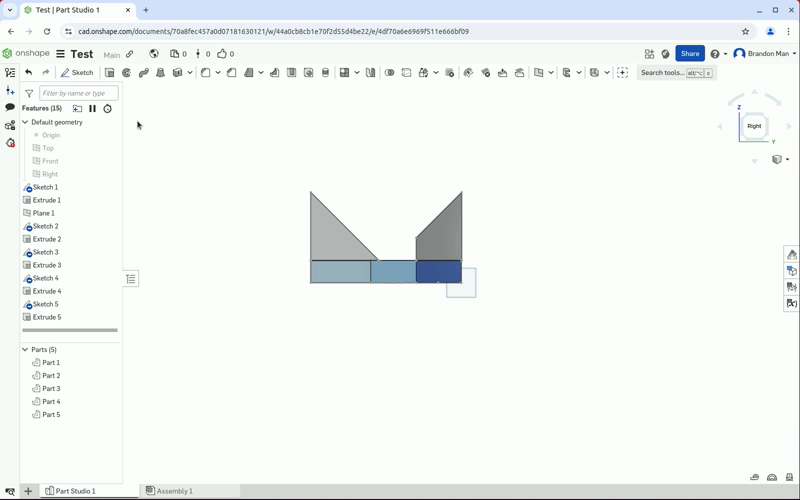
key(right, 2)
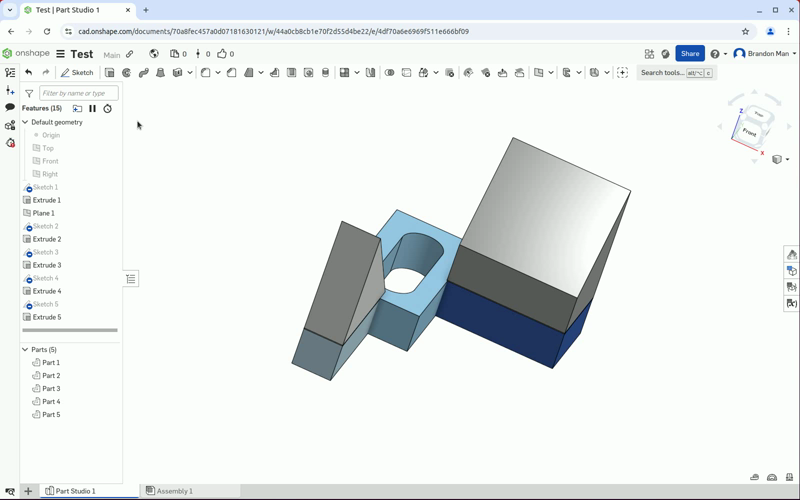
key(down, 2)
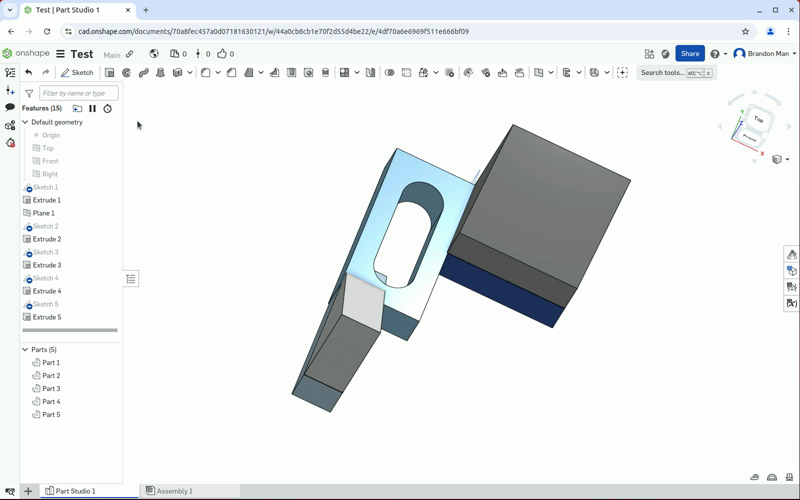
key(up, 2)
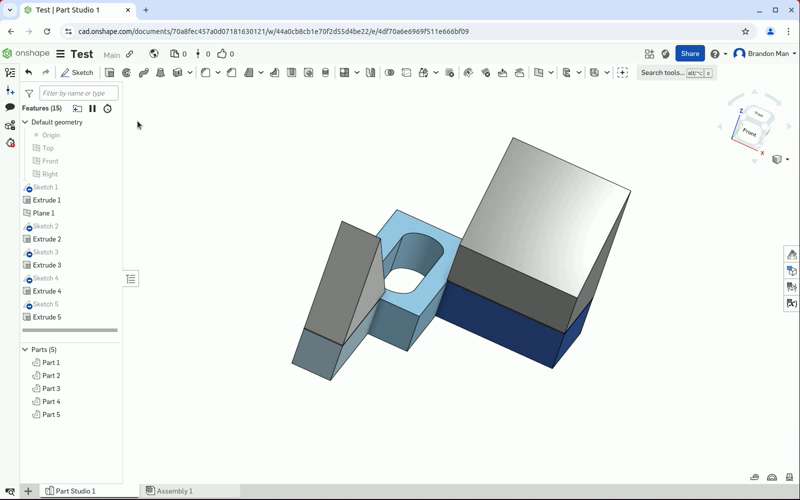
key(left, 2)
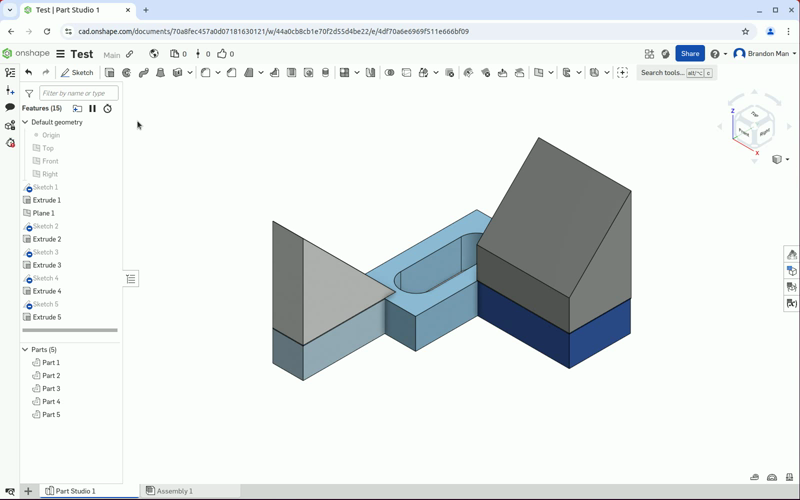
mouse_move(73, 189)
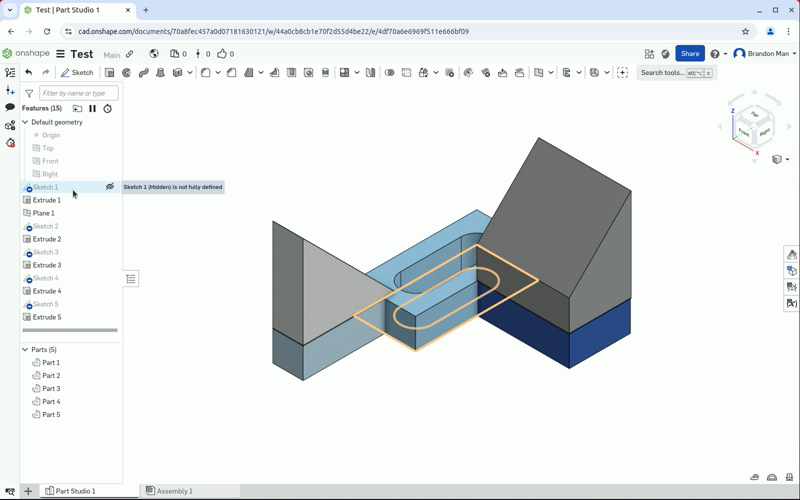
click(73, 189)